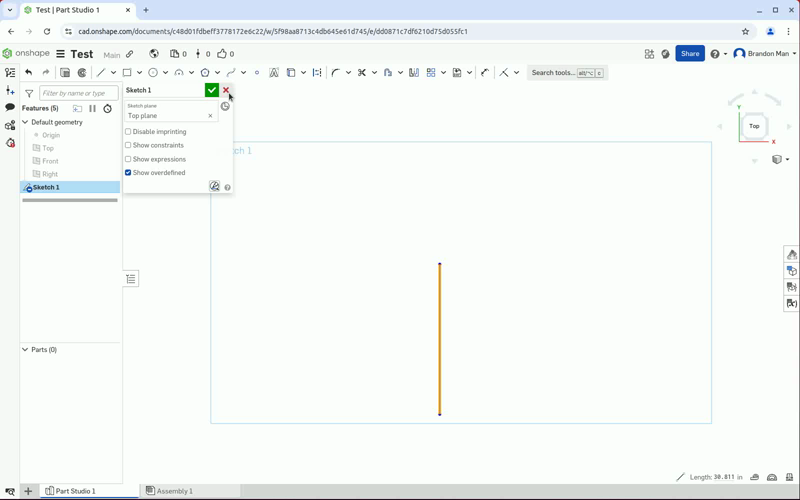
key(shift+h)
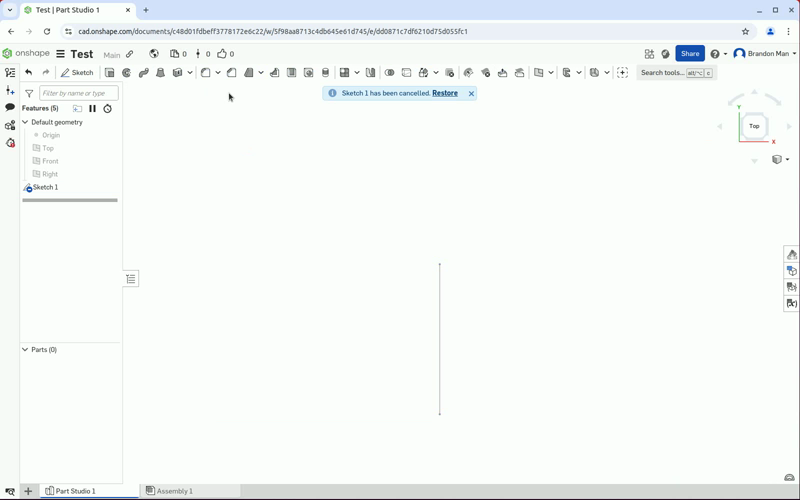
key(shift+s)
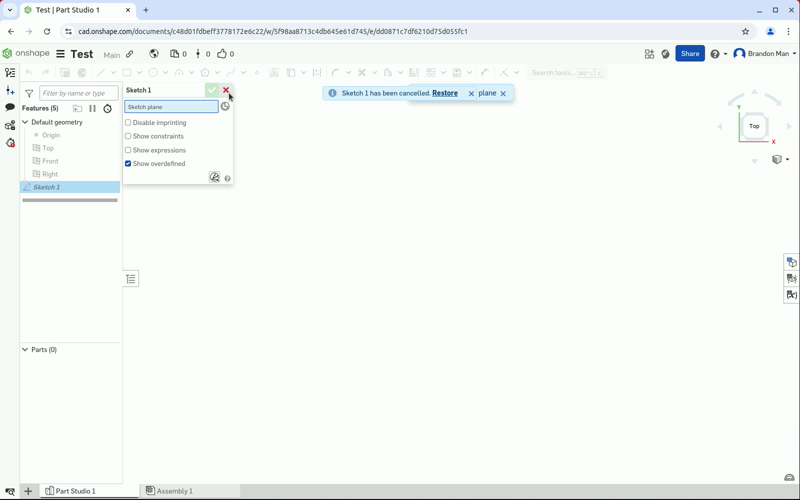
mouse_move(73, 150)
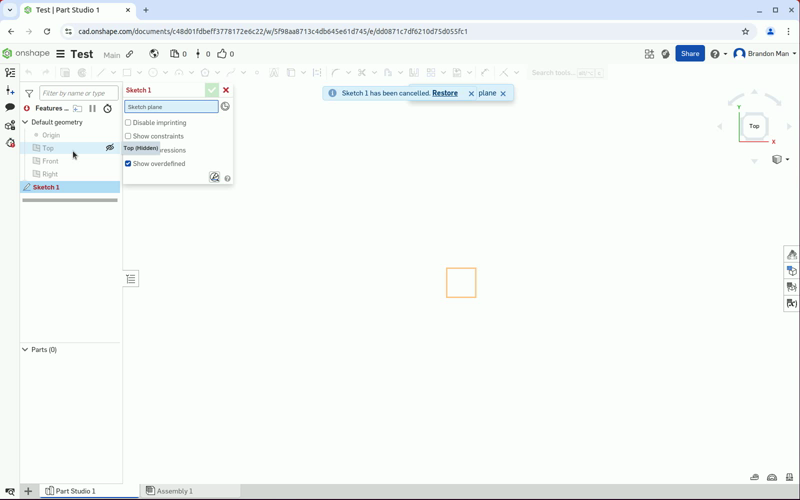
click(73, 150)
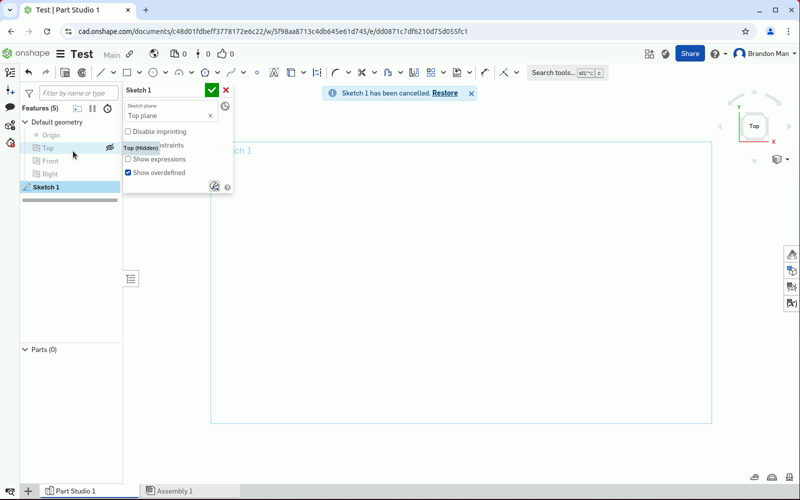
mouse_move(73, 352)
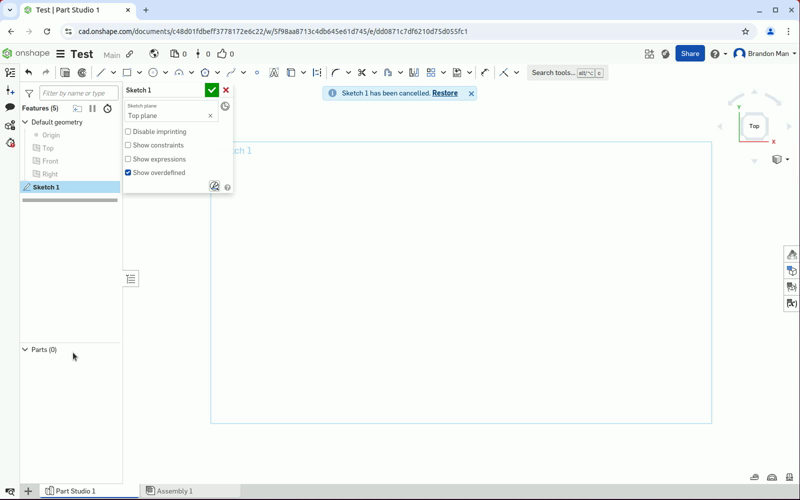
key(y)
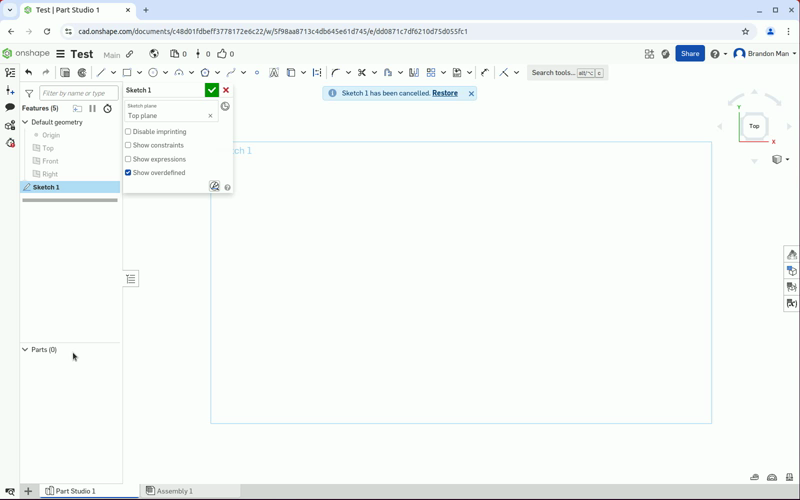
key(a)
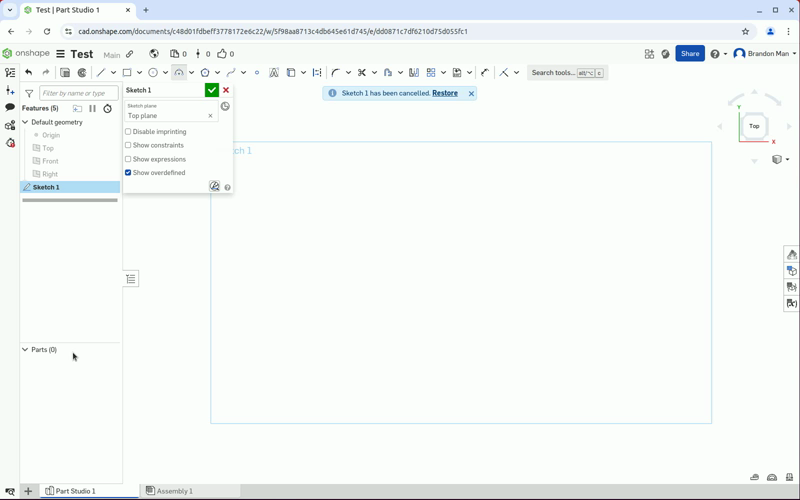
key_down(shift)
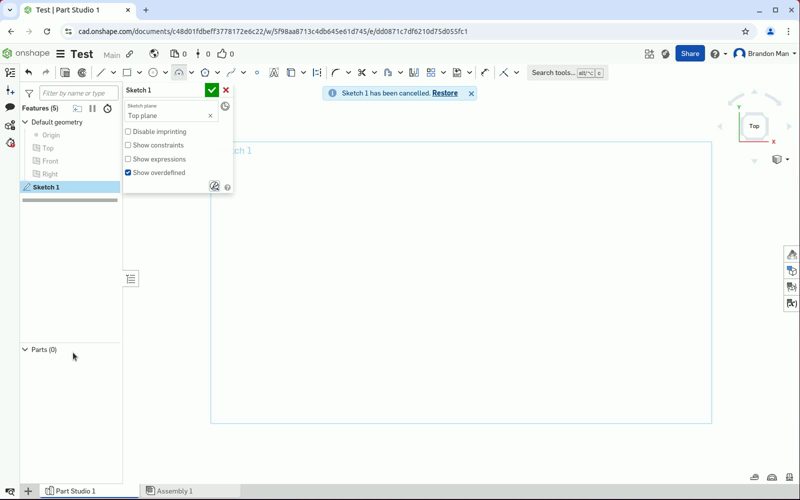
mouse_move(489, 222)
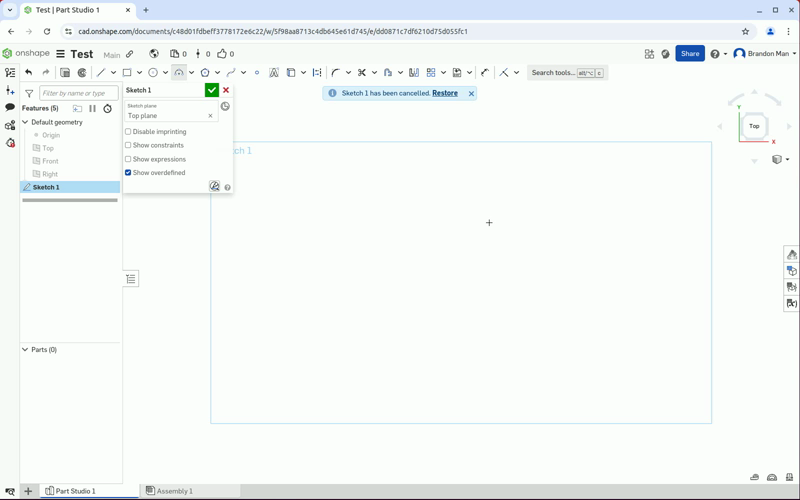
click(489, 222)
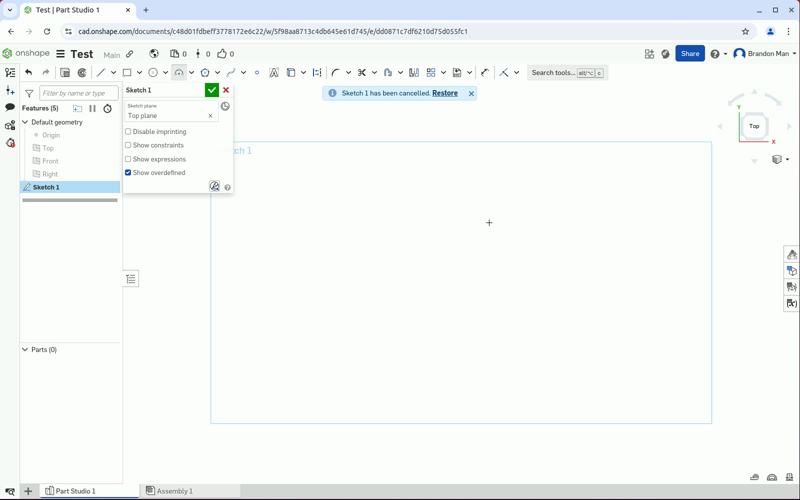
key_up(shift)
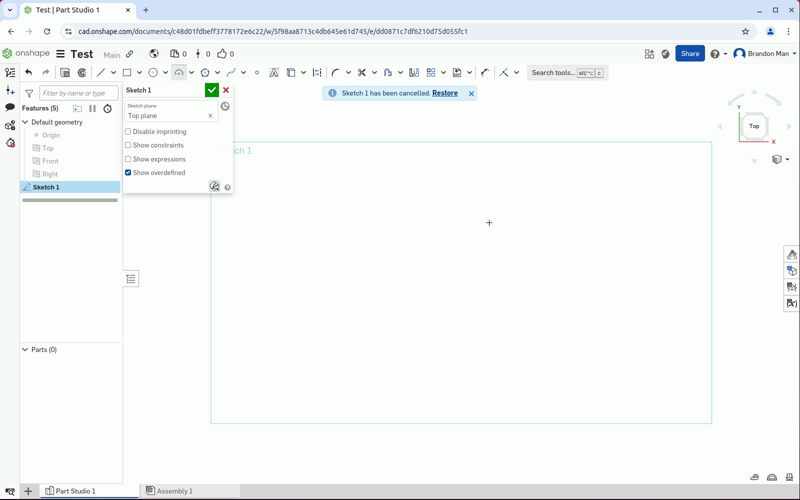
key_down(shift)
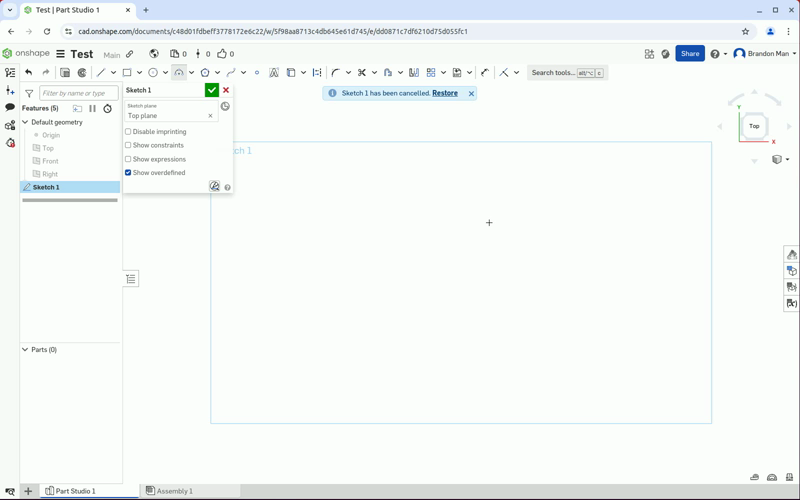
mouse_move(528, 290)
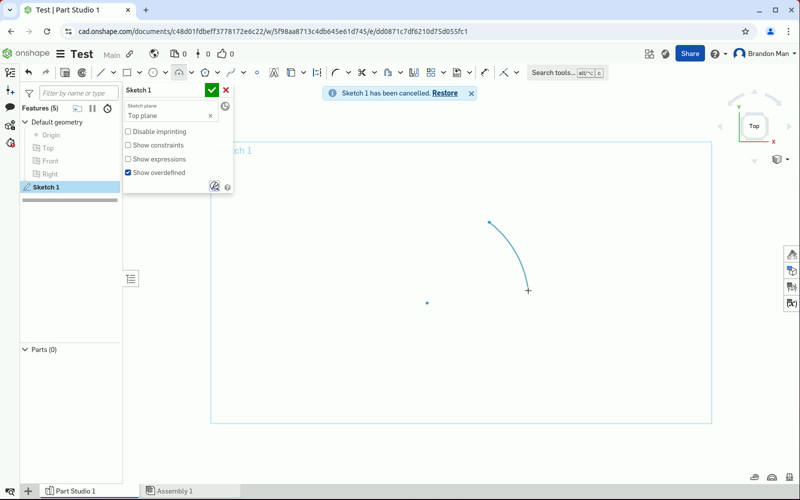
click(528, 290)
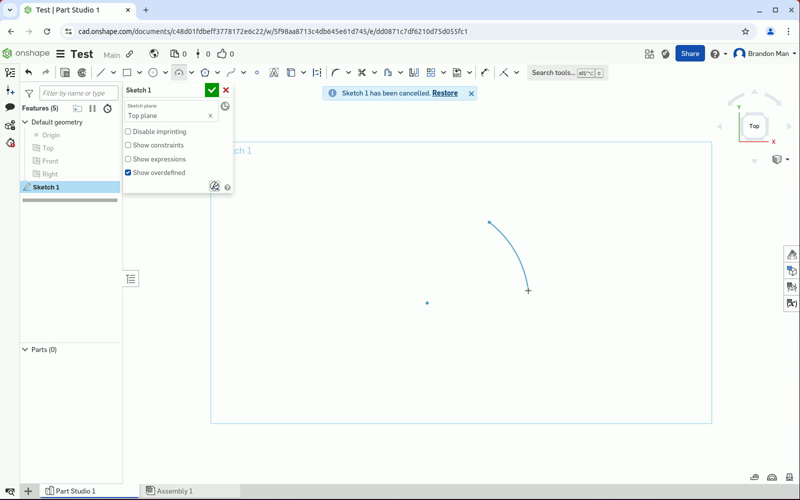
mouse_move(519, 249)
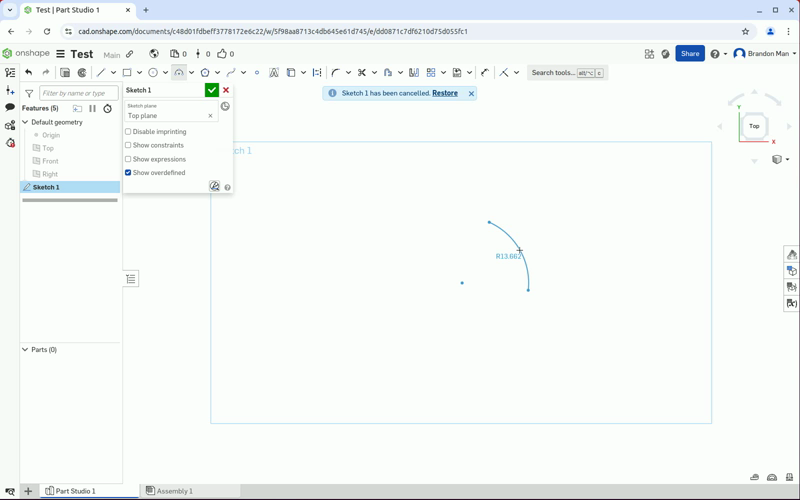
click(519, 249)
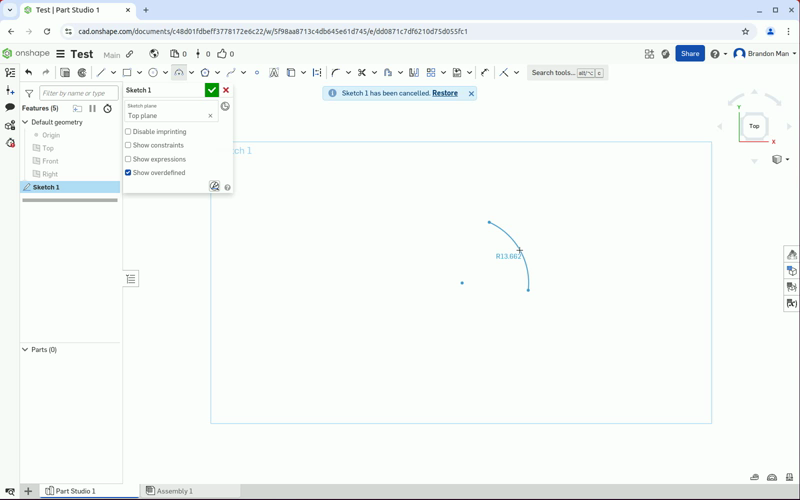
key_up(shift)
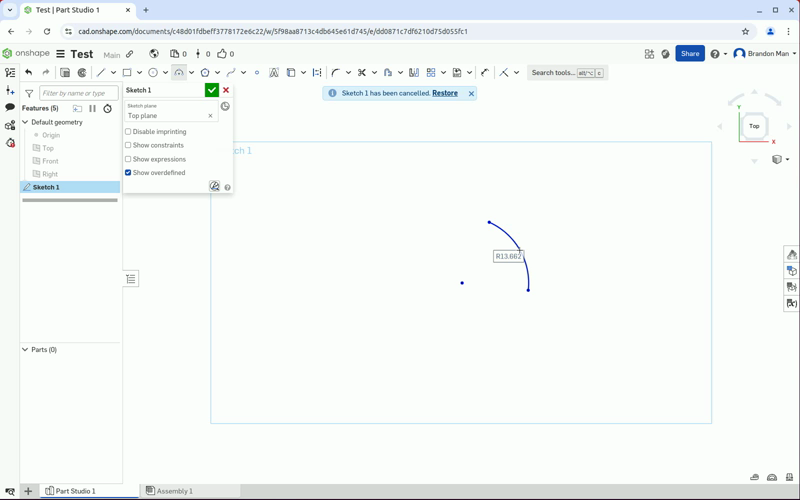
key(esc)
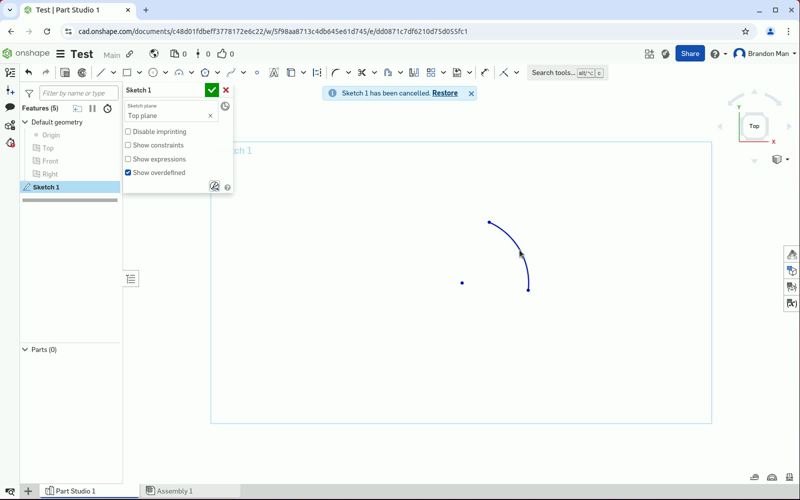
key(l)
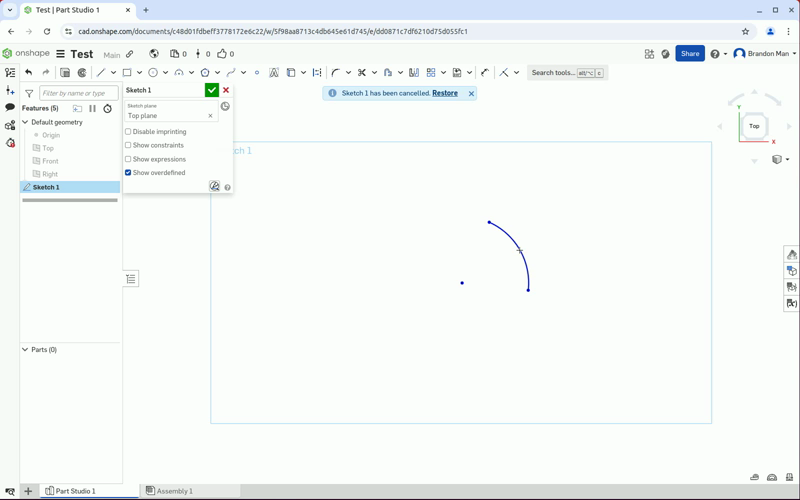
mouse_move(528, 290)
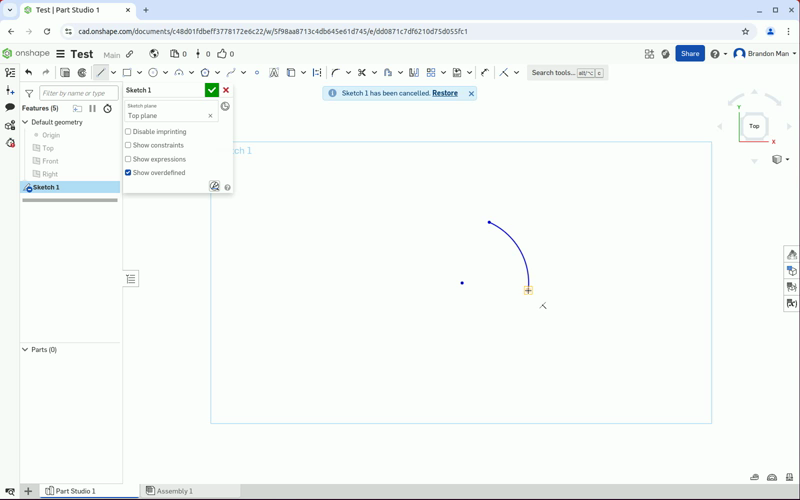
click(528, 290)
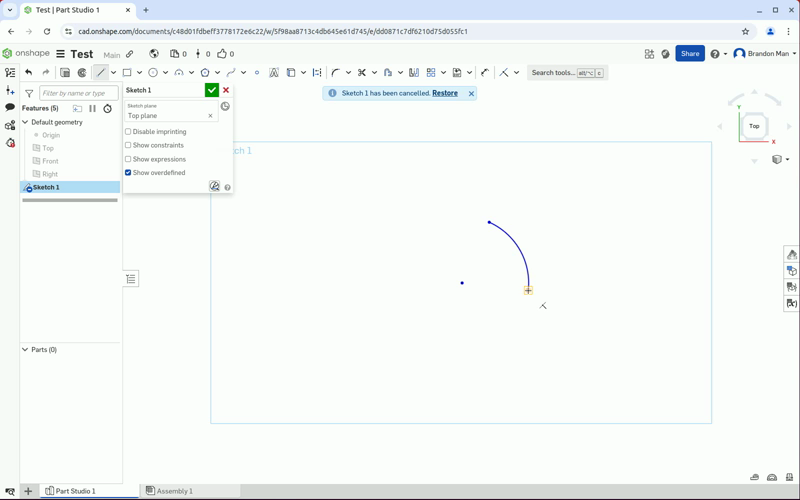
key_down(shift)
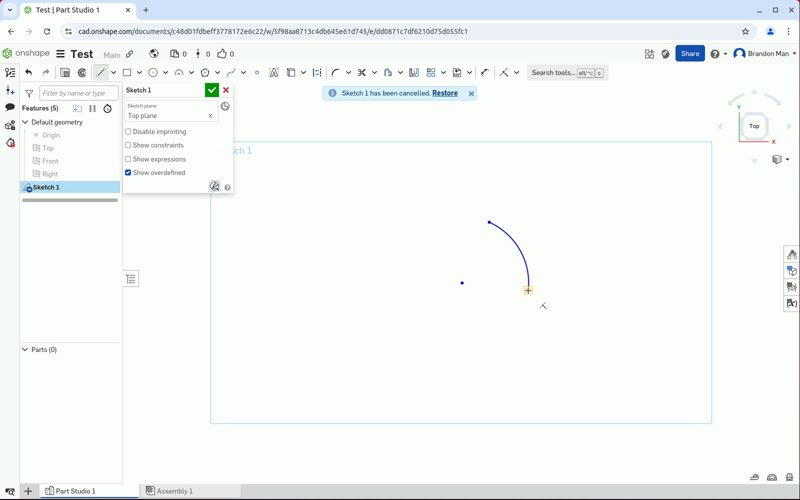
mouse_move(558, 290)
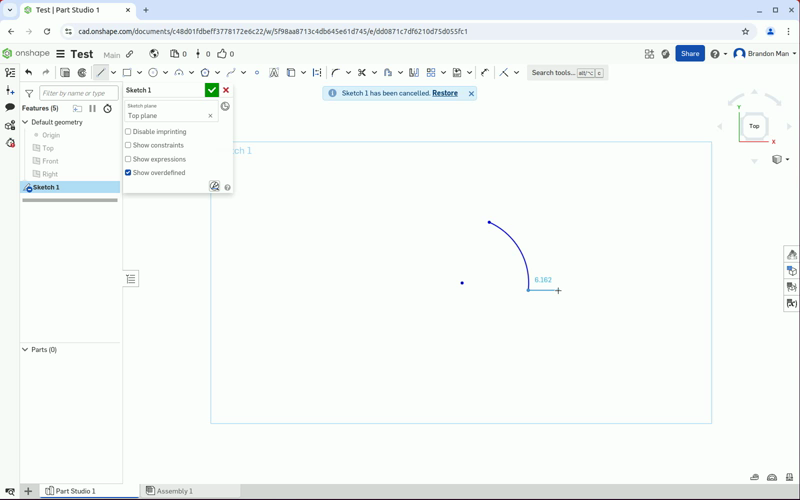
mouse_move(534, 290)
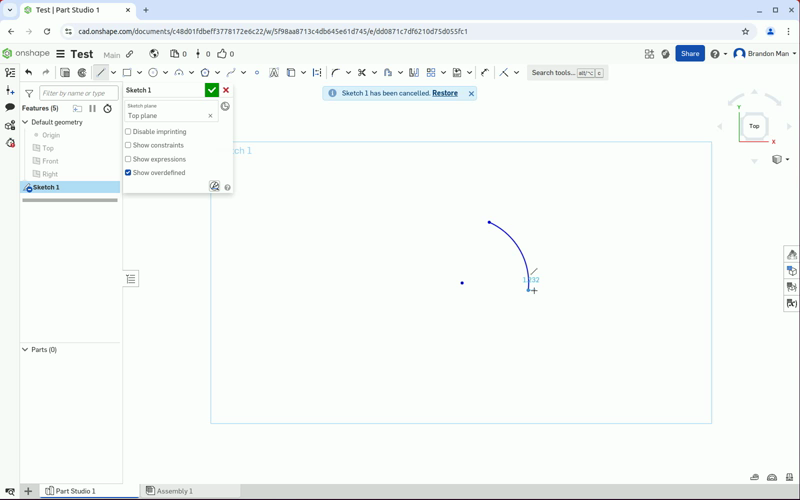
scroll(6)
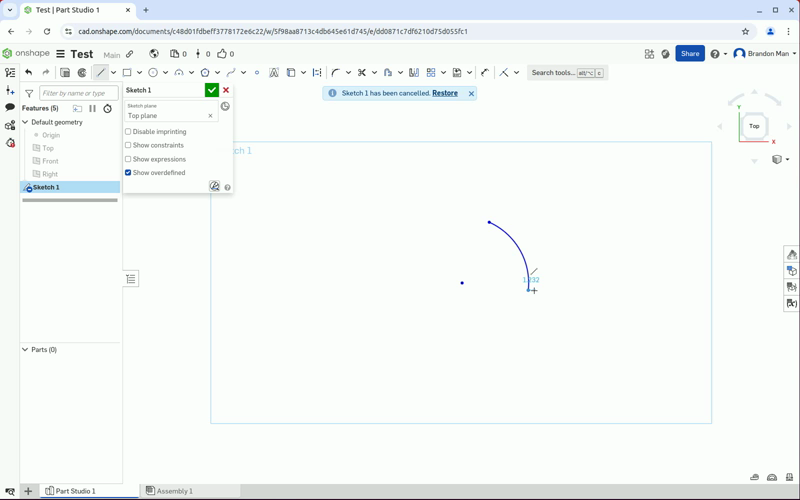
scroll(6)
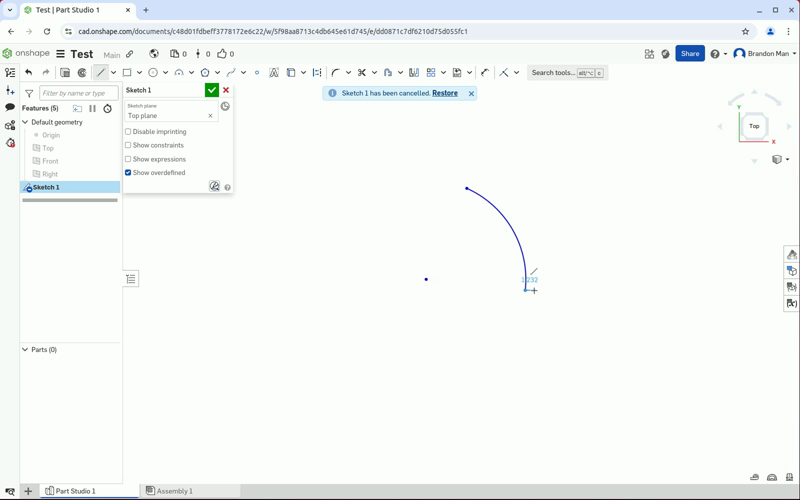
scroll(6)
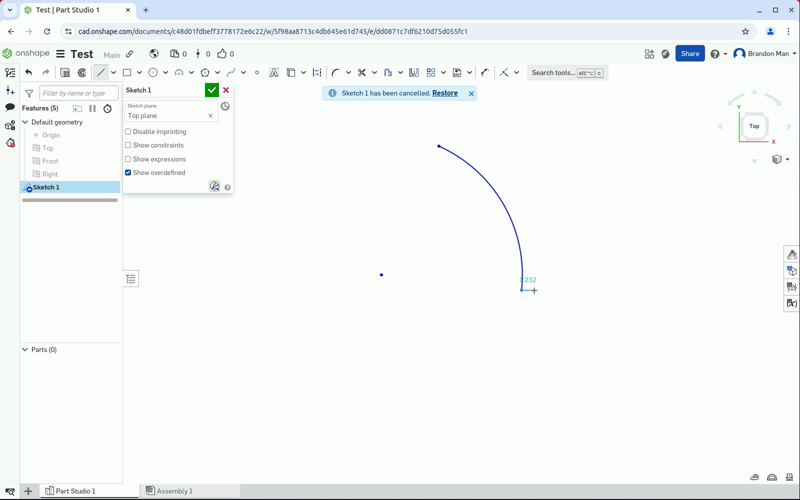
scroll(6)
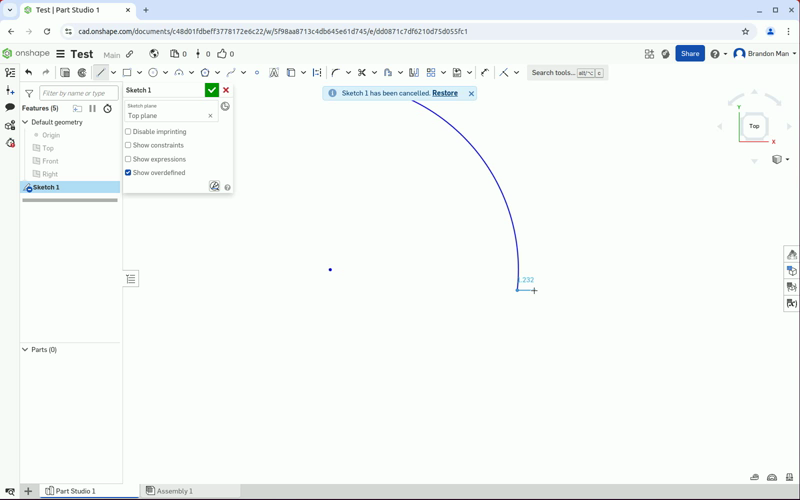
scroll(6)
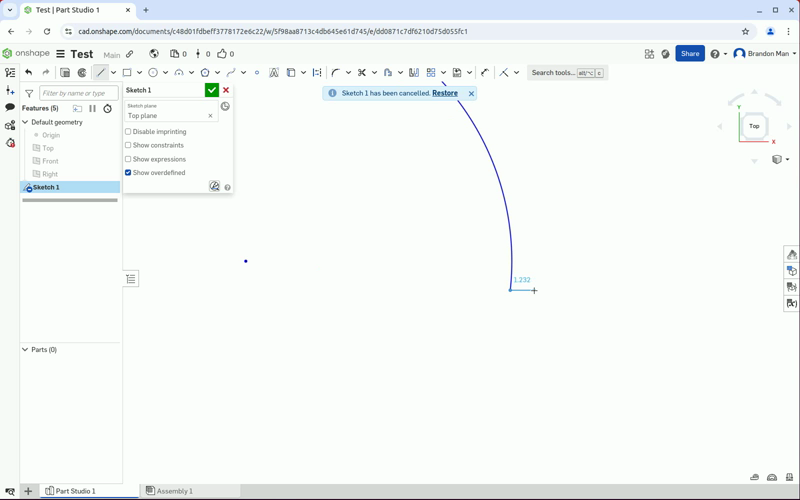
scroll(6)
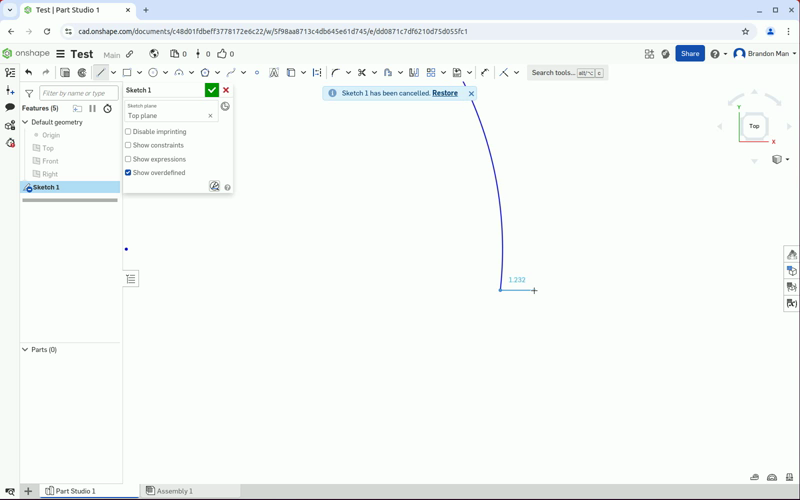
scroll(6)
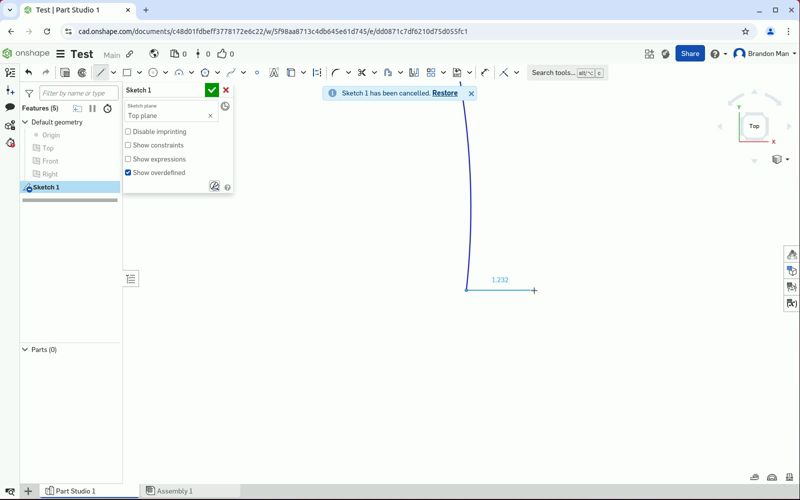
click(534, 290)
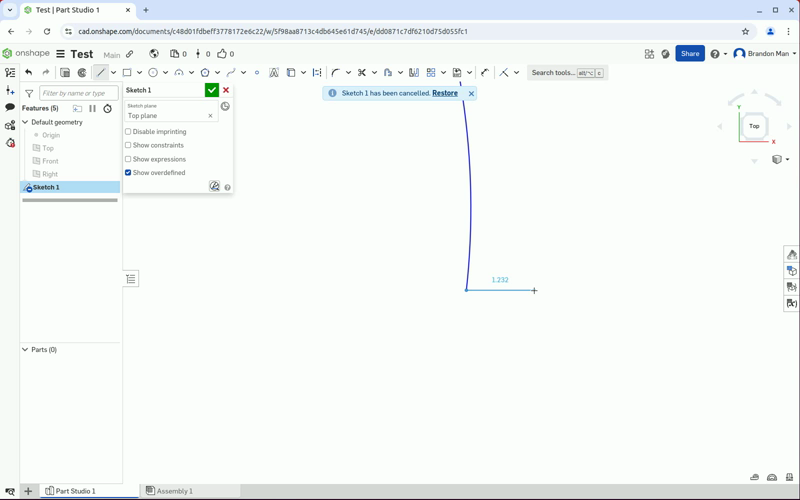
scroll(-6)
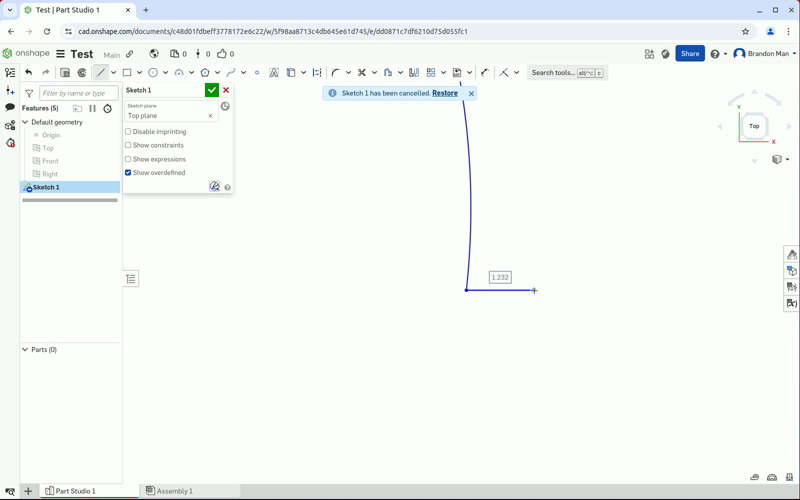
scroll(-6)
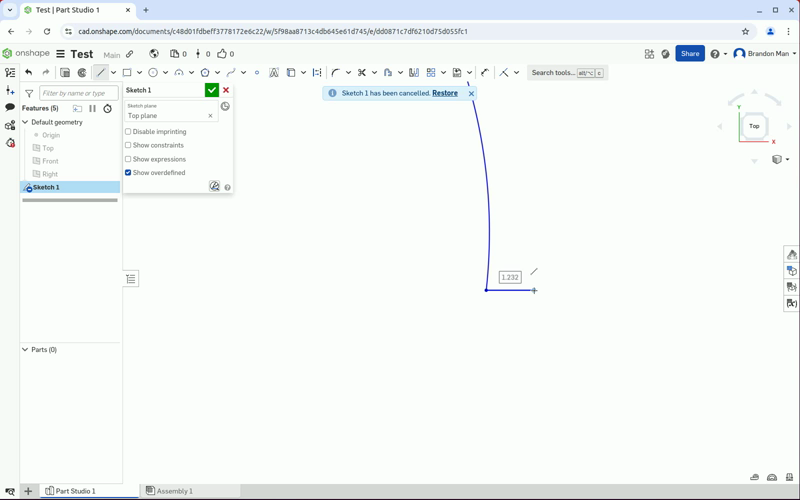
scroll(-6)
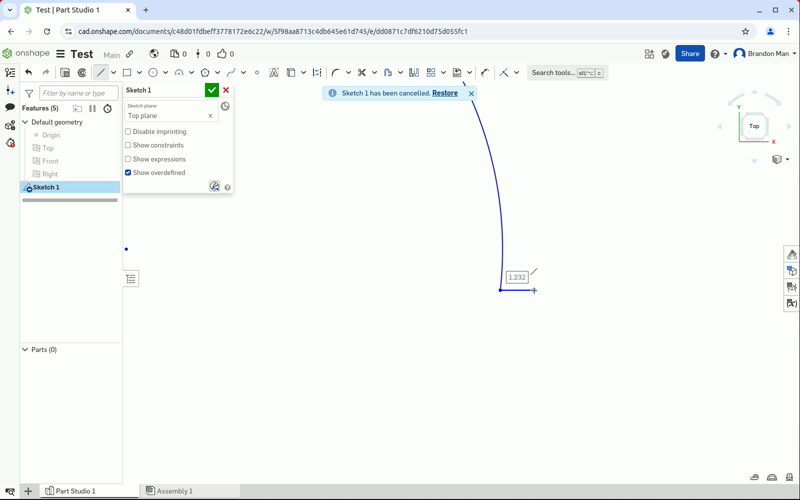
scroll(-6)
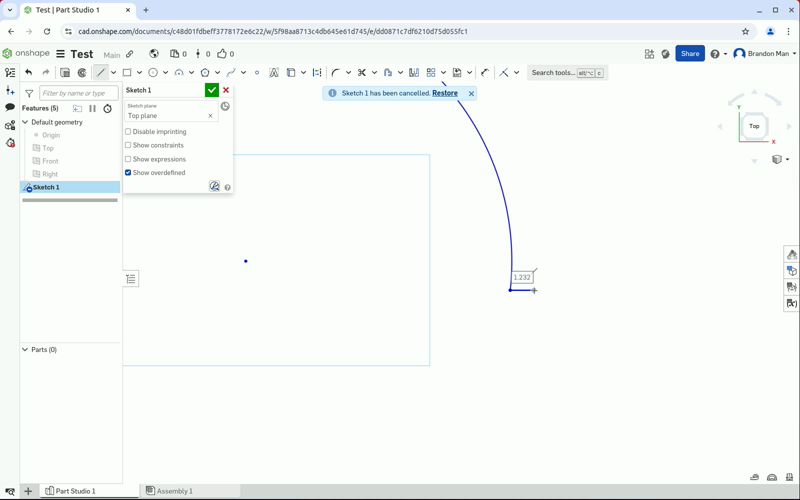
scroll(-6)
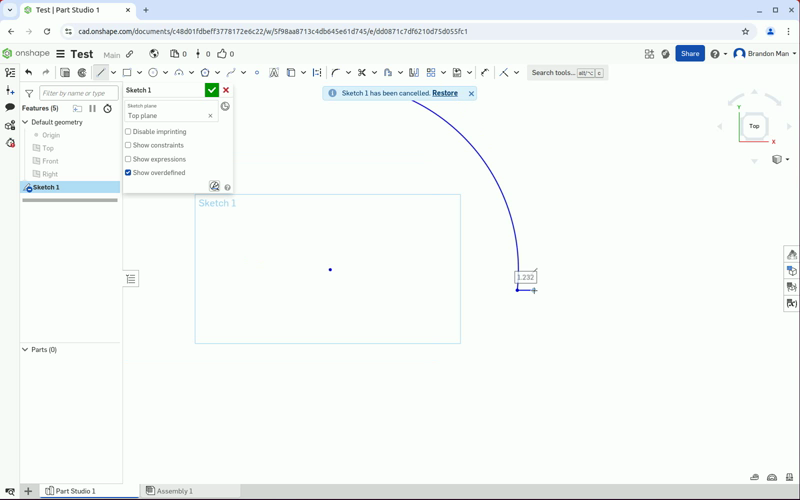
scroll(-6)
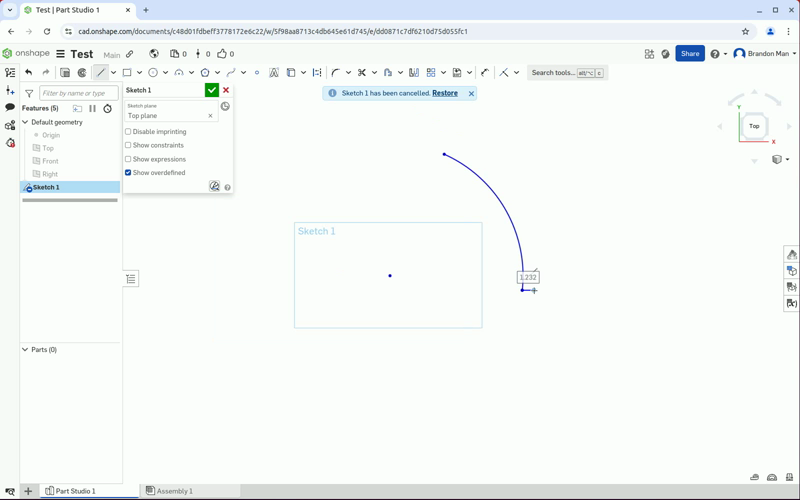
scroll(-6)
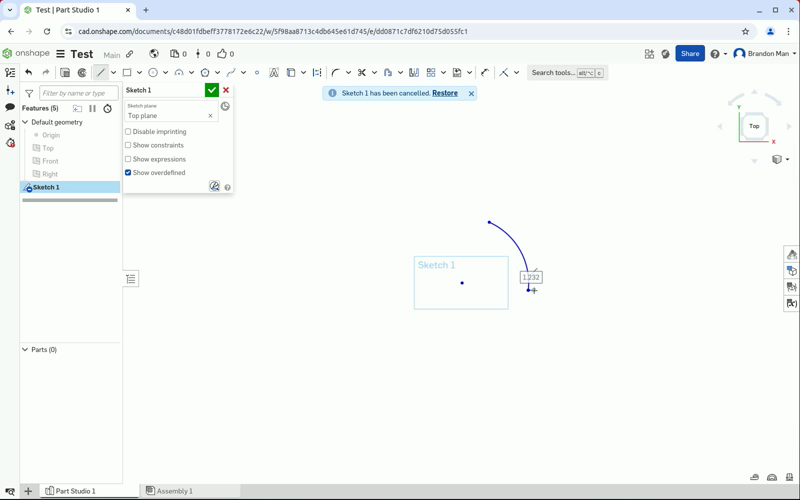
key_up(shift)
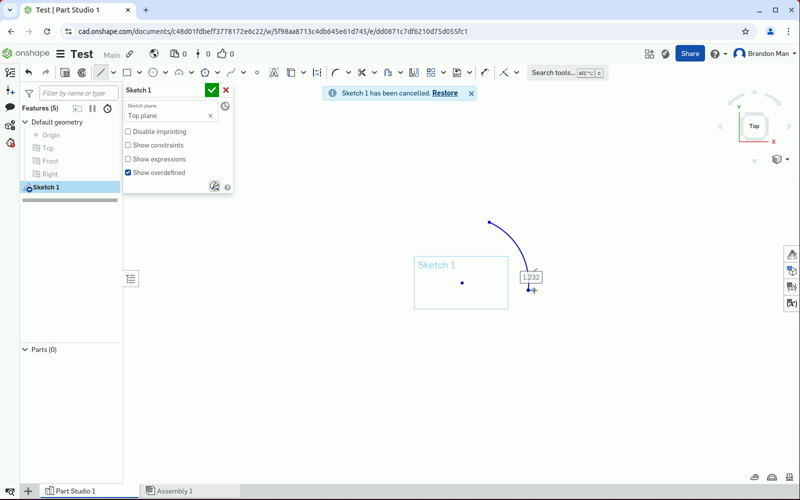
key(esc)
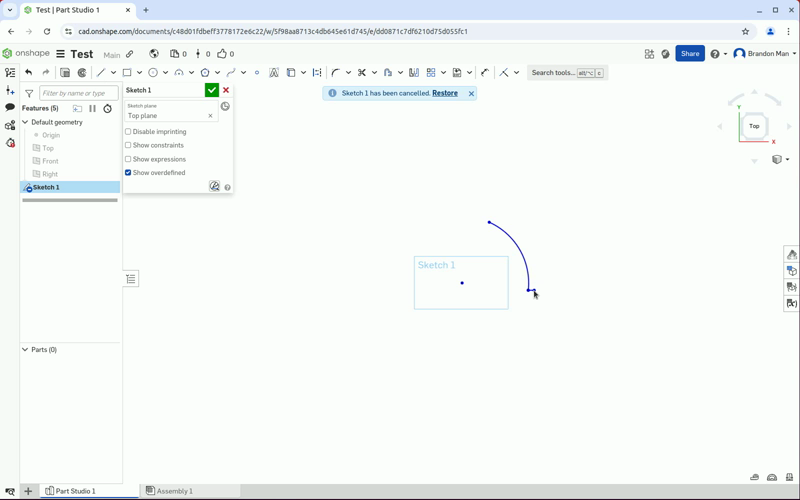
key(a)
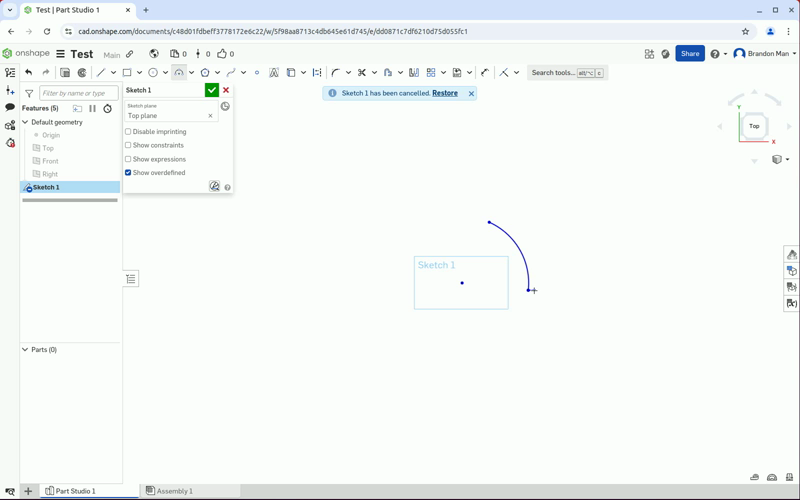
mouse_move(534, 290)
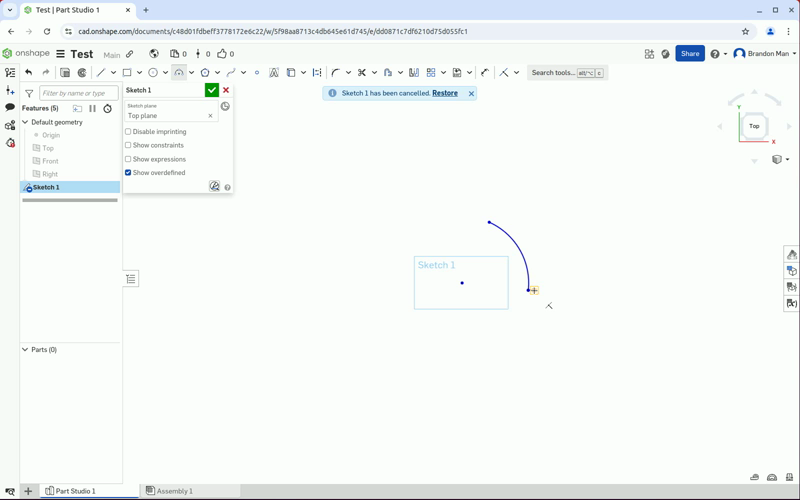
click(534, 290)
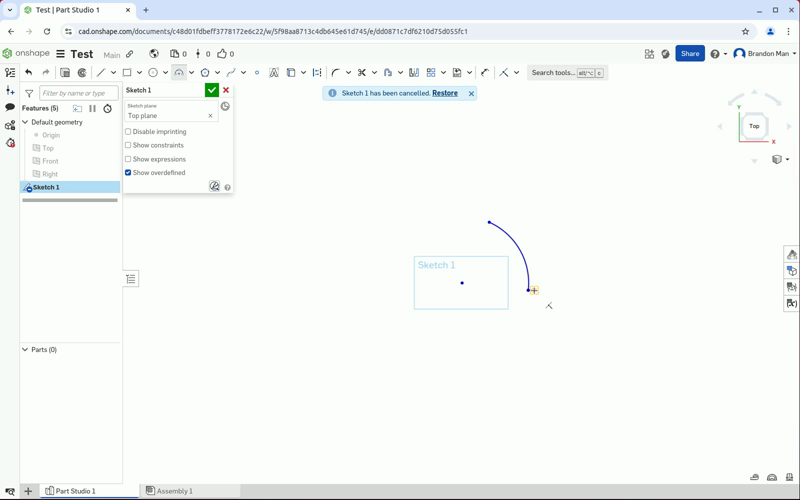
key_down(shift)
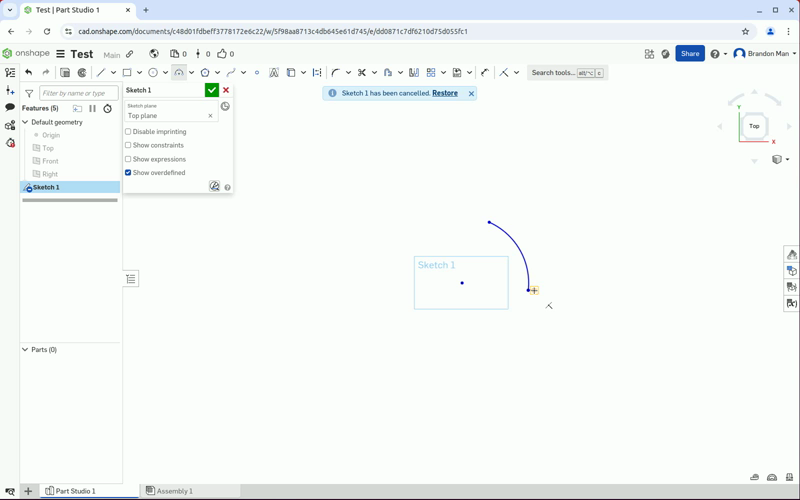
mouse_move(571, 281)
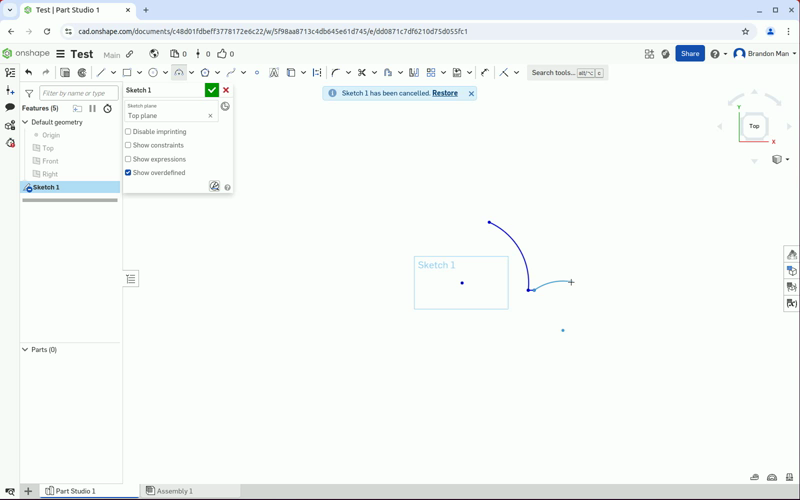
click(571, 281)
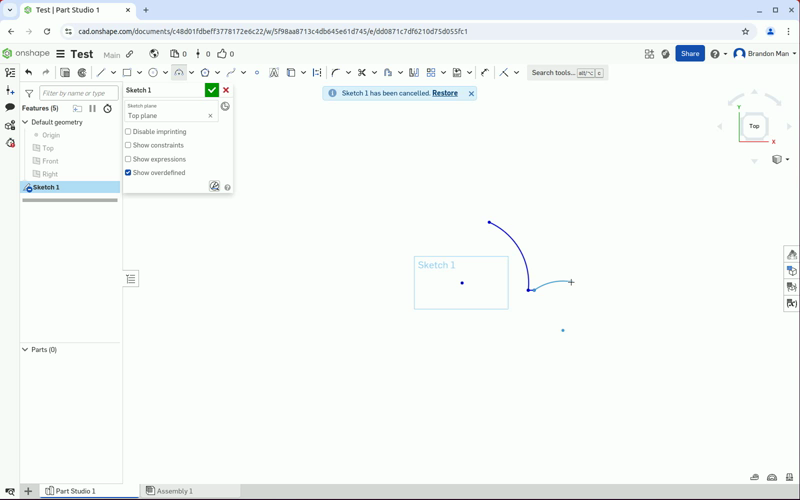
mouse_move(550, 275)
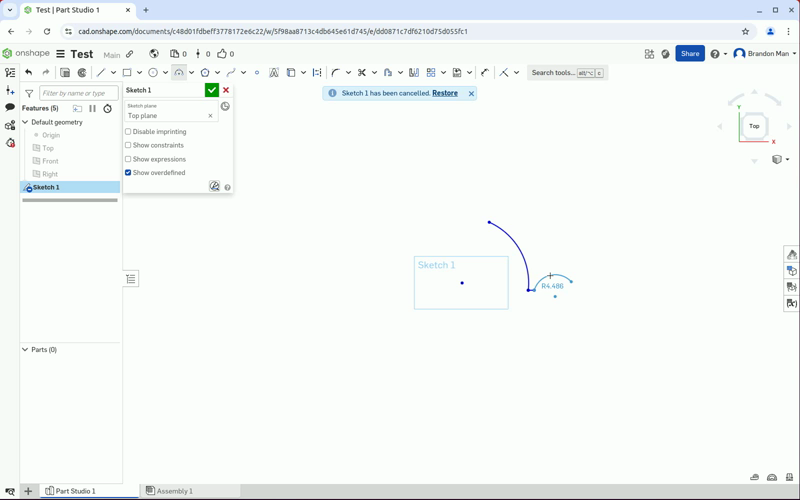
click(550, 275)
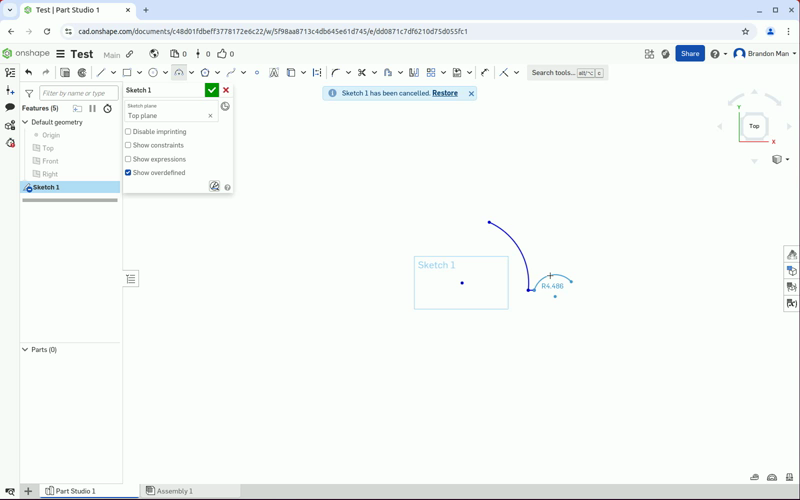
key_up(shift)
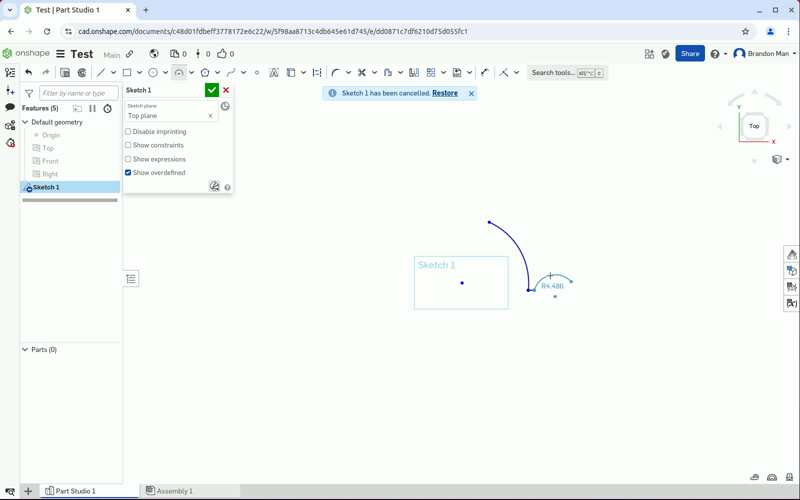
mouse_move(571, 281)
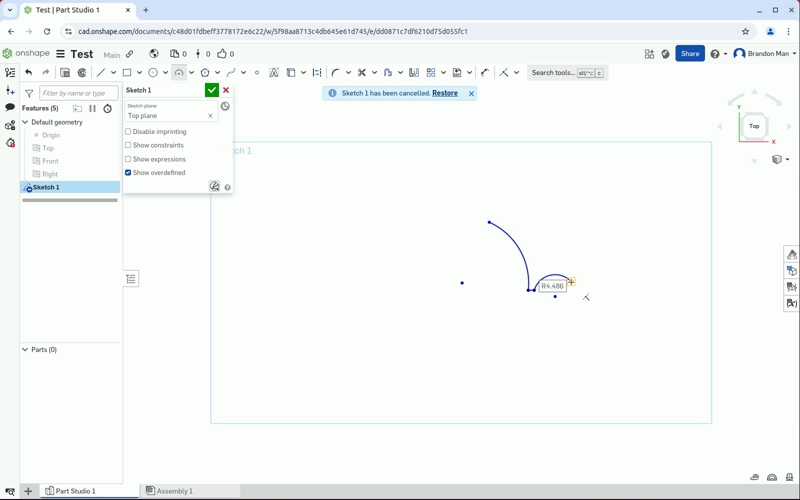
click(571, 281)
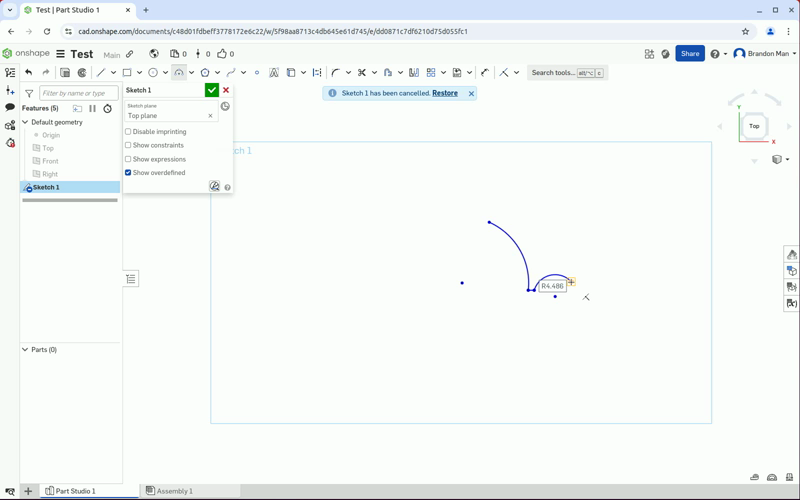
key_down(shift)
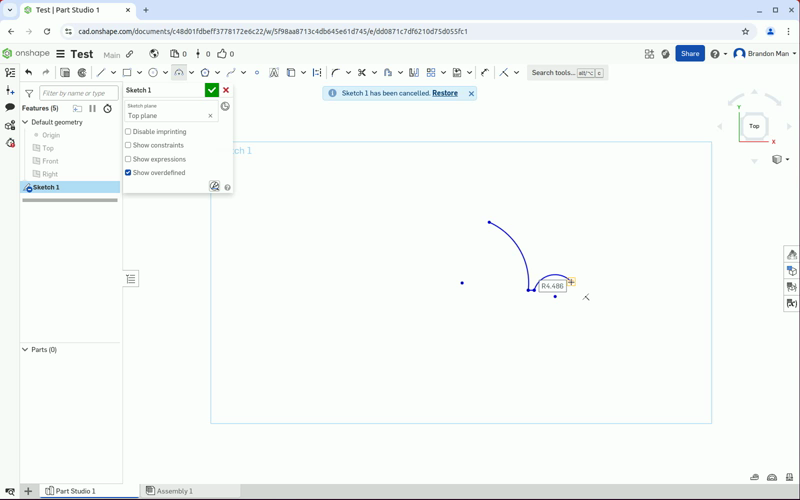
mouse_move(489, 177)
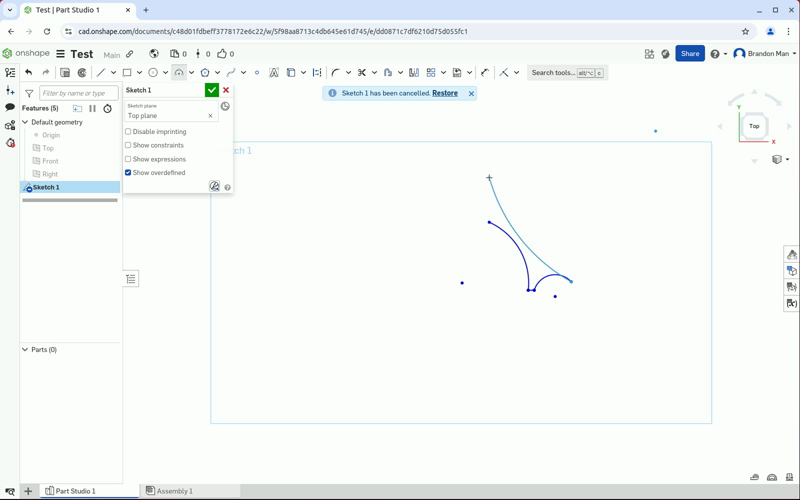
click(489, 177)
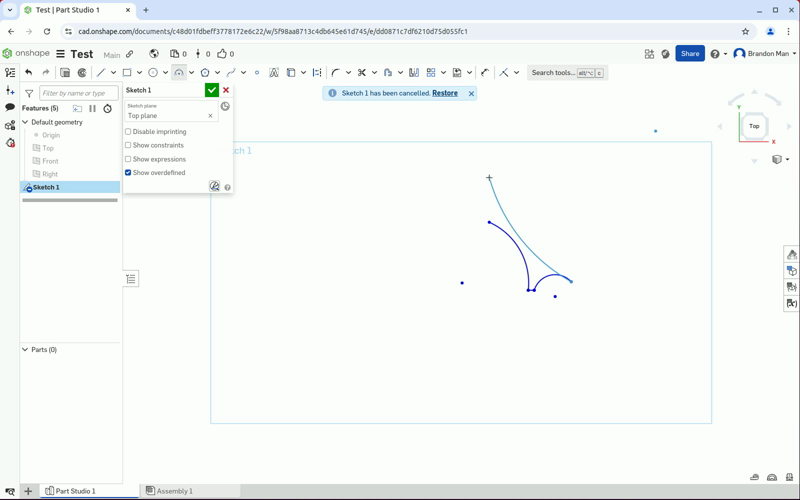
mouse_move(547, 215)
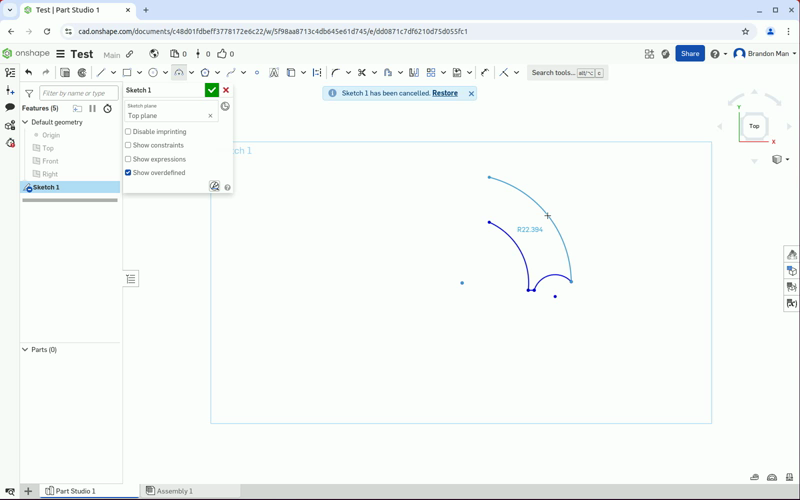
click(547, 215)
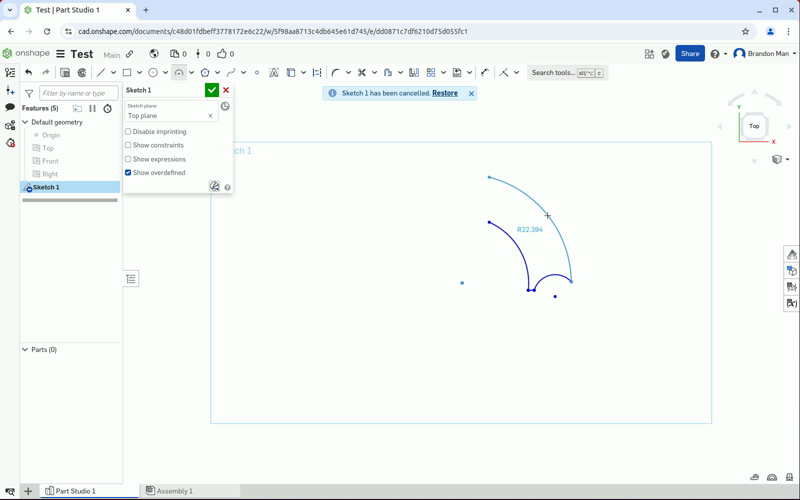
key_up(shift)
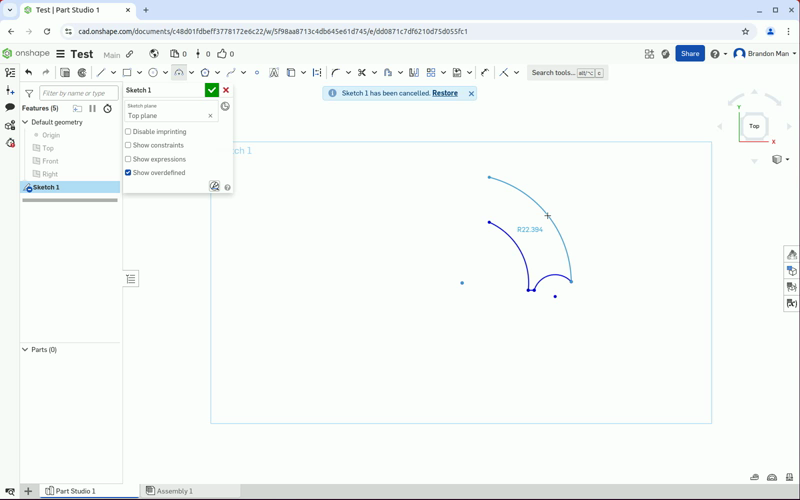
key(esc)
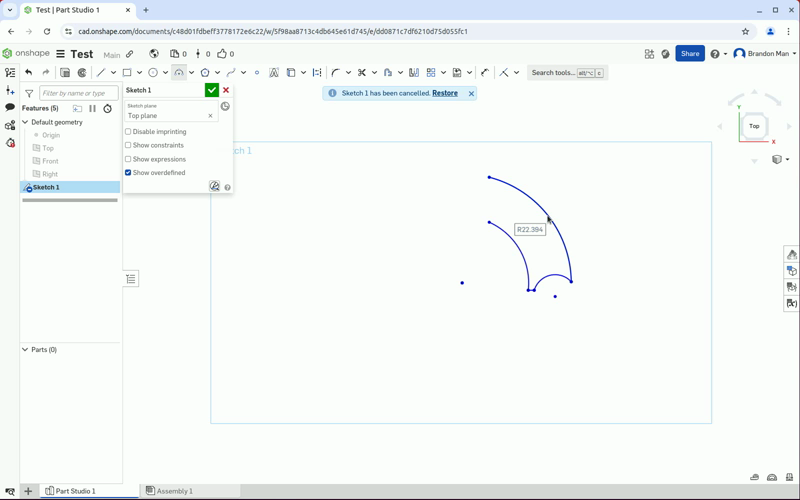
key(l)
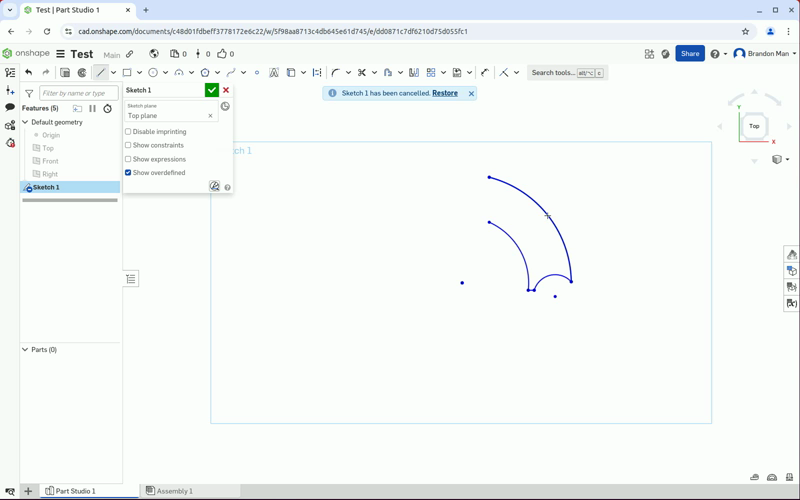
mouse_move(489, 177)
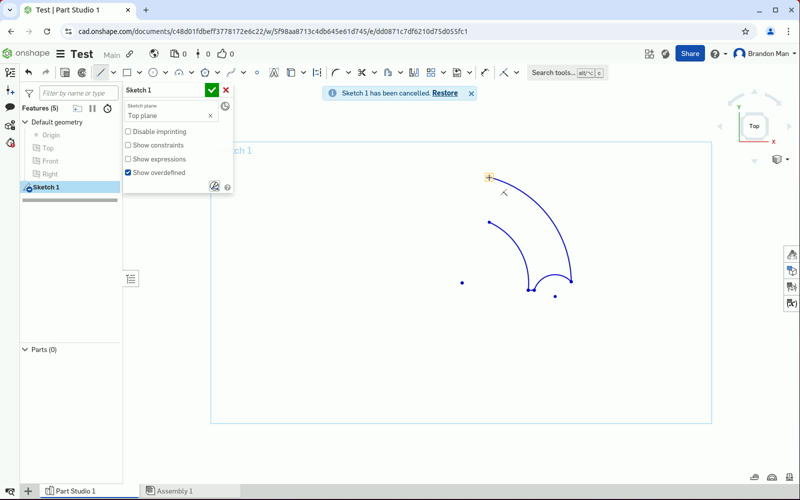
click(489, 177)
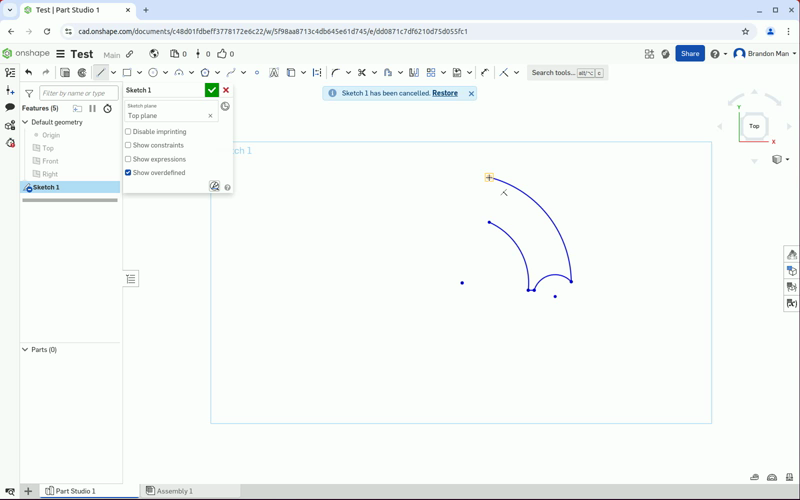
mouse_move(519, 177)
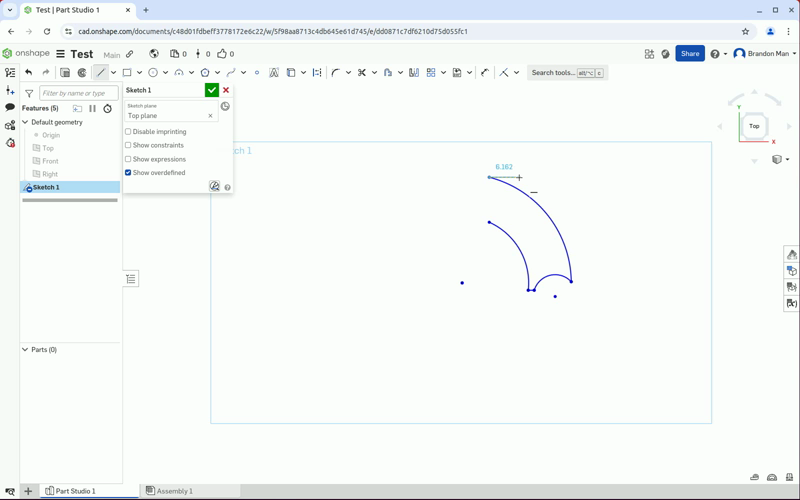
key_down(shift)
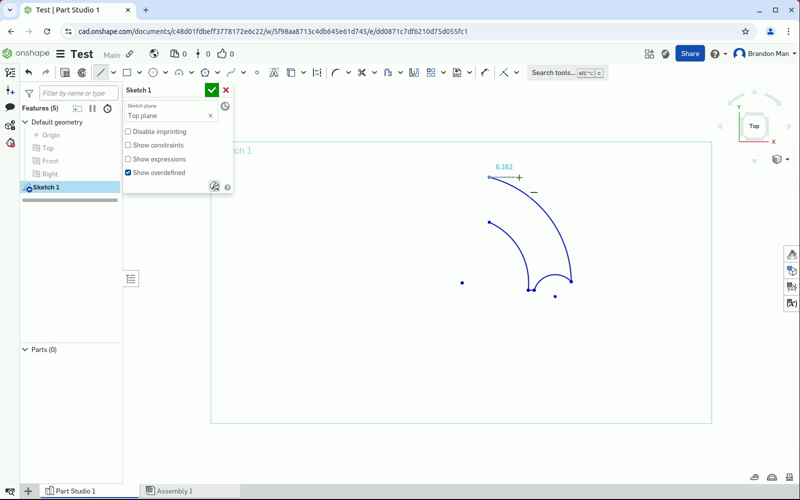
mouse_move(489, 222)
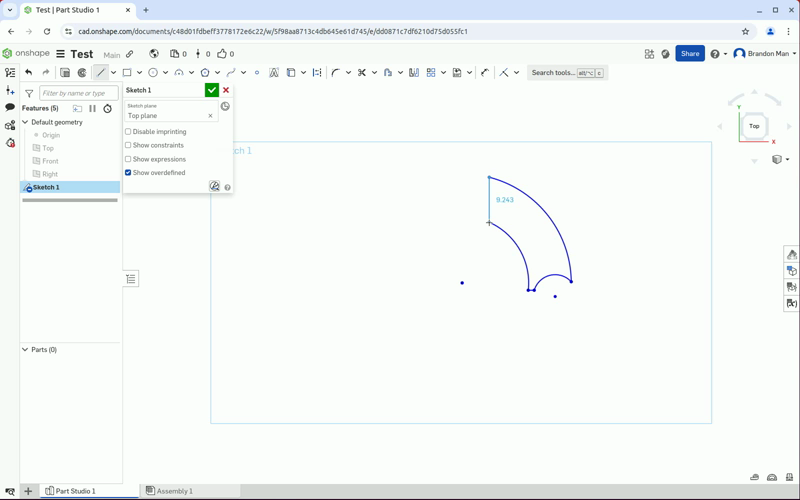
key_up(shift)
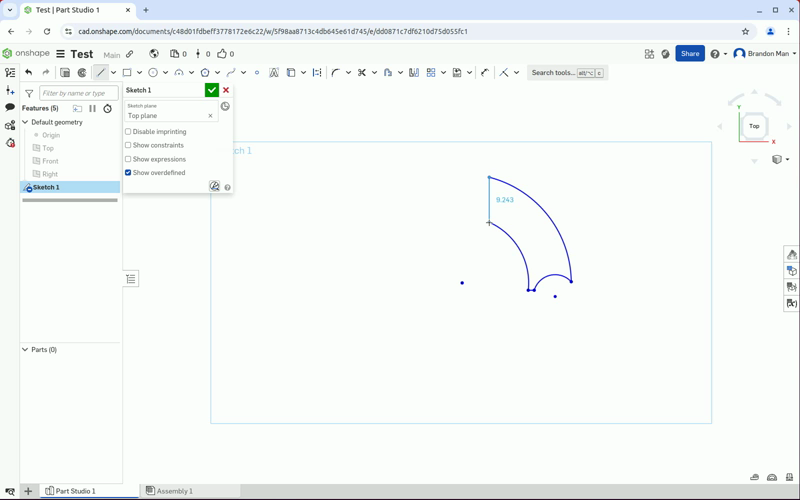
click(489, 222)
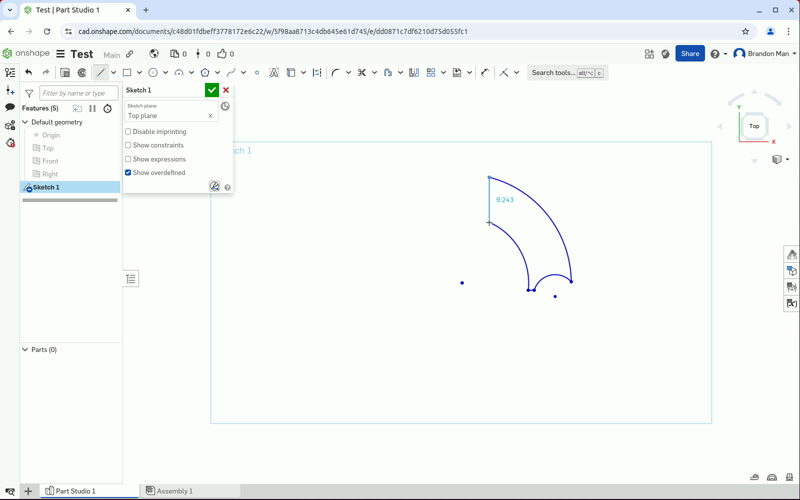
key(esc)
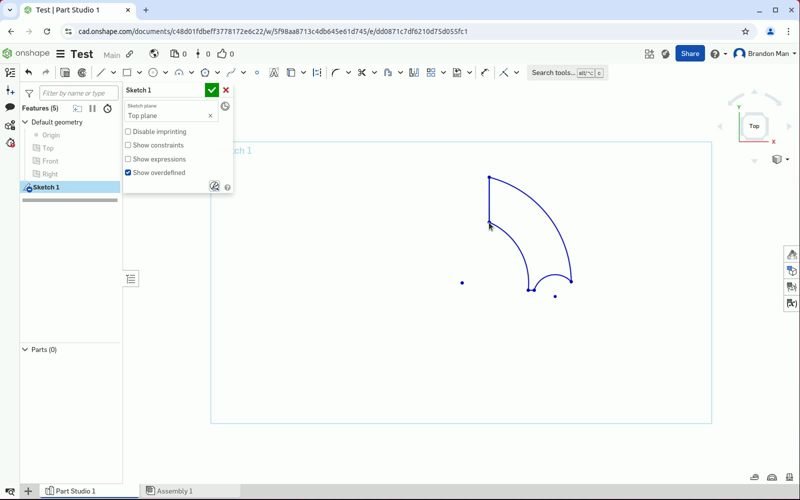
key(a)
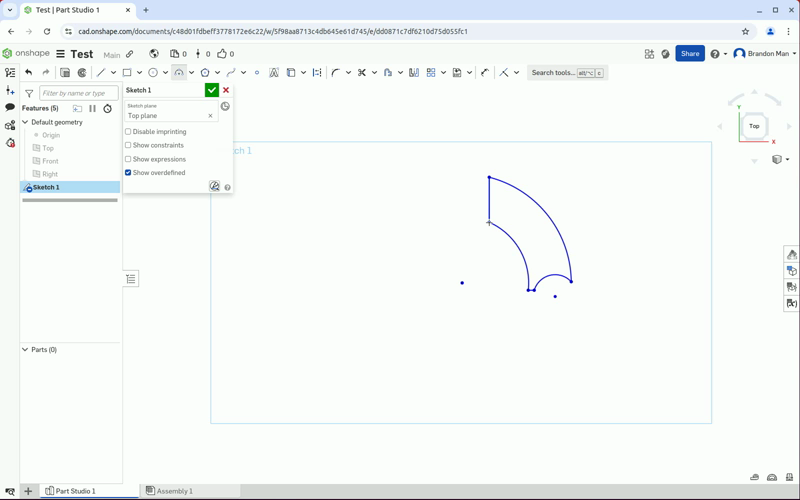
key_down(shift)
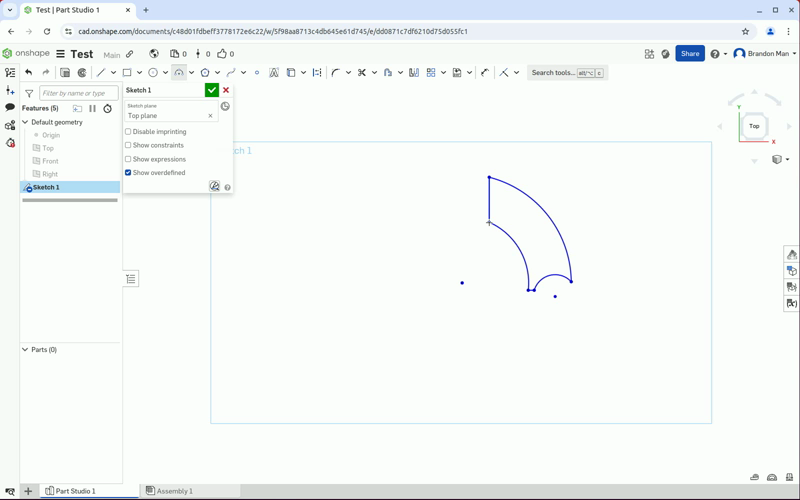
mouse_move(493, 219)
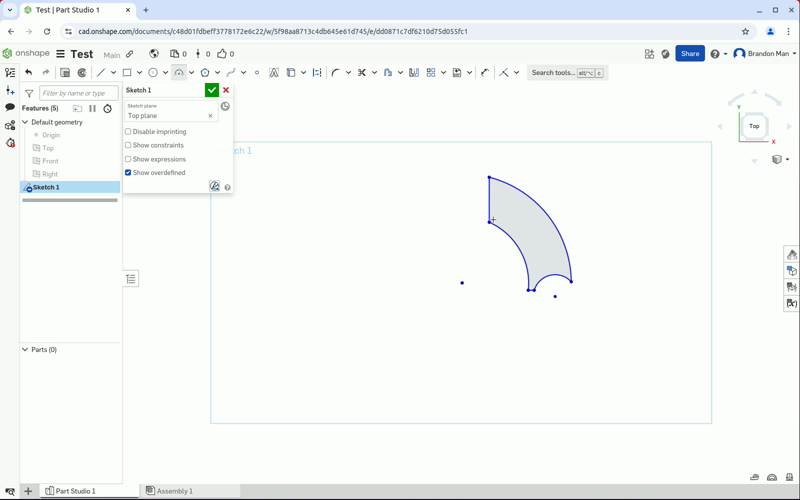
click(493, 219)
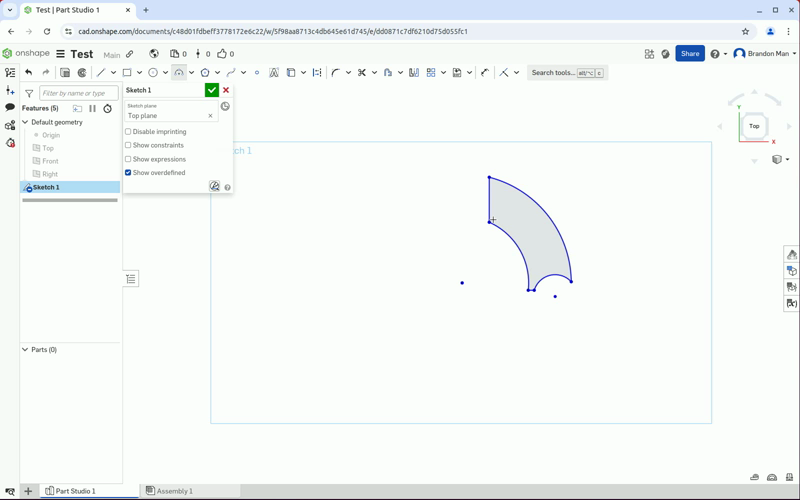
key_up(shift)
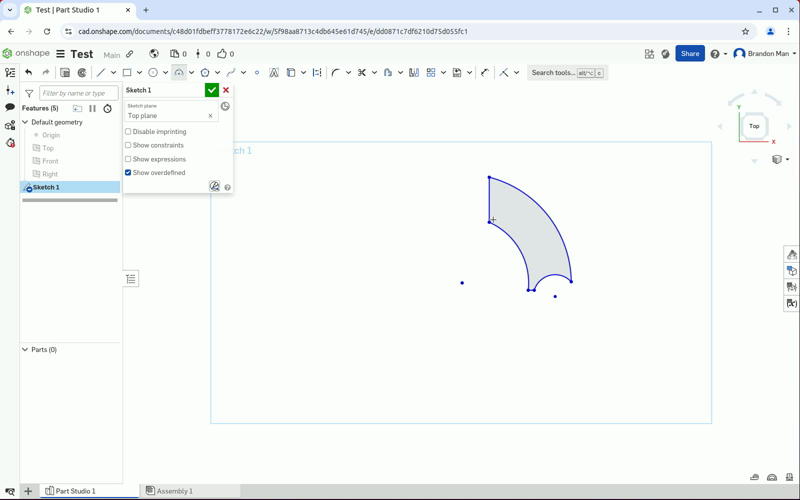
key_down(shift)
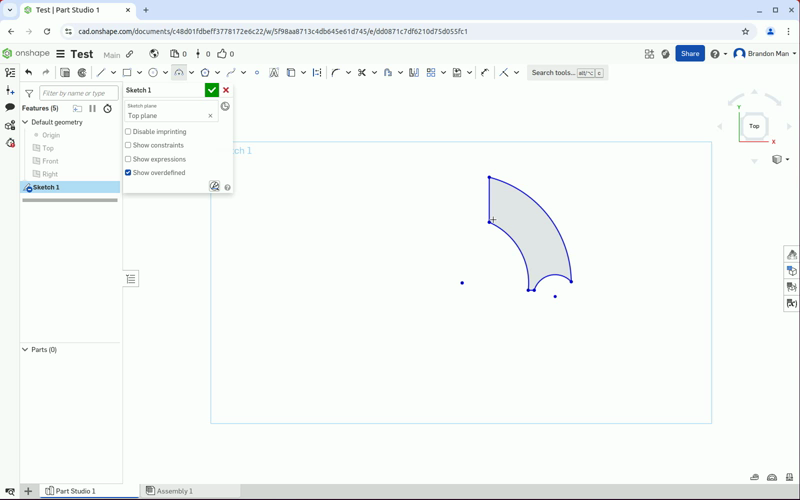
mouse_move(533, 282)
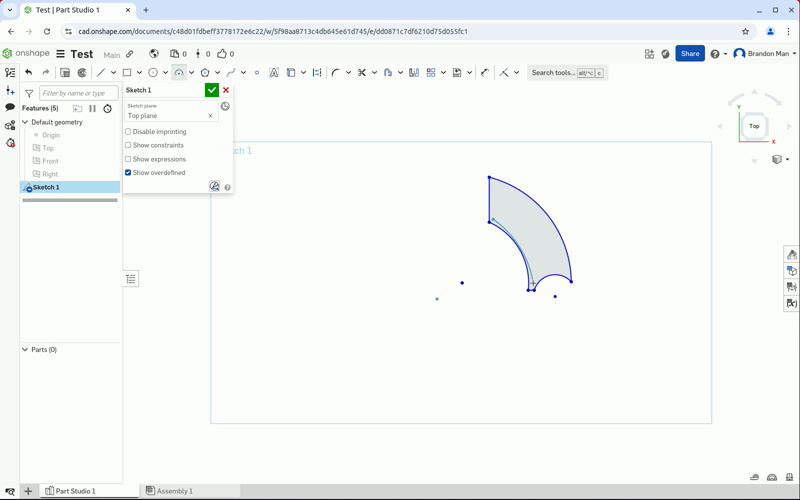
click(533, 282)
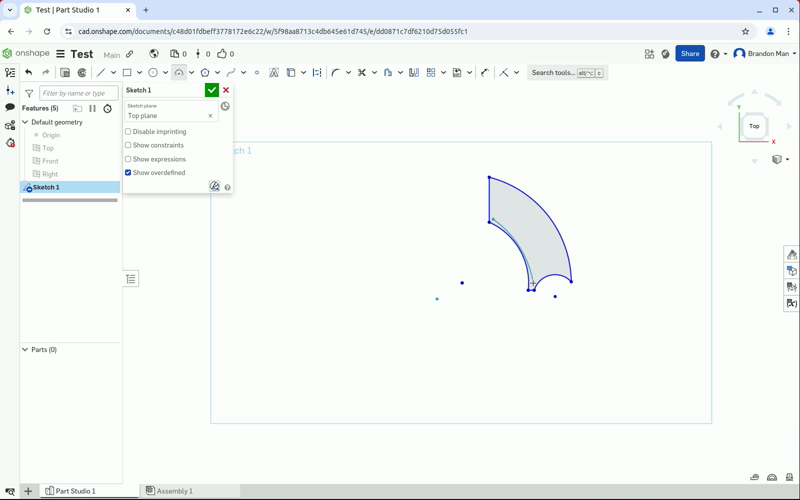
mouse_move(522, 245)
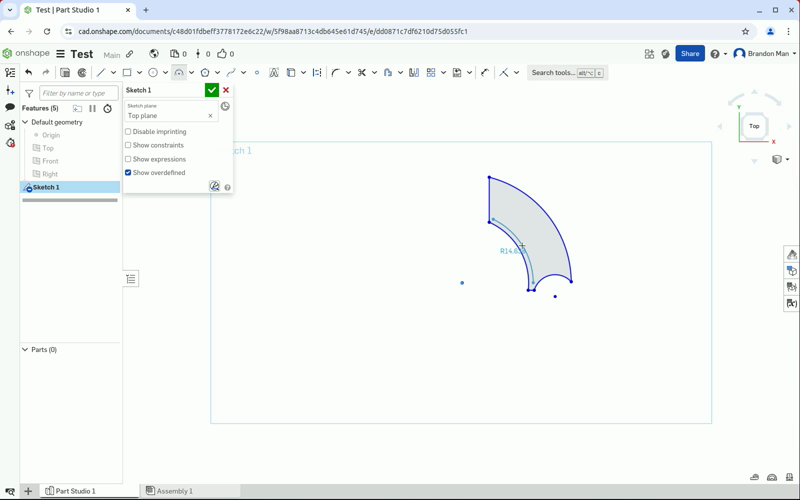
click(522, 245)
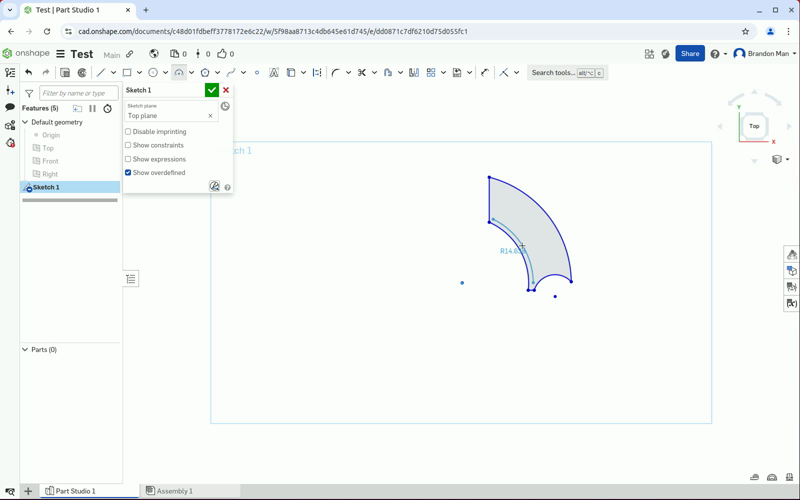
key_up(shift)
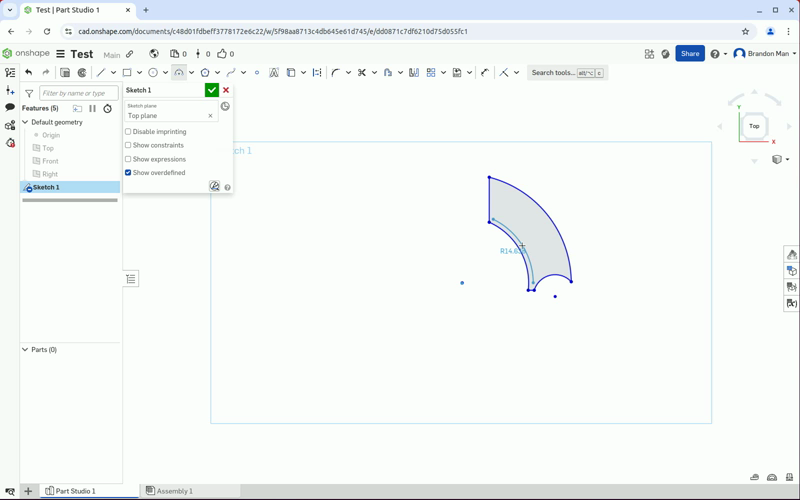
mouse_move(533, 282)
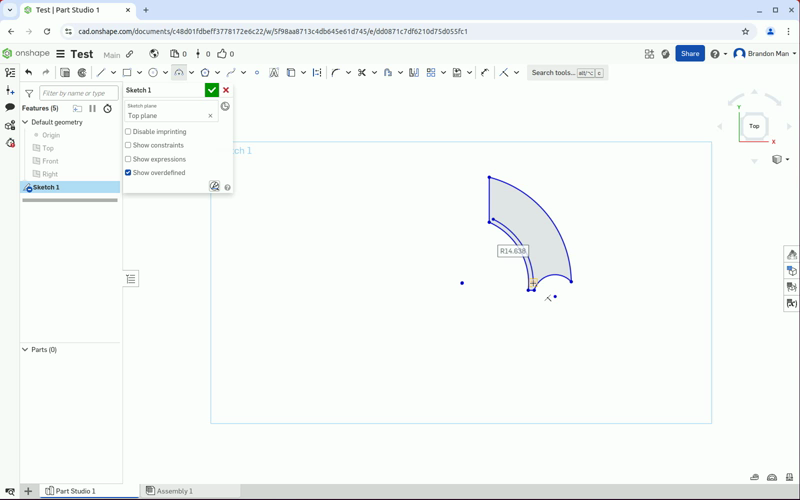
click(533, 282)
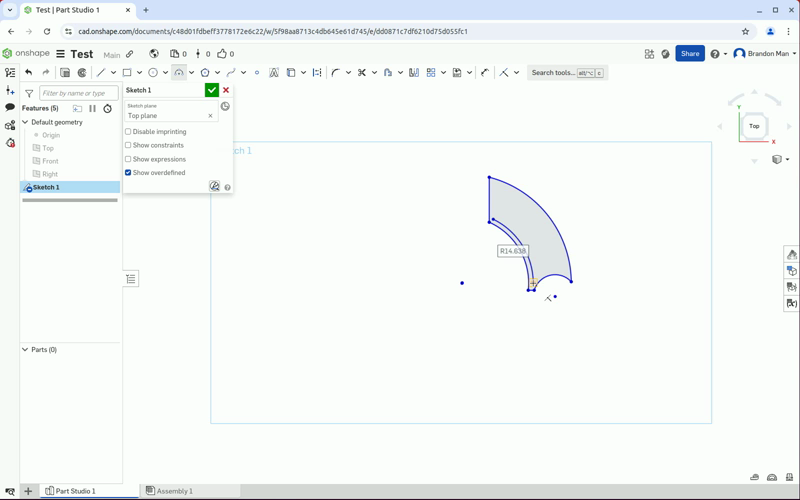
key_down(shift)
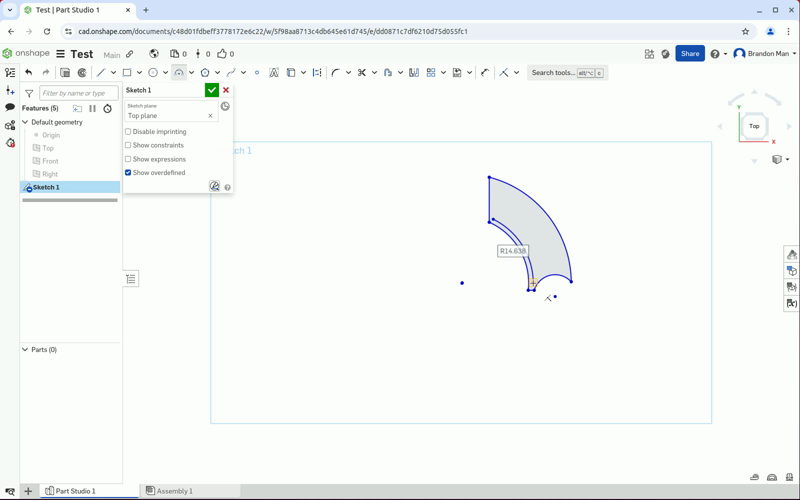
mouse_move(561, 270)
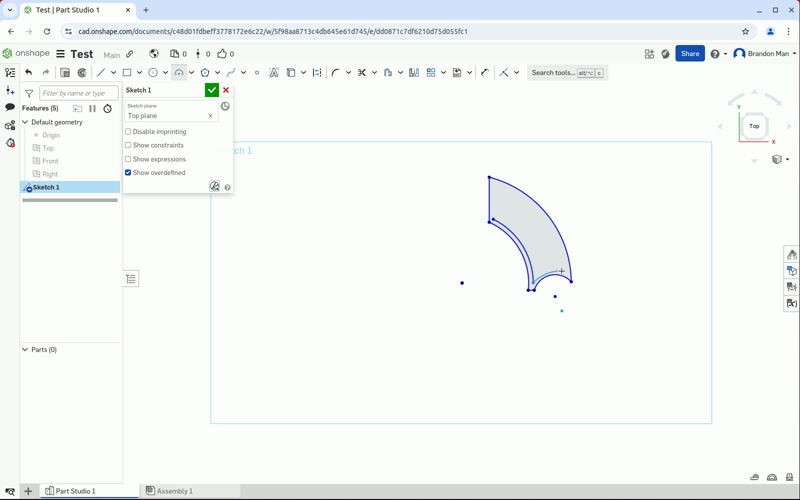
click(561, 270)
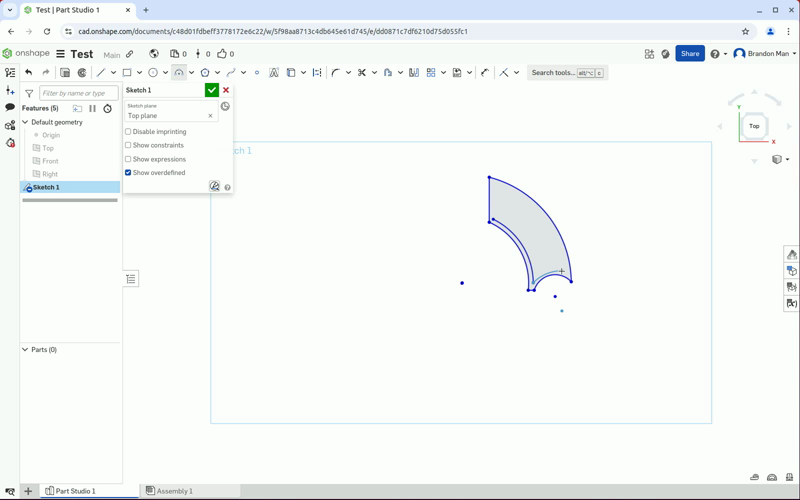
mouse_move(545, 271)
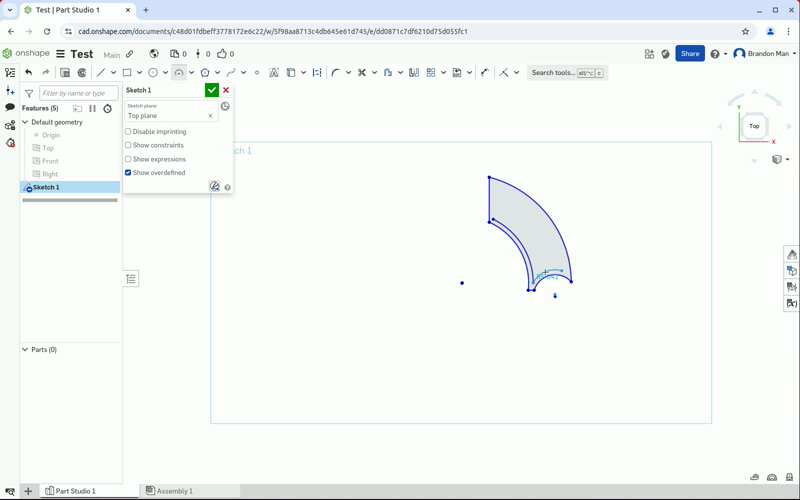
click(545, 271)
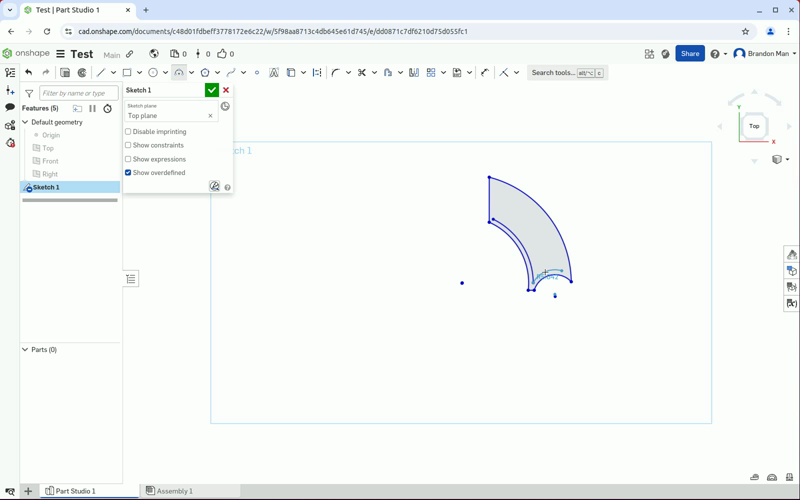
key_up(shift)
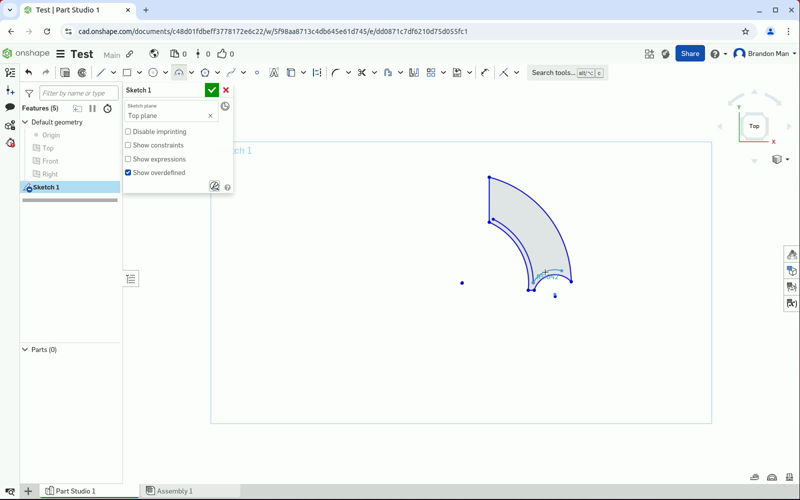
mouse_move(561, 270)
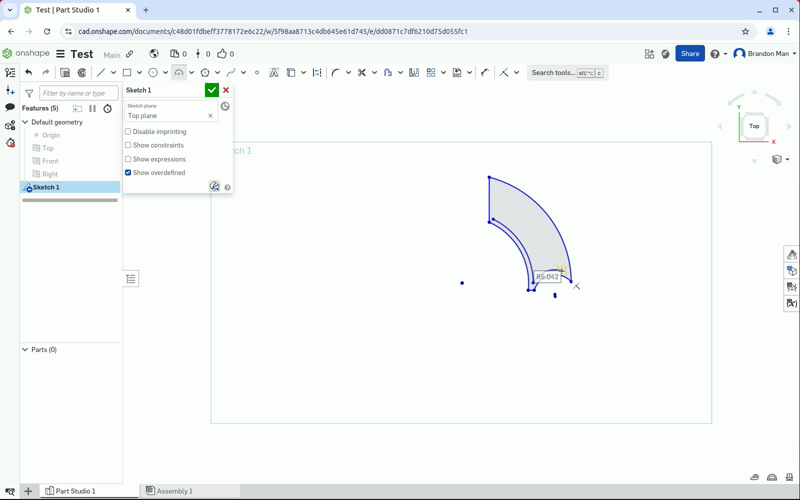
click(561, 270)
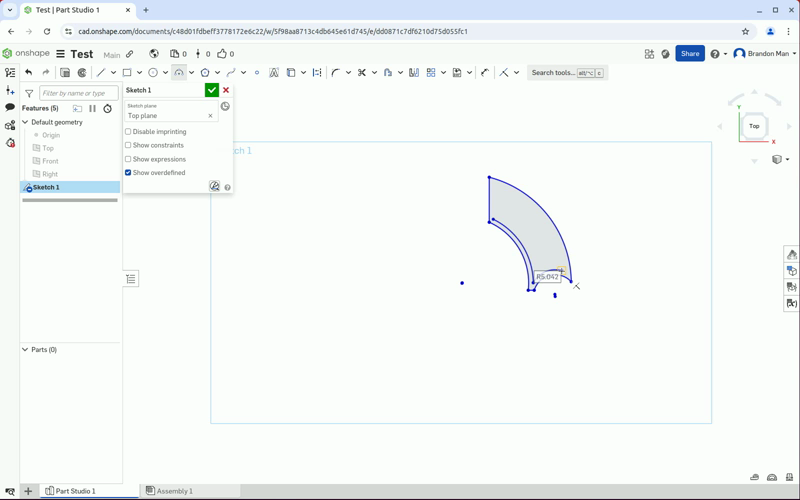
key_down(shift)
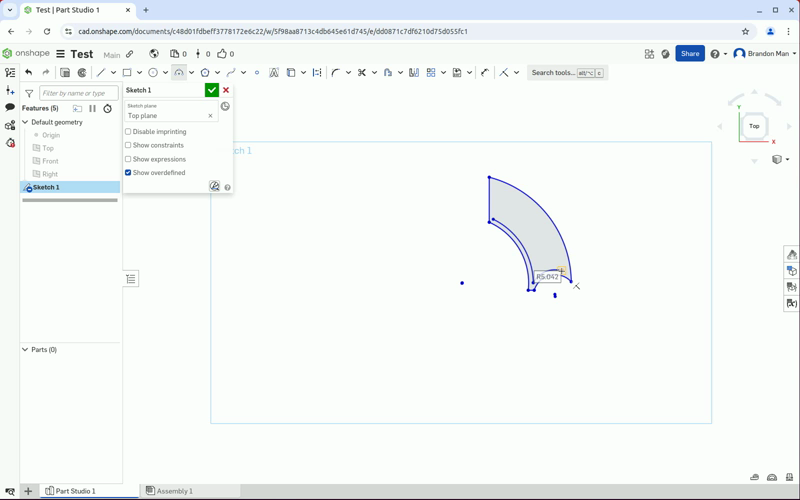
mouse_move(493, 187)
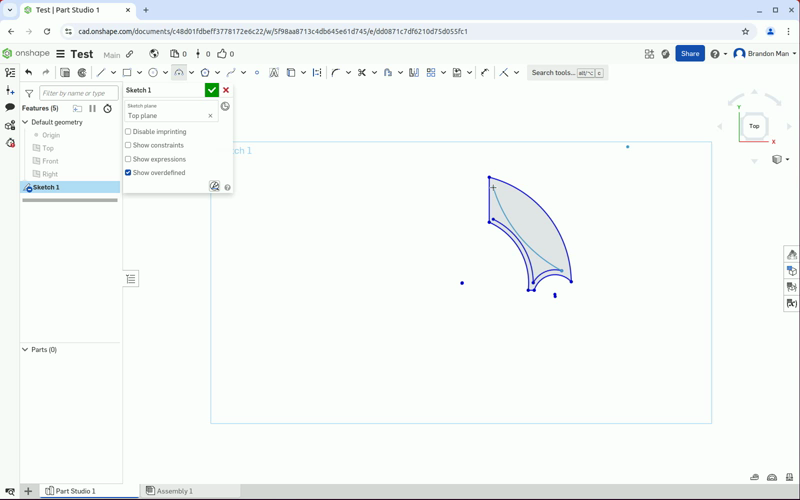
click(493, 187)
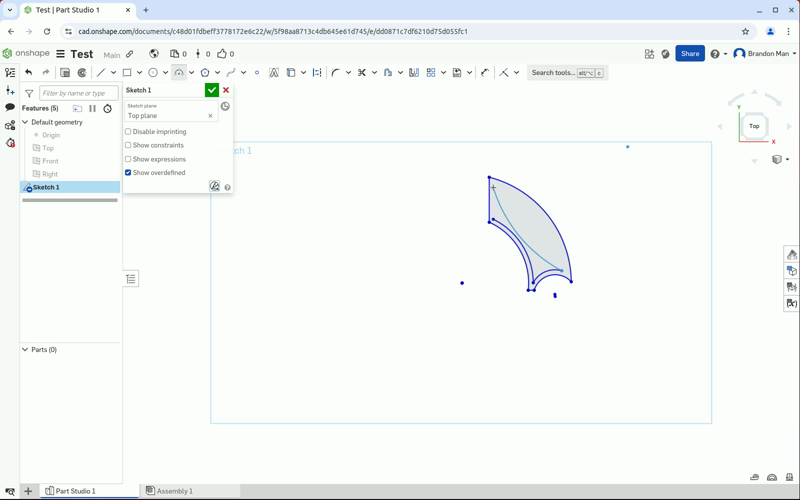
mouse_move(539, 219)
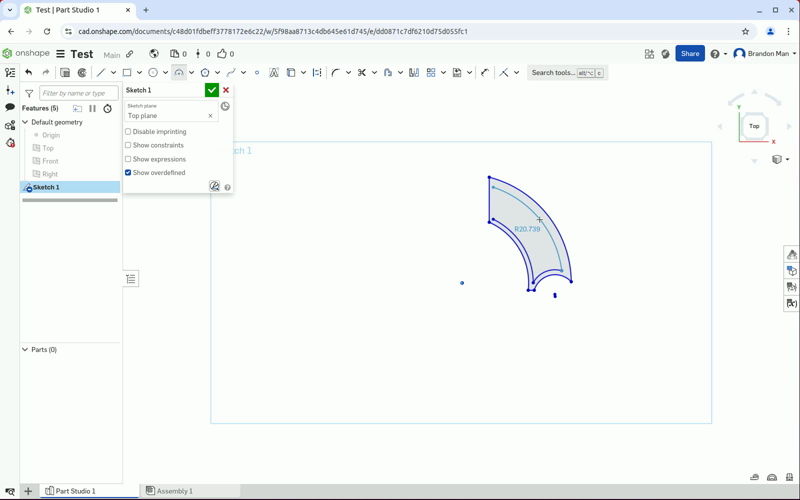
click(539, 219)
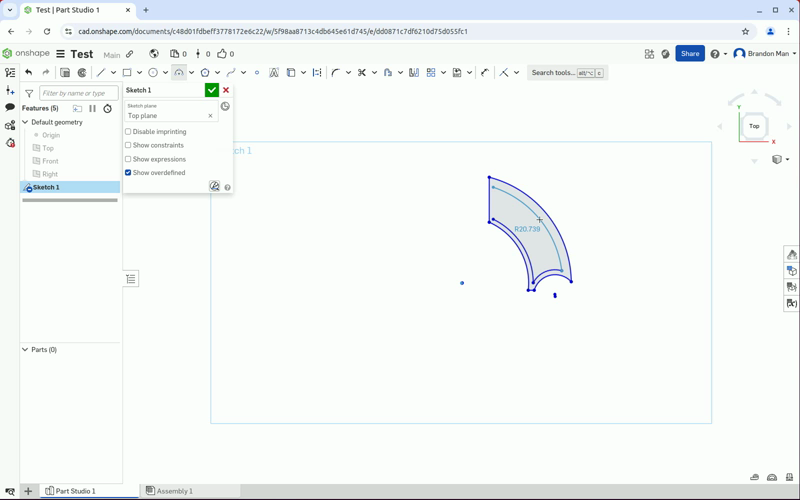
key_up(shift)
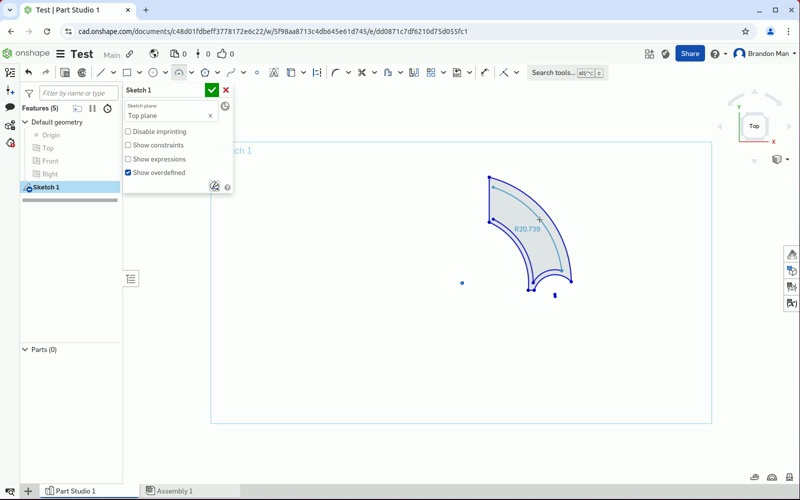
key(esc)
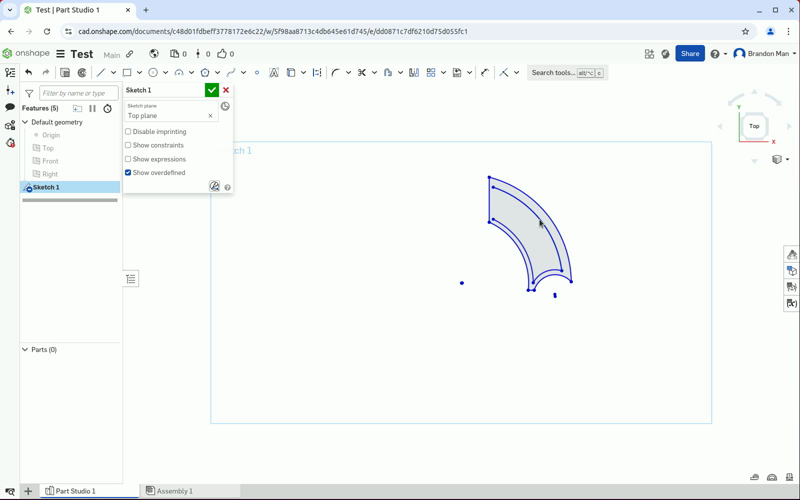
key(l)
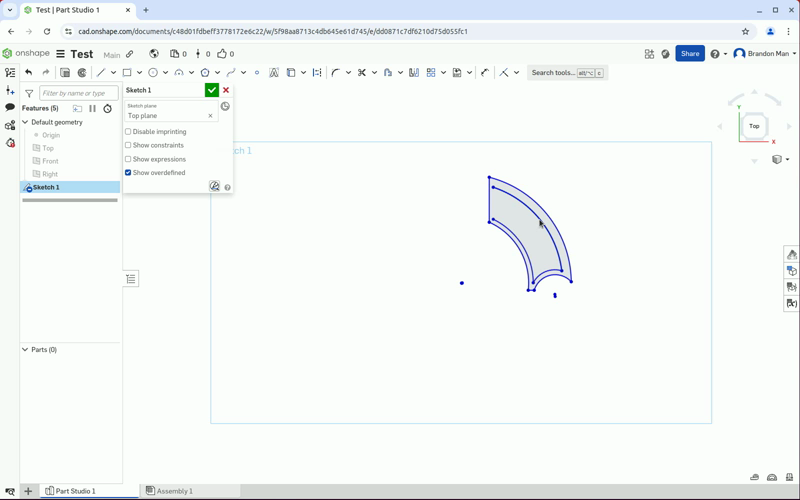
mouse_move(493, 187)
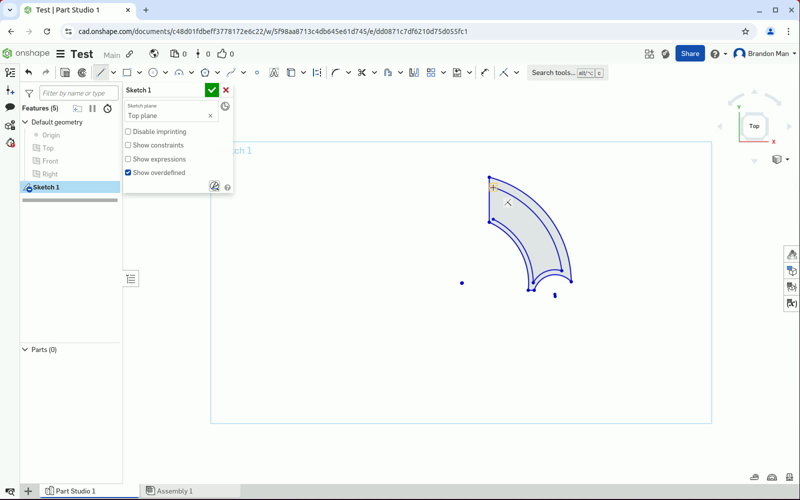
click(493, 187)
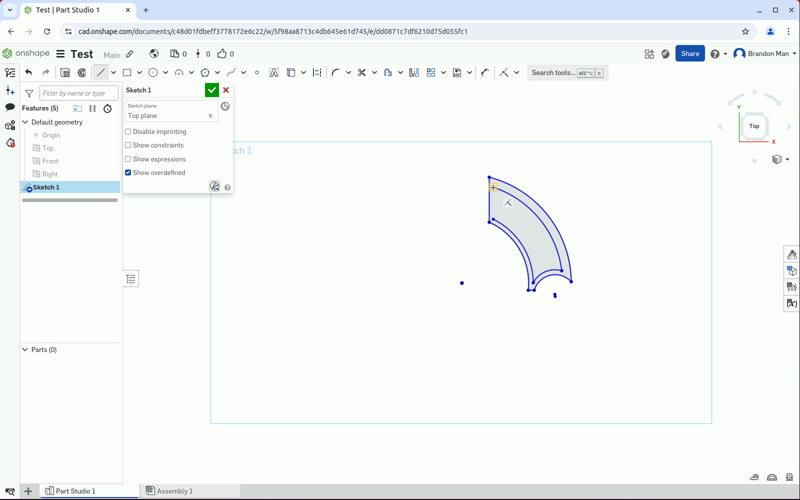
mouse_move(523, 187)
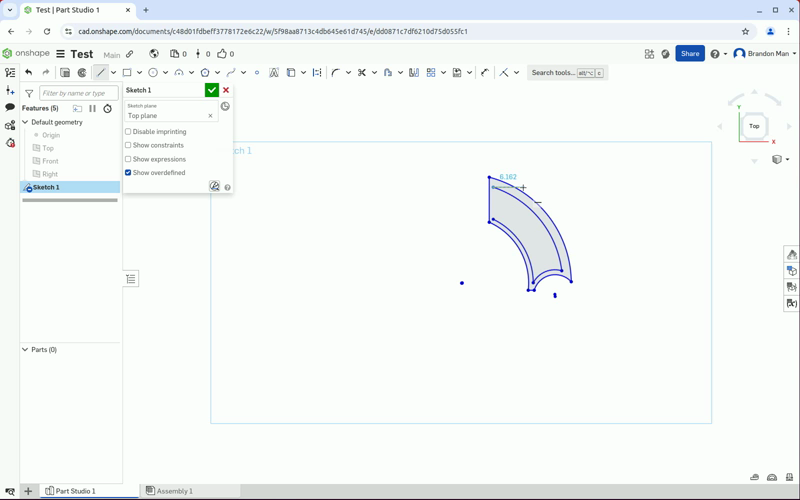
key_down(shift)
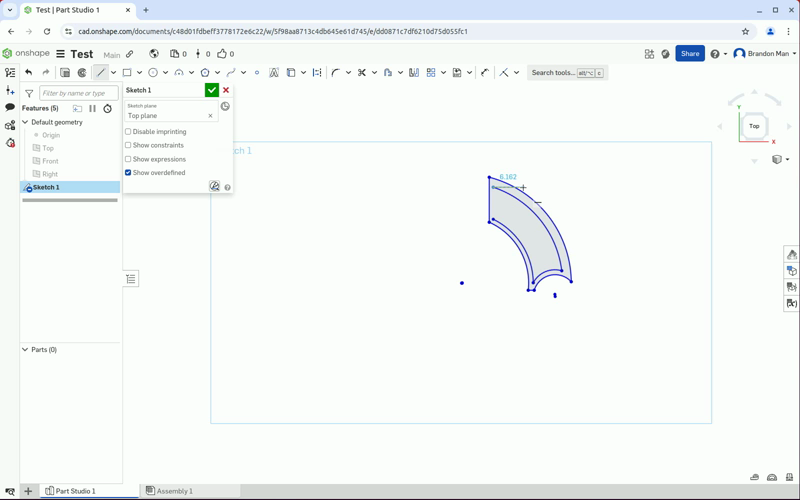
mouse_move(493, 219)
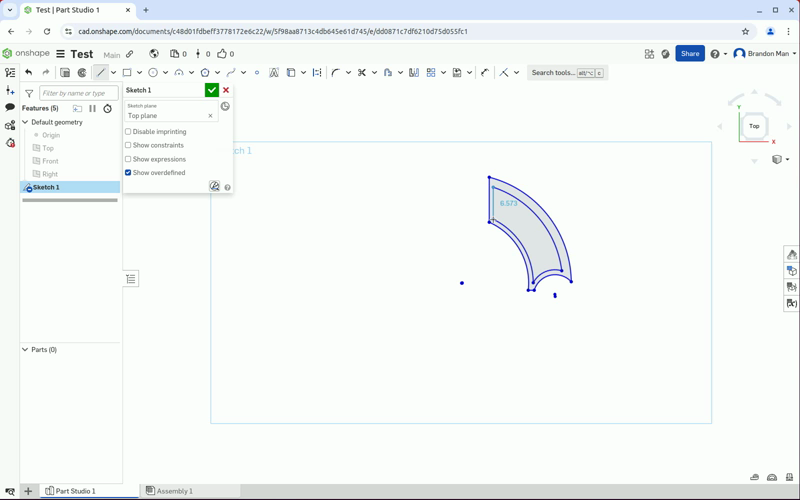
key_up(shift)
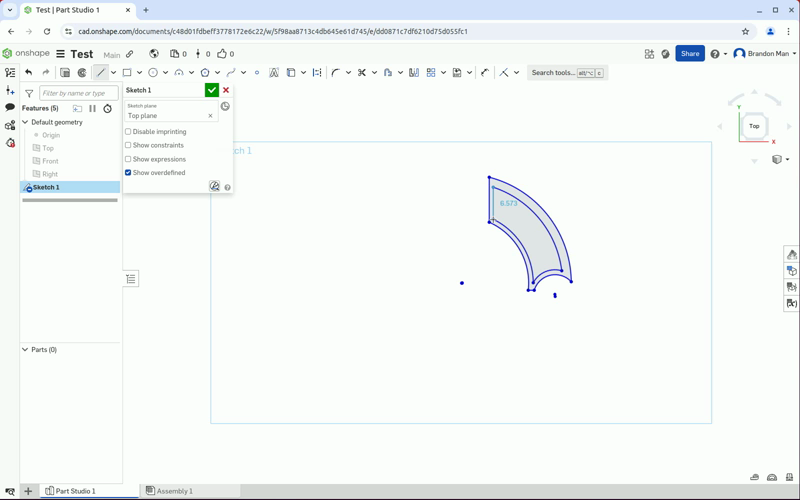
click(493, 219)
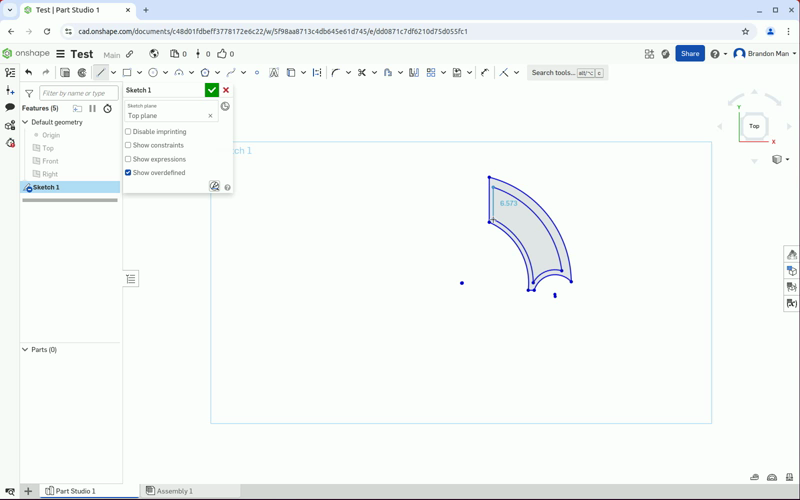
key(esc)
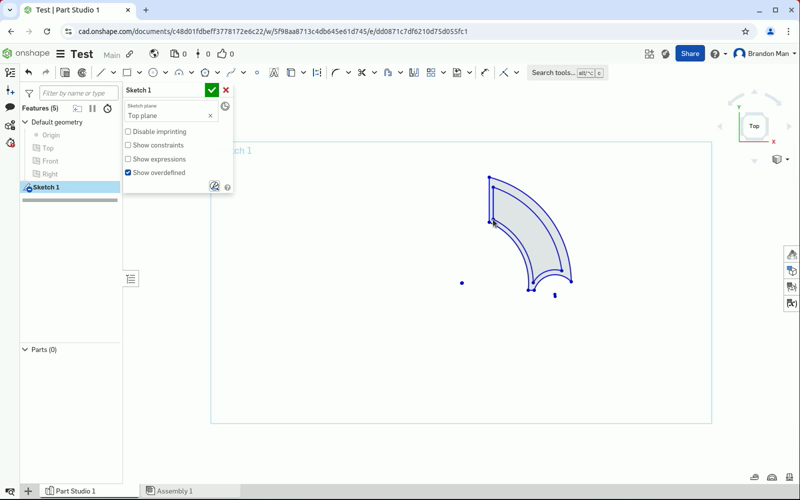
mouse_move(559, 249)
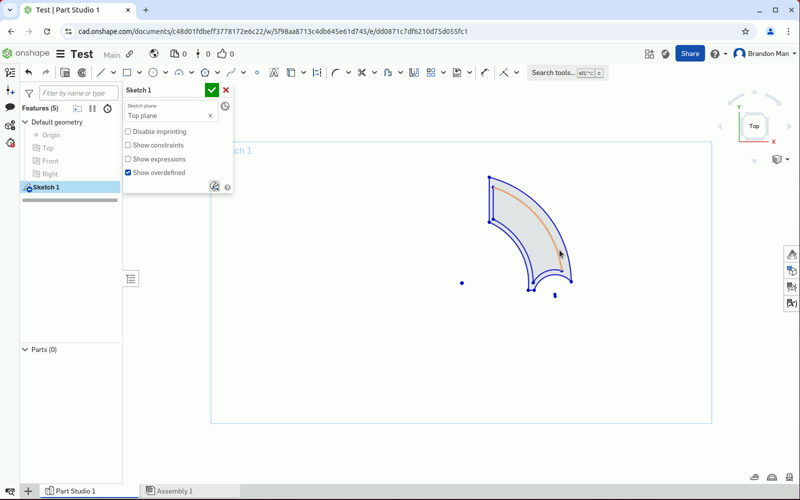
click(559, 249)
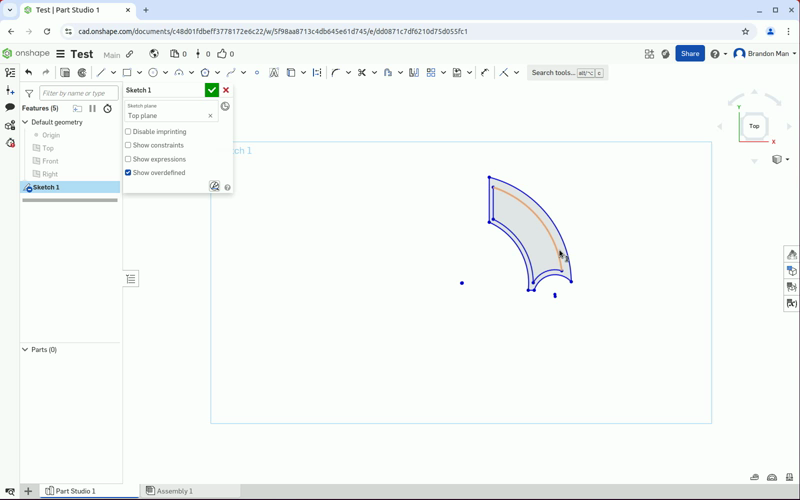
mouse_move(73, 352)
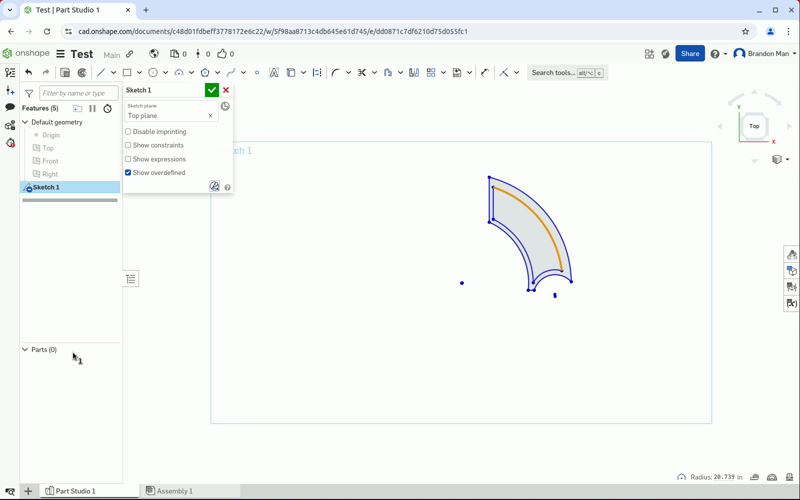
key(shift+y)
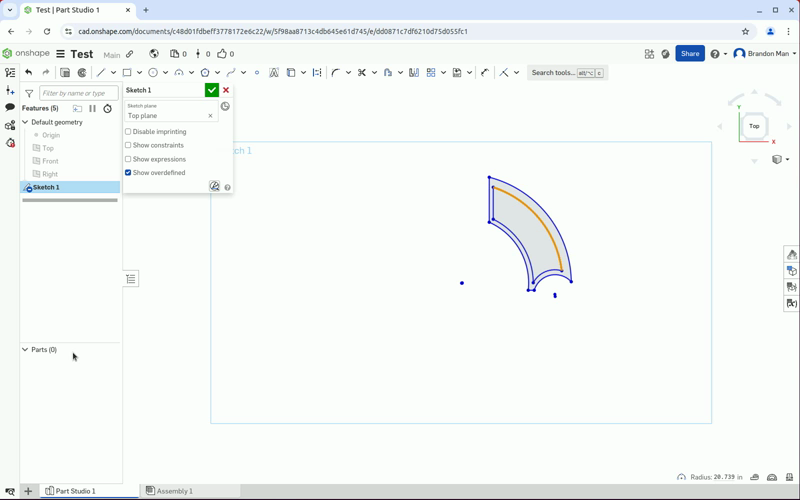
key(shift+e)
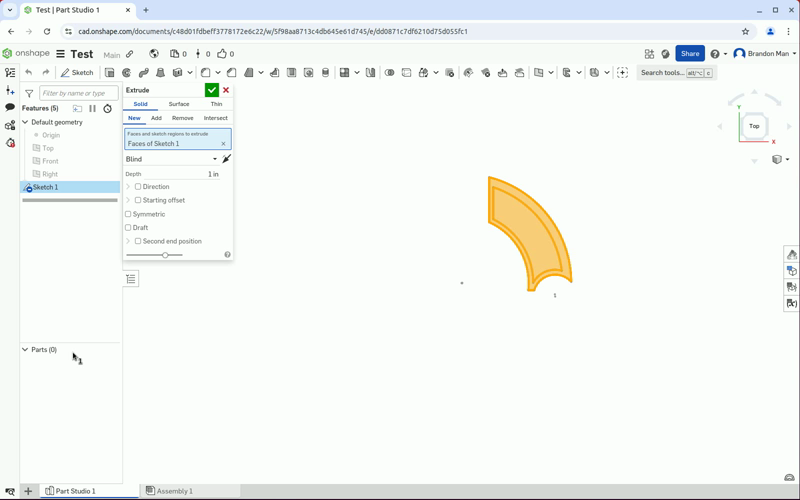
mouse_move(143, 106)
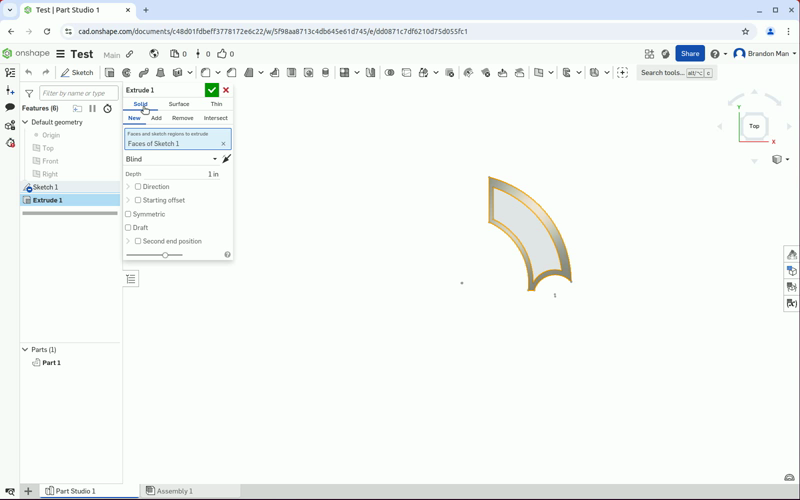
click(143, 106)
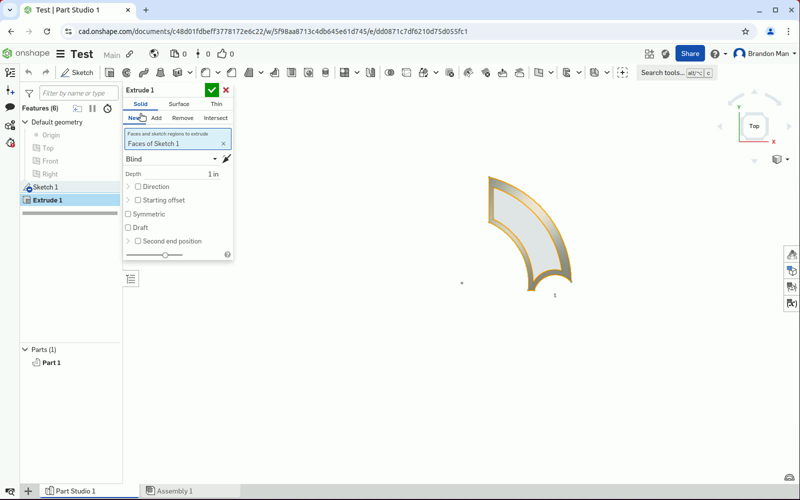
mouse_move(137, 120)
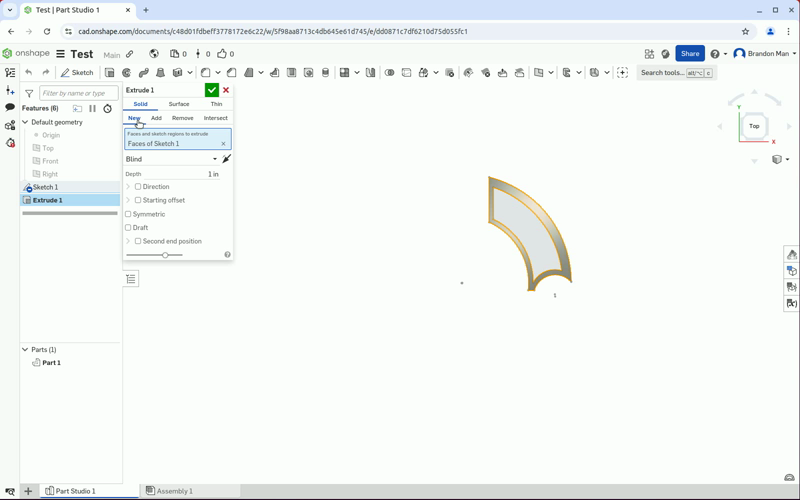
click(137, 120)
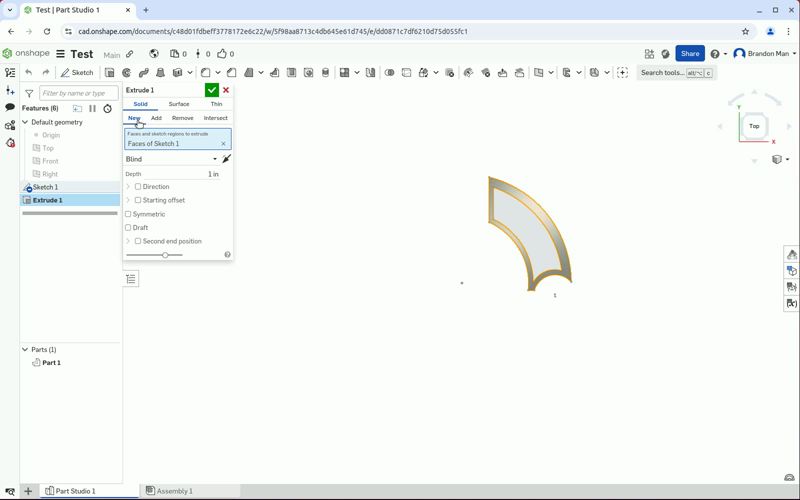
key(tab, 4)
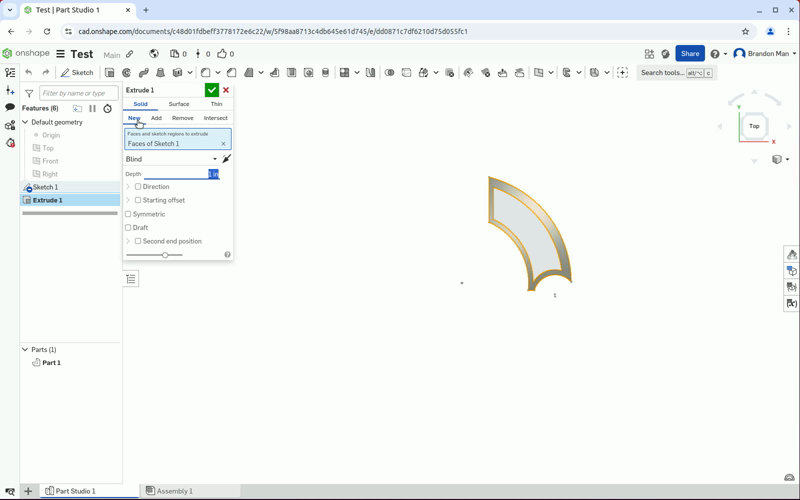
text(0.963)
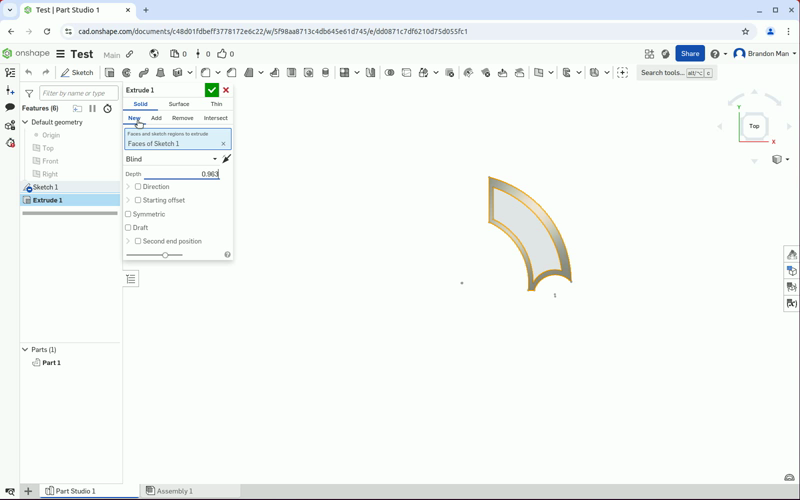
key(enter)
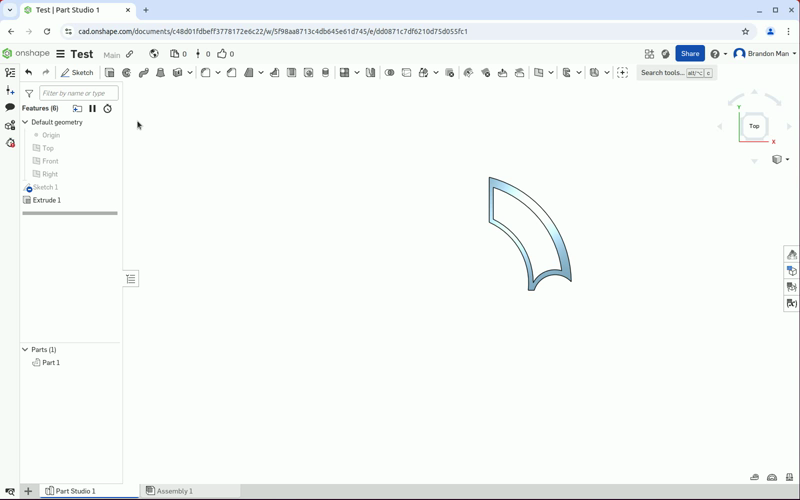
key(shift+h)
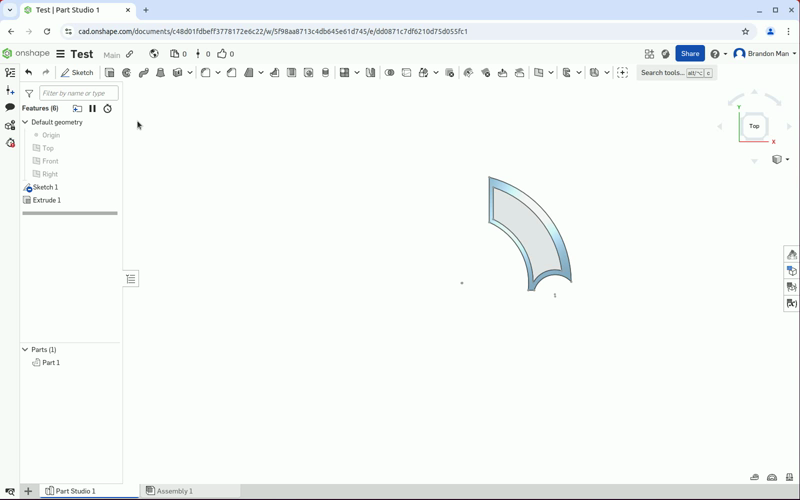
key(shift+h)
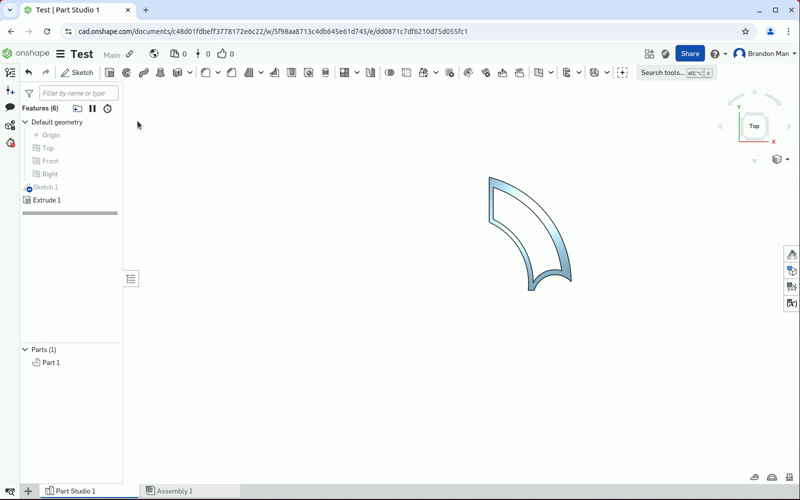
mouse_move(73, 189)
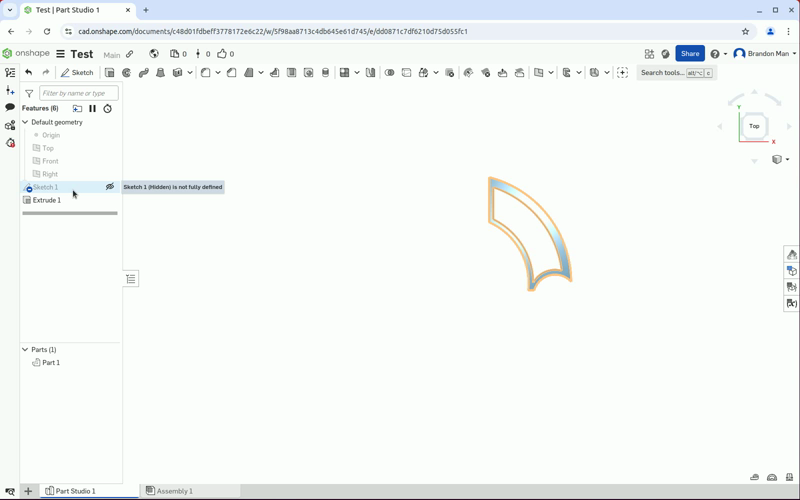
click(73, 189)
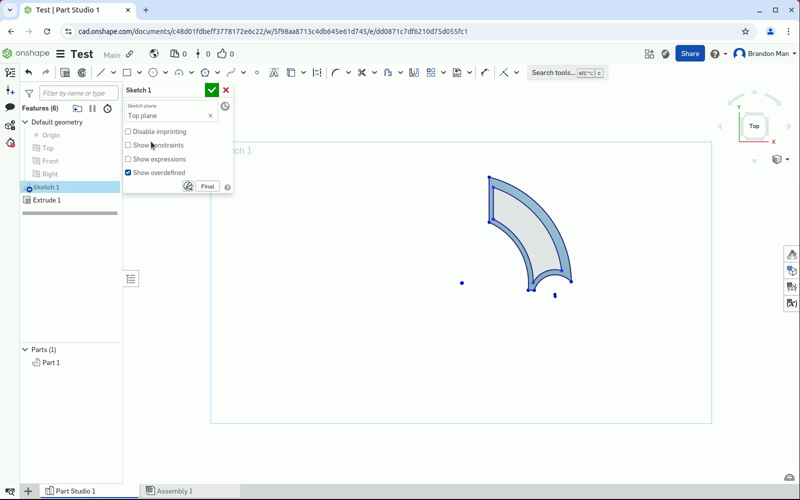
mouse_move(229, 92)
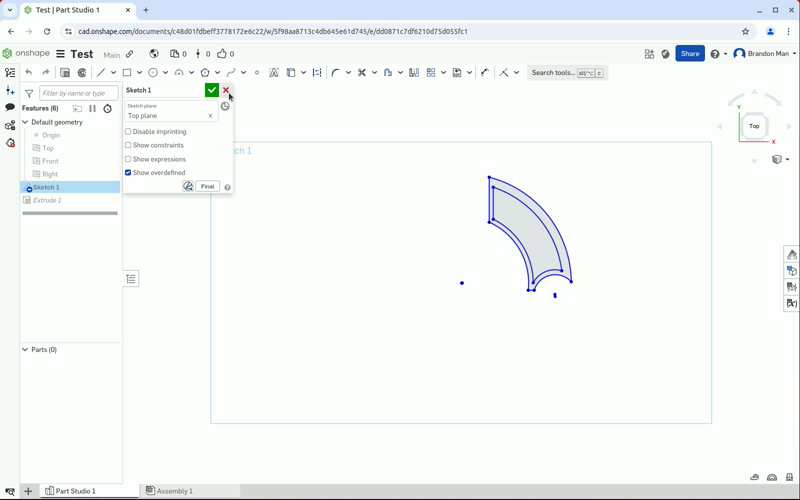
click(229, 92)
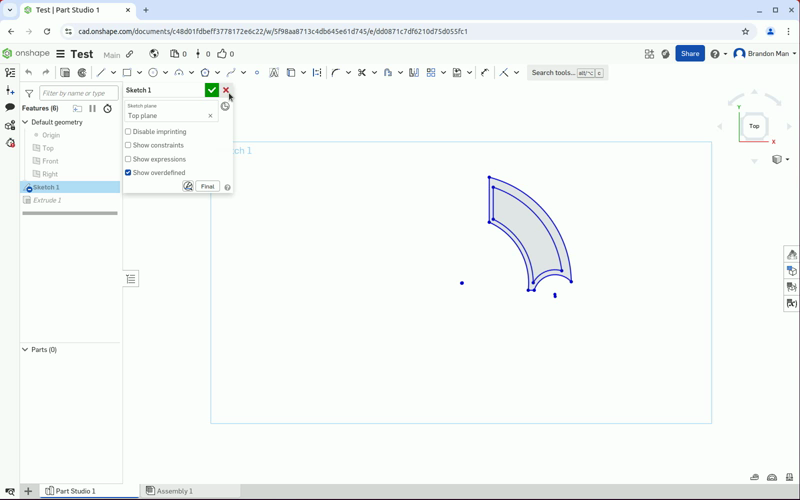
key(shift+s)
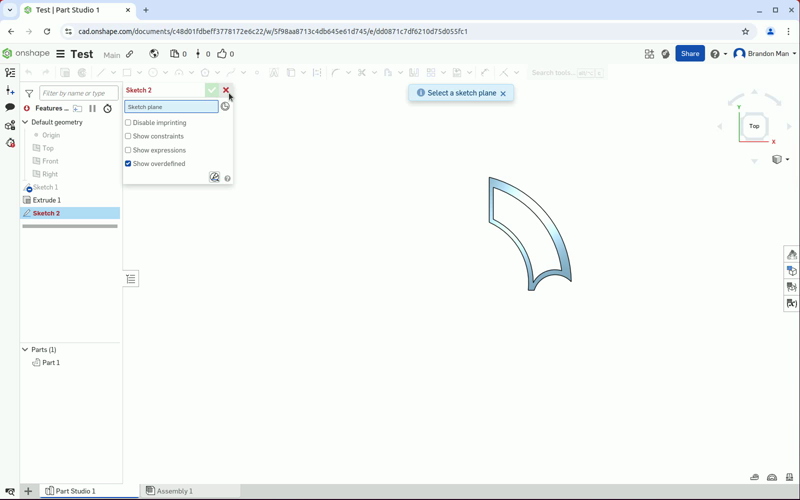
mouse_move(73, 150)
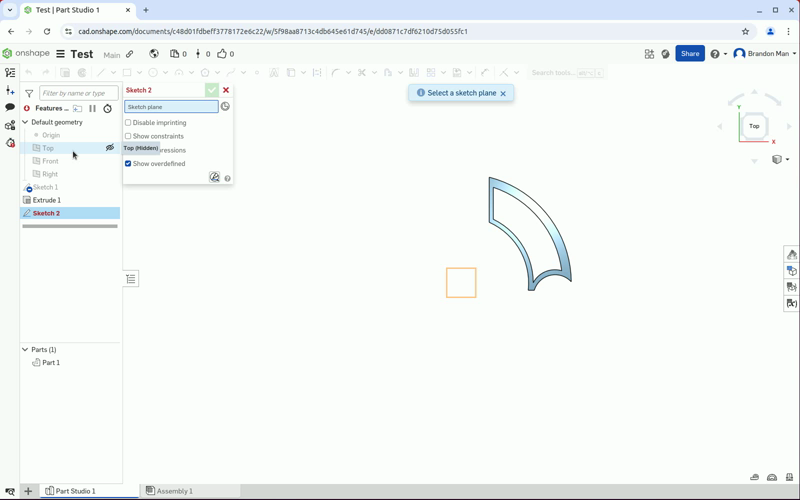
click(73, 150)
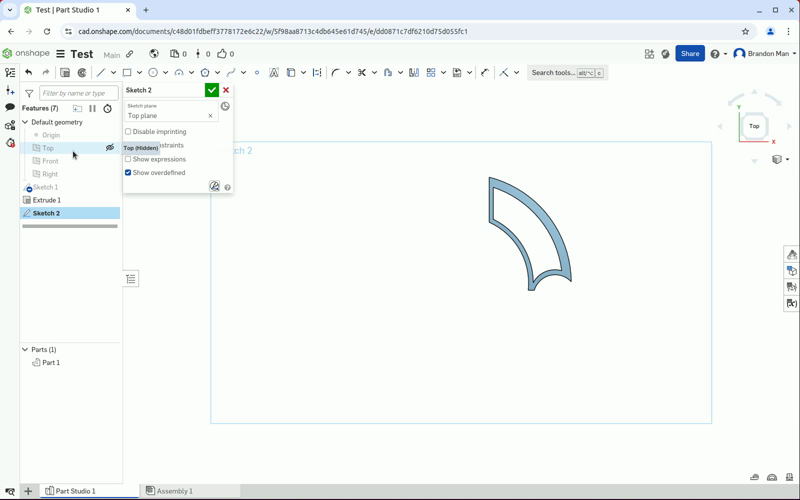
mouse_move(73, 352)
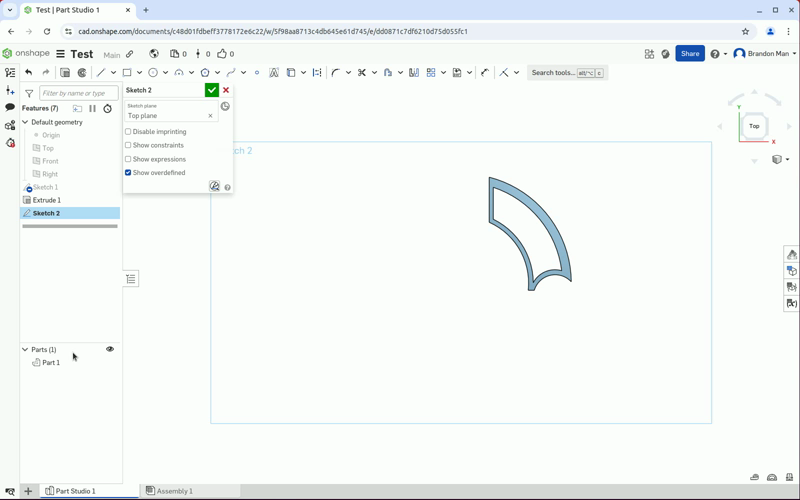
key(y)
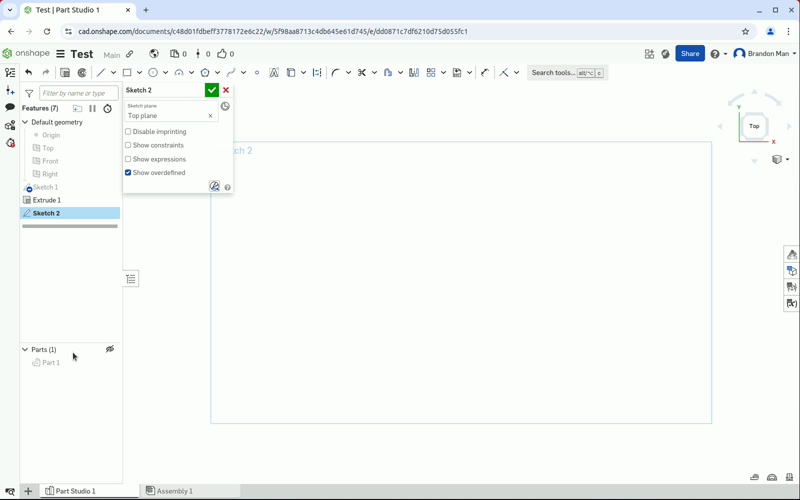
key(a)
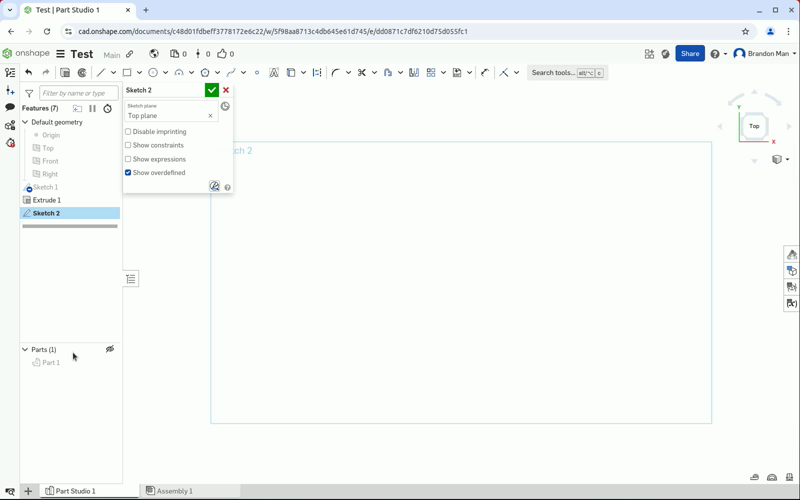
key_down(shift)
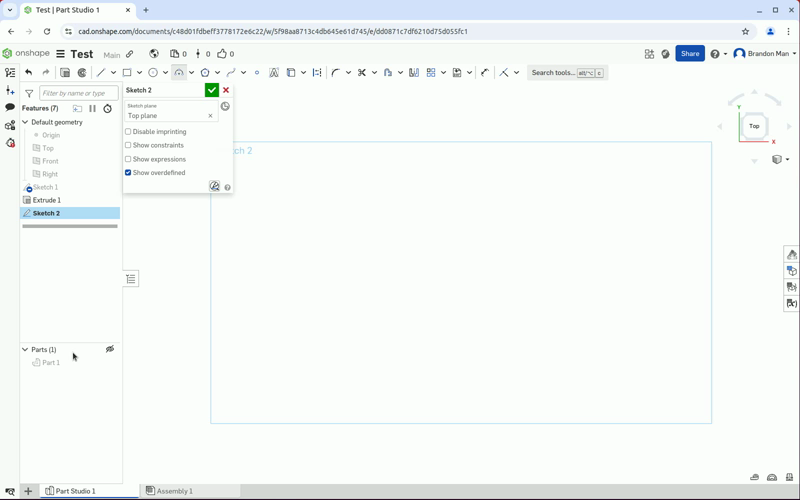
mouse_move(489, 176)
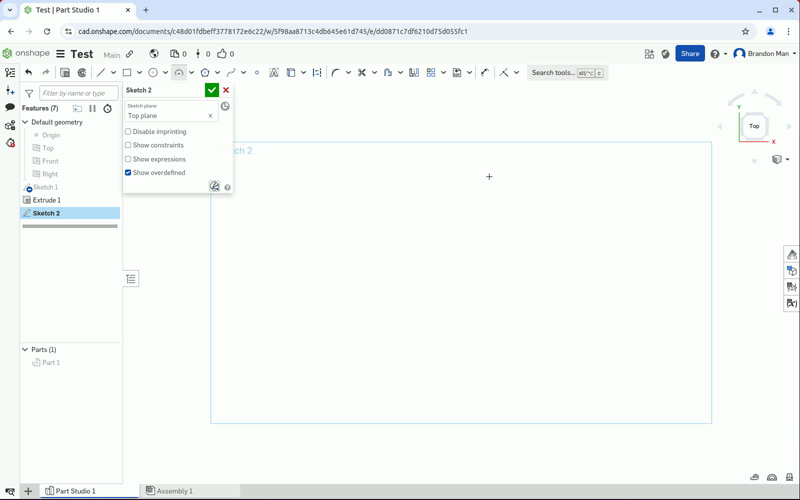
click(489, 176)
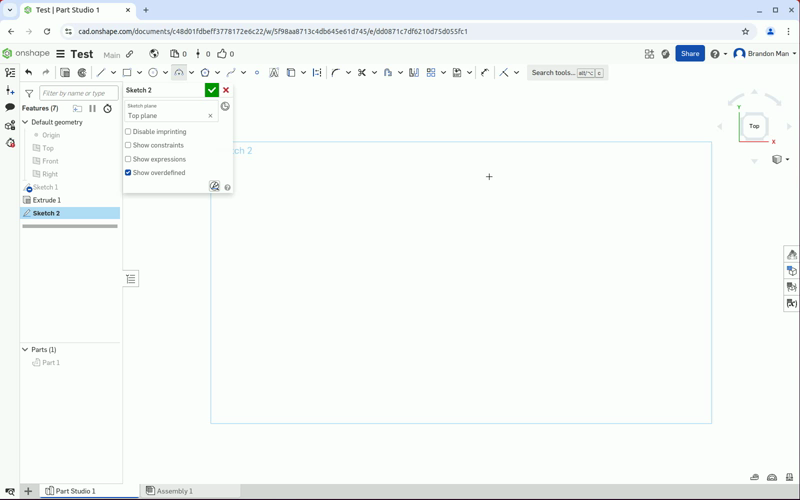
key_up(shift)
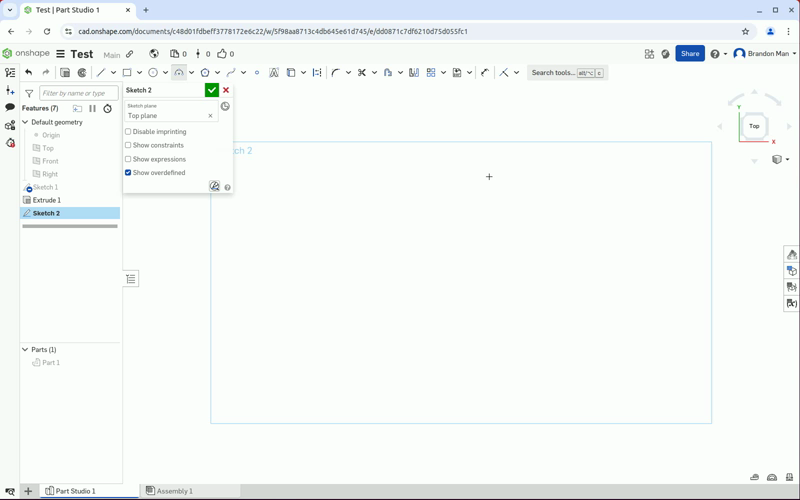
key_down(shift)
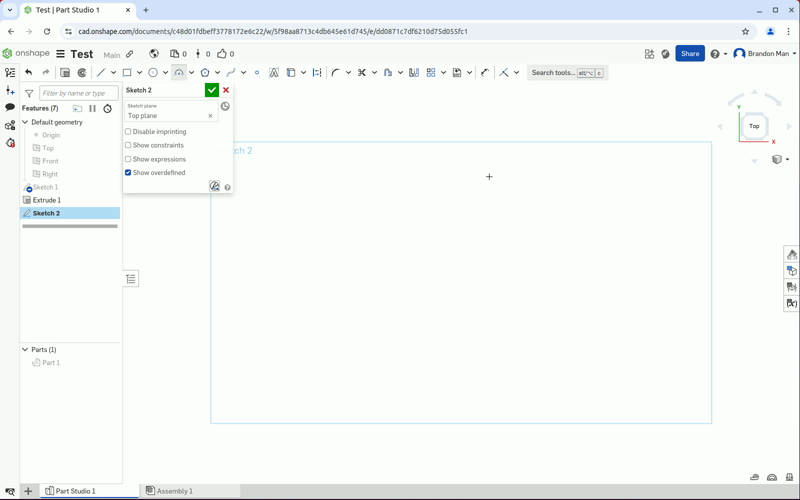
mouse_move(570, 280)
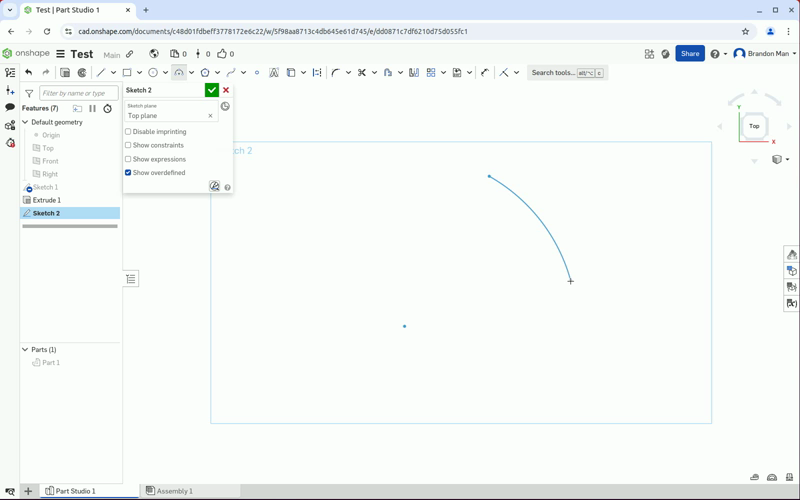
click(570, 280)
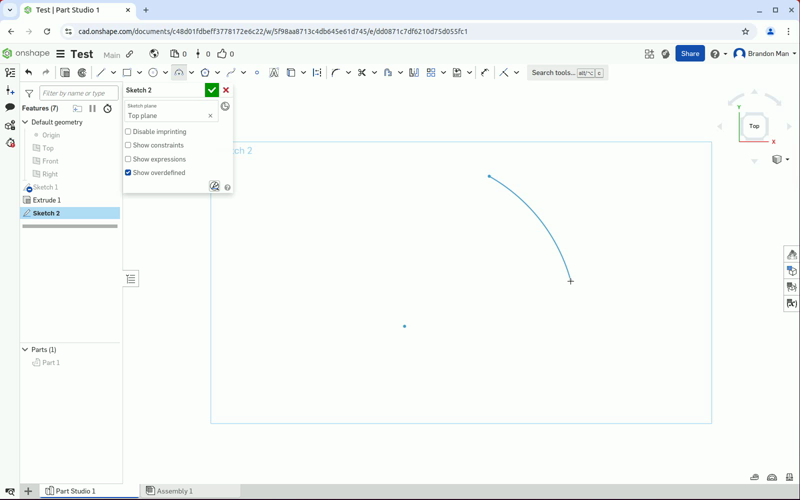
mouse_move(547, 214)
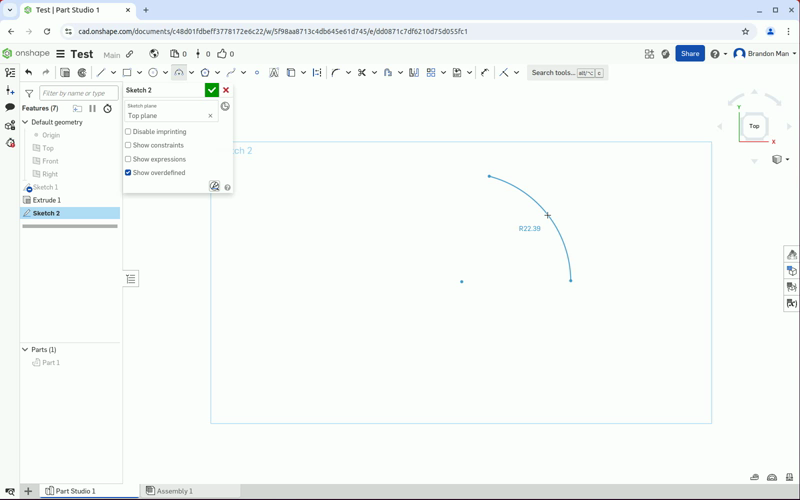
click(547, 214)
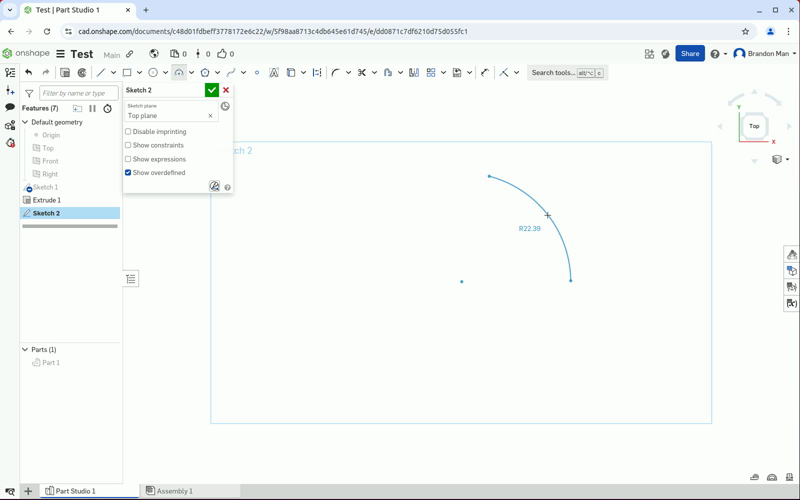
key_up(shift)
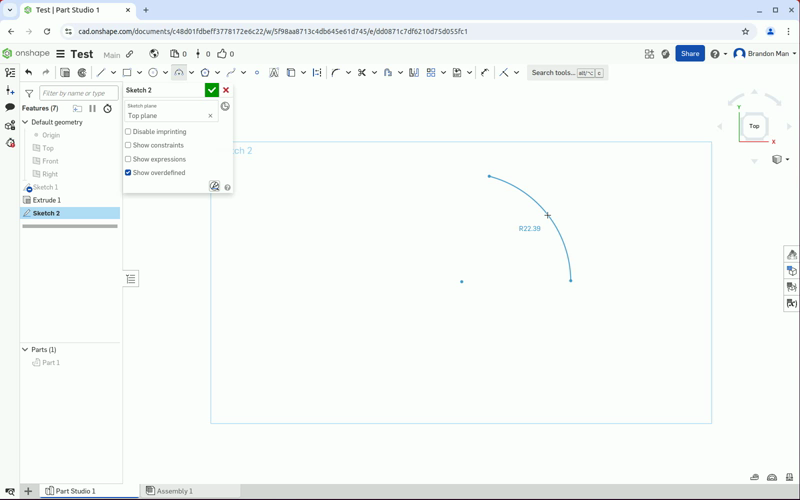
mouse_move(570, 280)
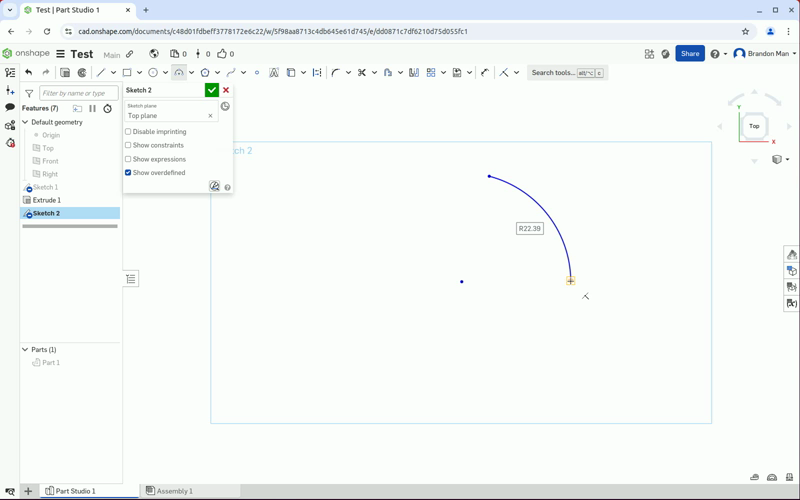
click(570, 280)
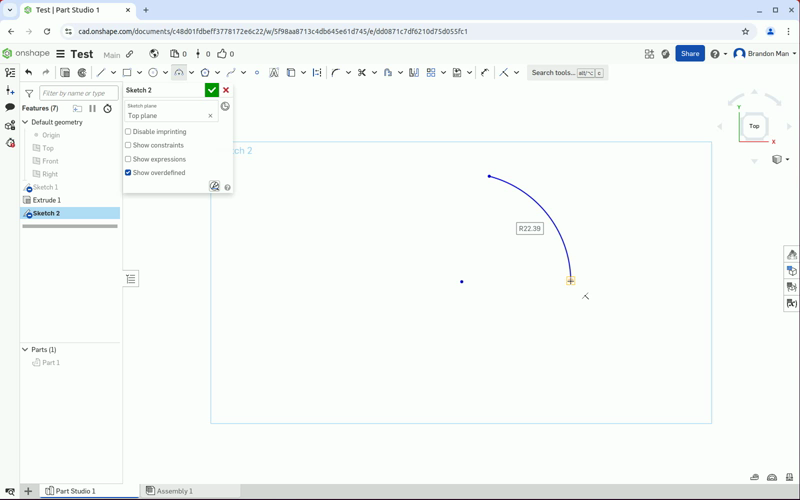
key_down(shift)
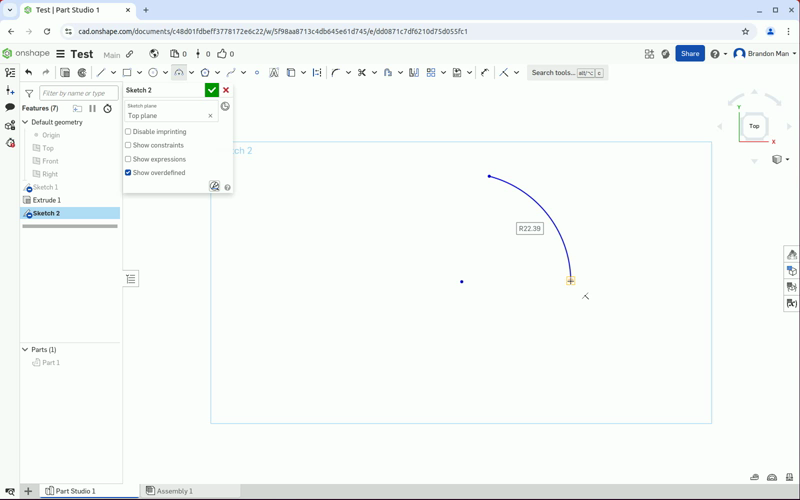
mouse_move(574, 284)
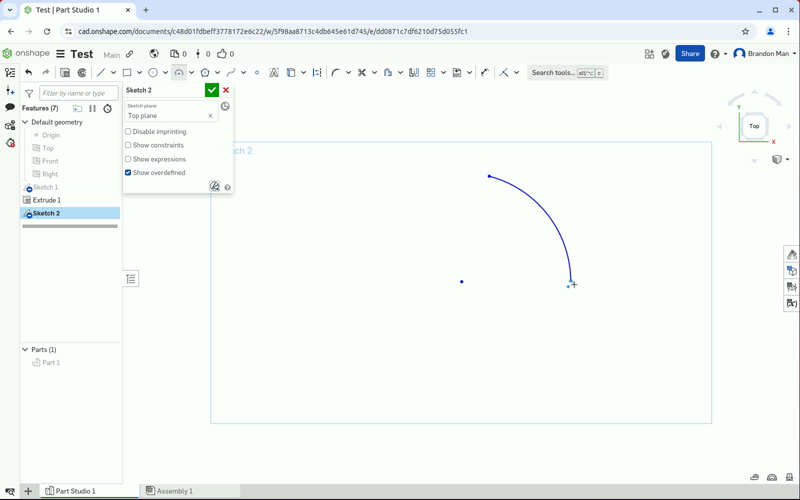
scroll(6)
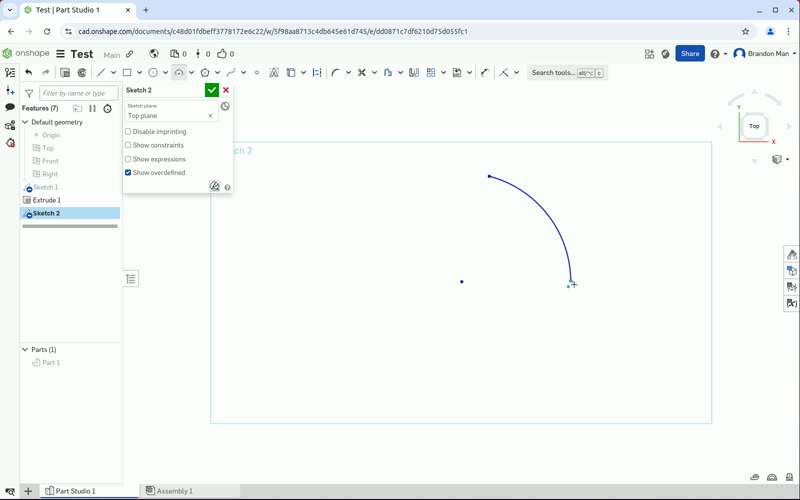
scroll(6)
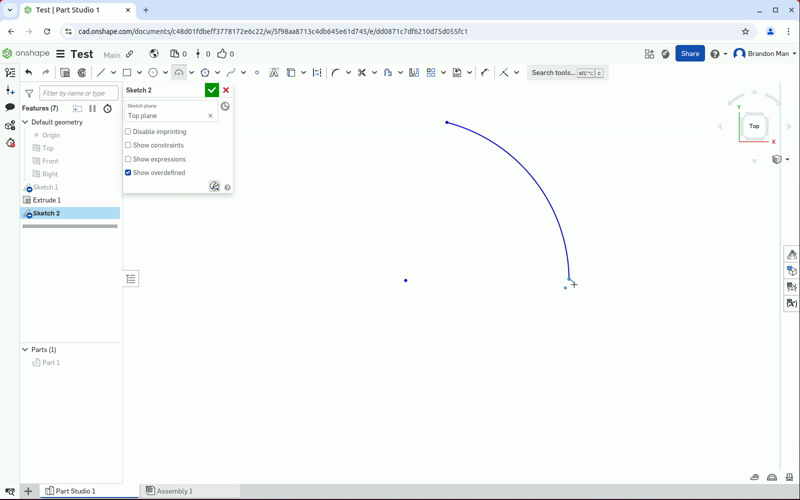
scroll(6)
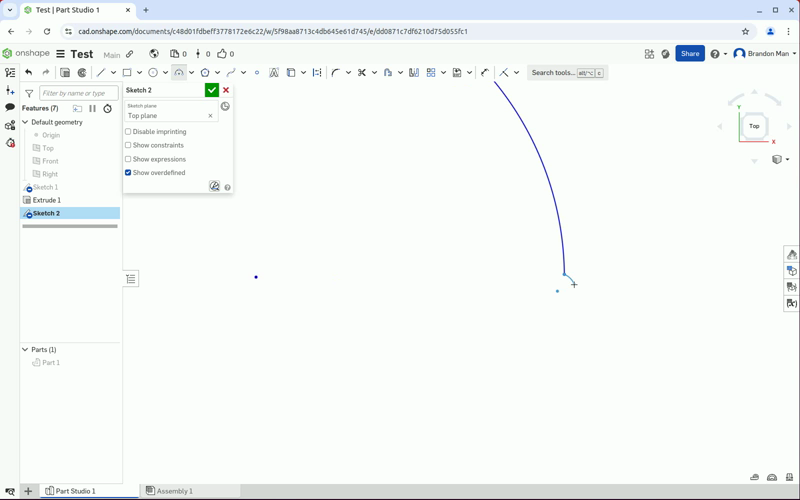
scroll(6)
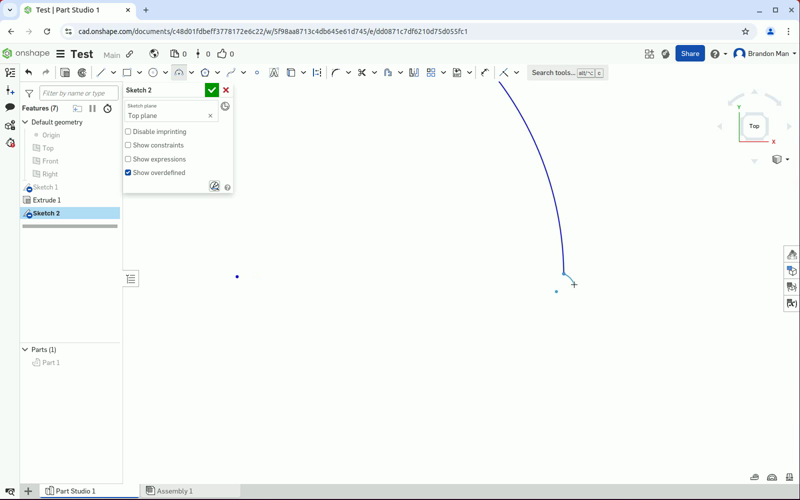
scroll(6)
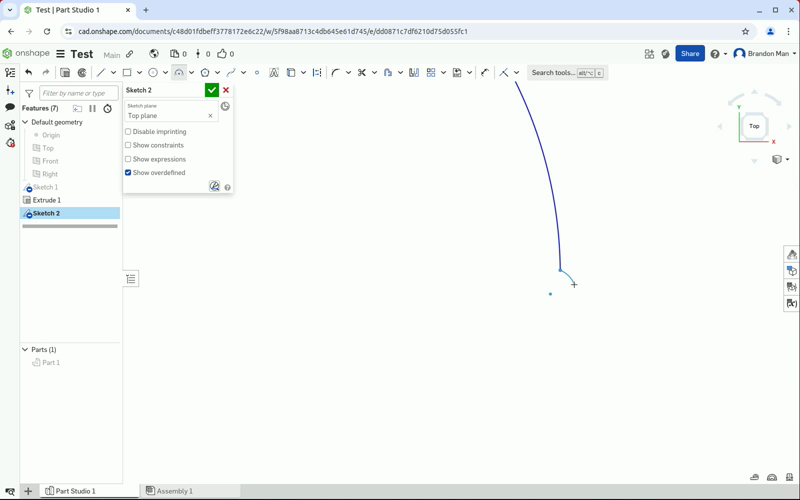
scroll(6)
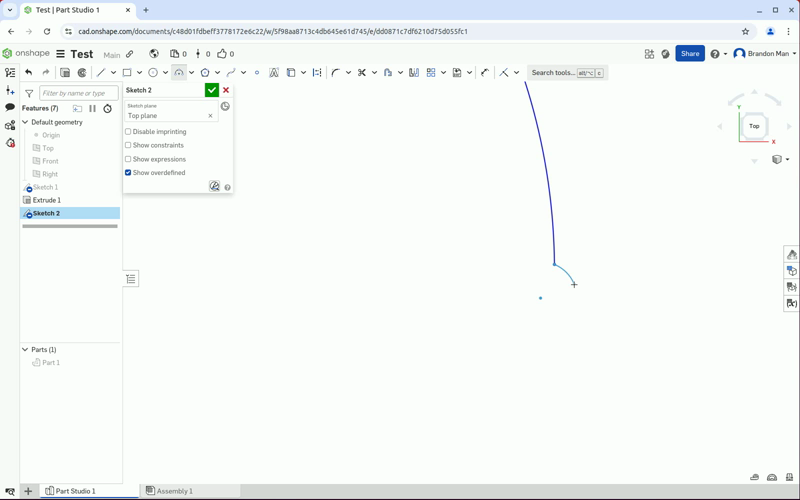
scroll(6)
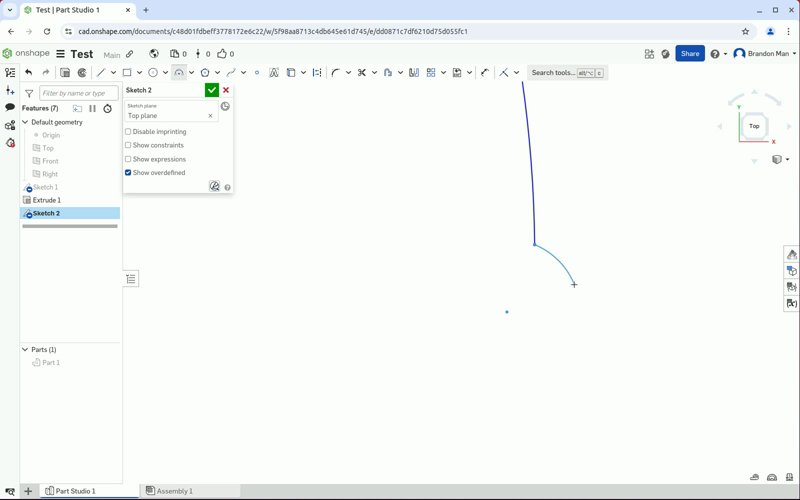
click(574, 284)
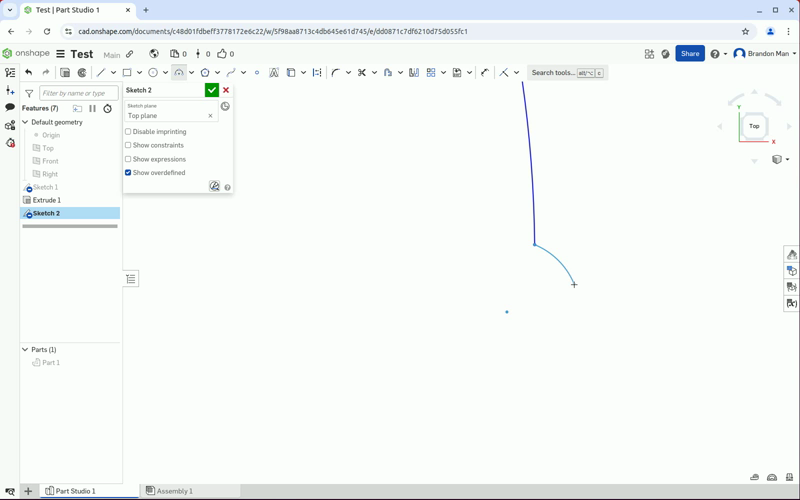
scroll(-6)
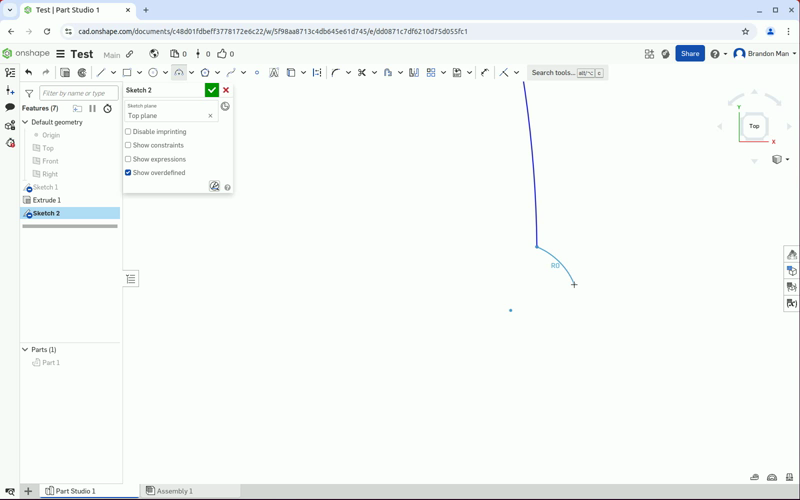
scroll(-6)
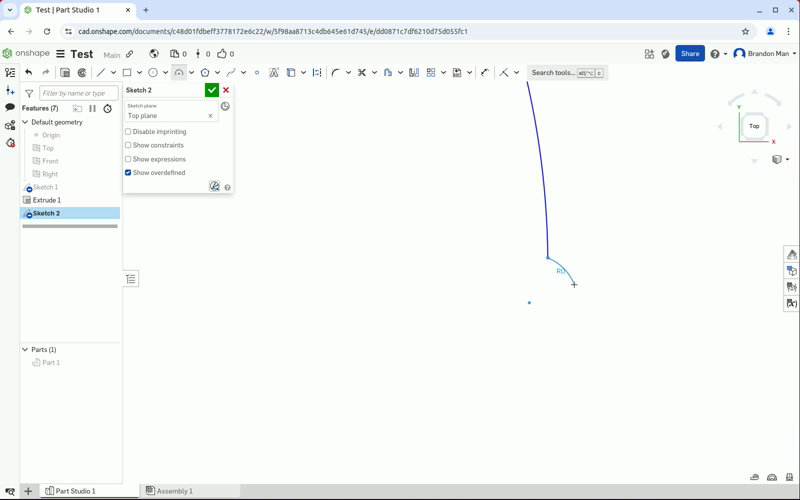
scroll(-6)
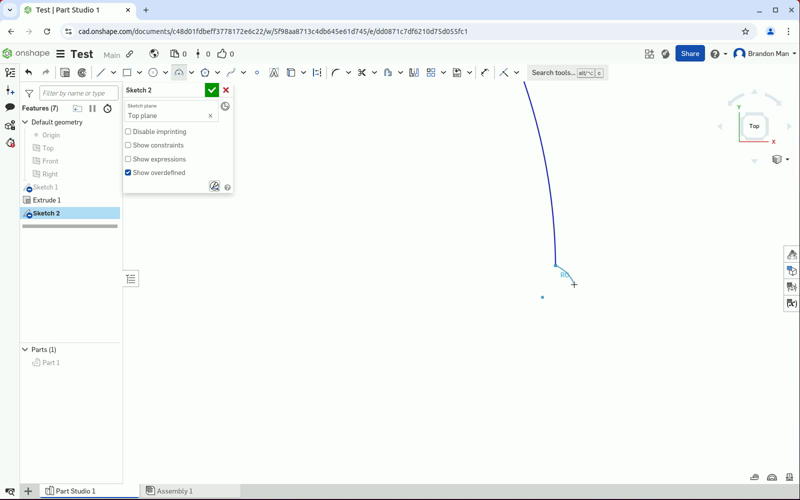
scroll(-6)
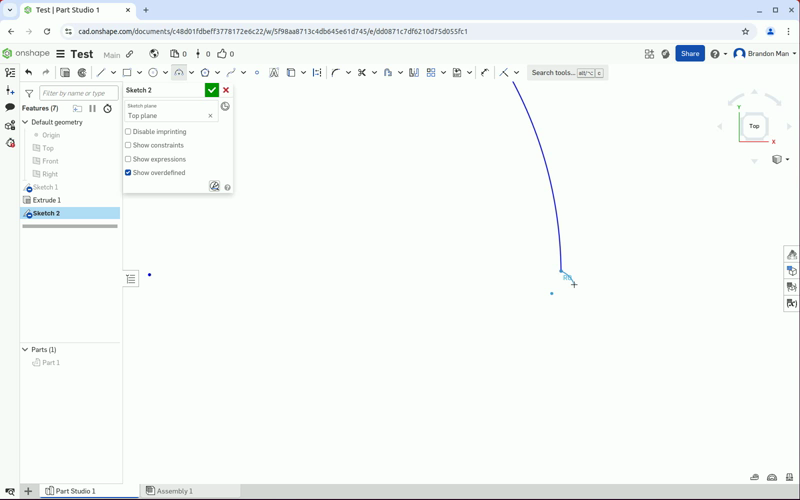
scroll(-6)
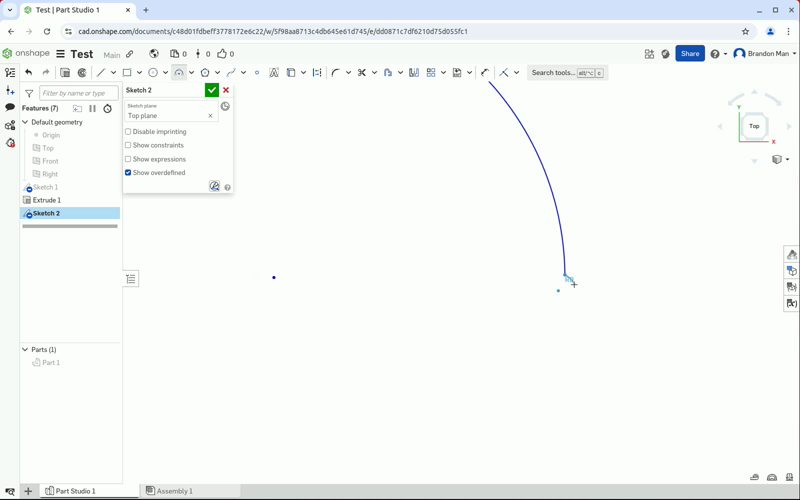
scroll(-6)
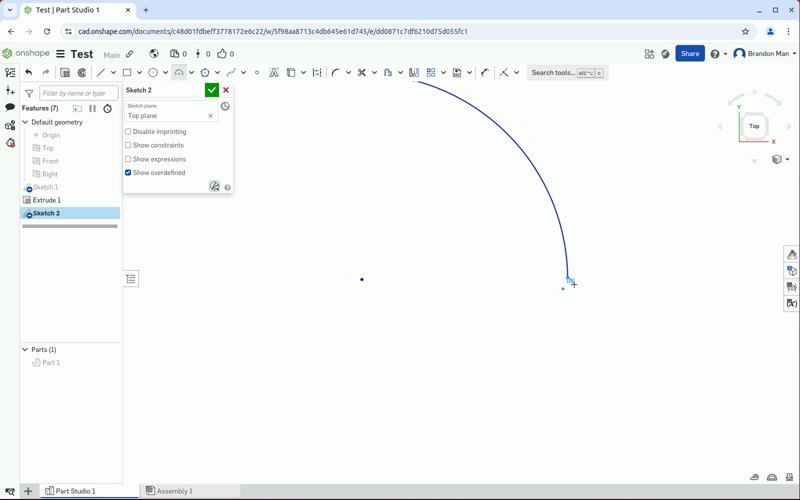
scroll(-6)
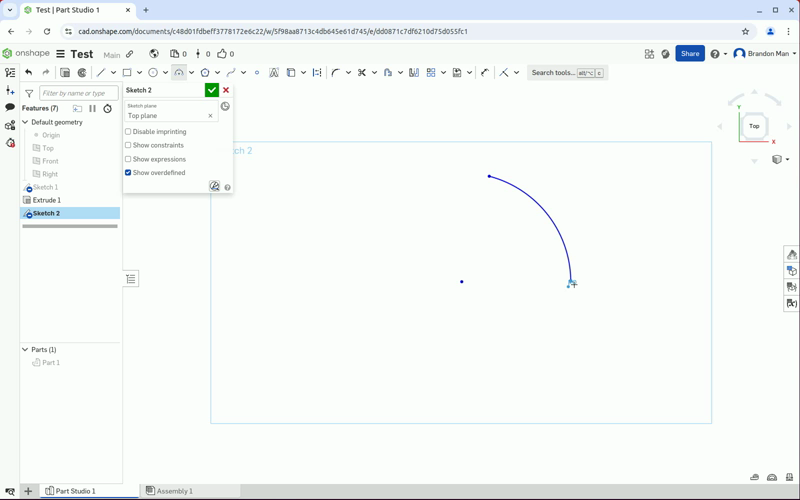
mouse_move(572, 282)
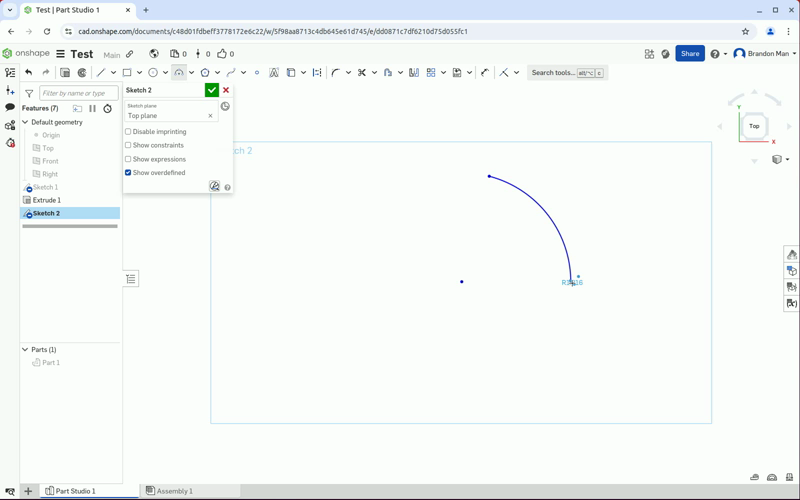
scroll(6)
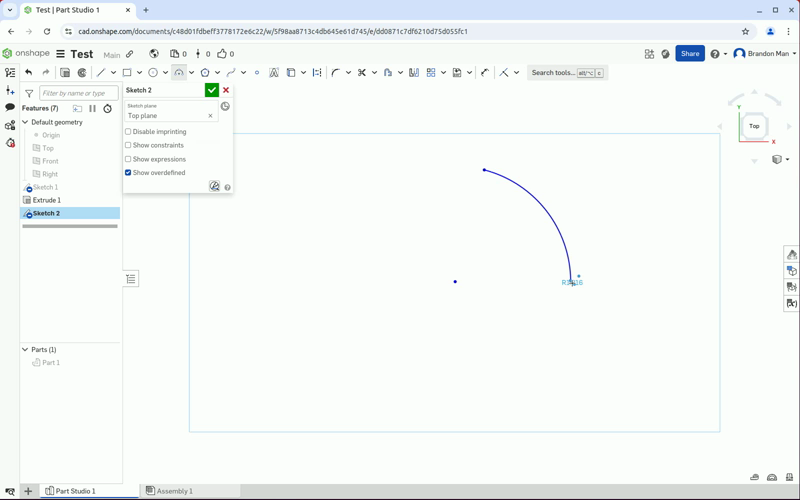
scroll(6)
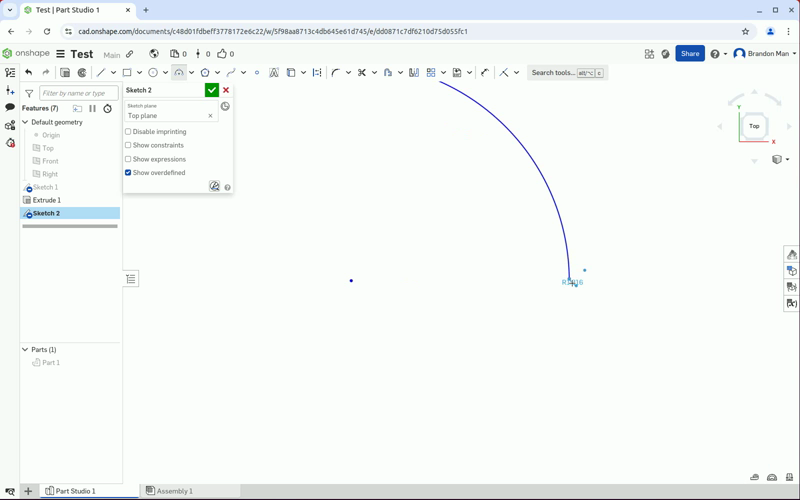
scroll(6)
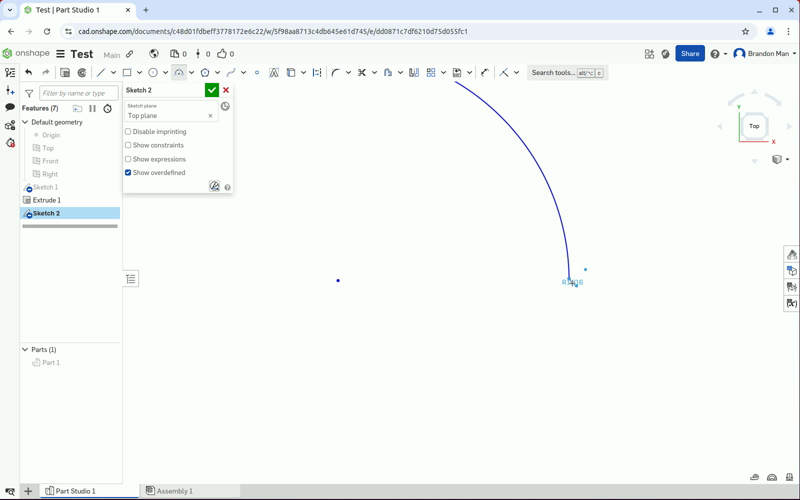
scroll(6)
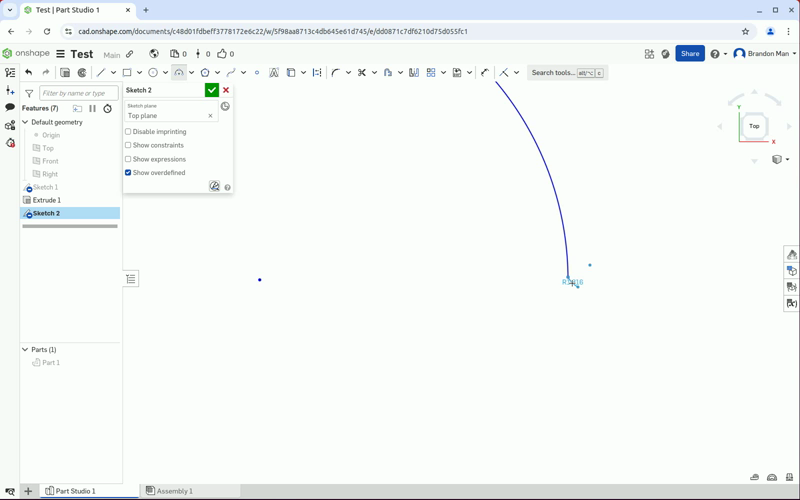
scroll(6)
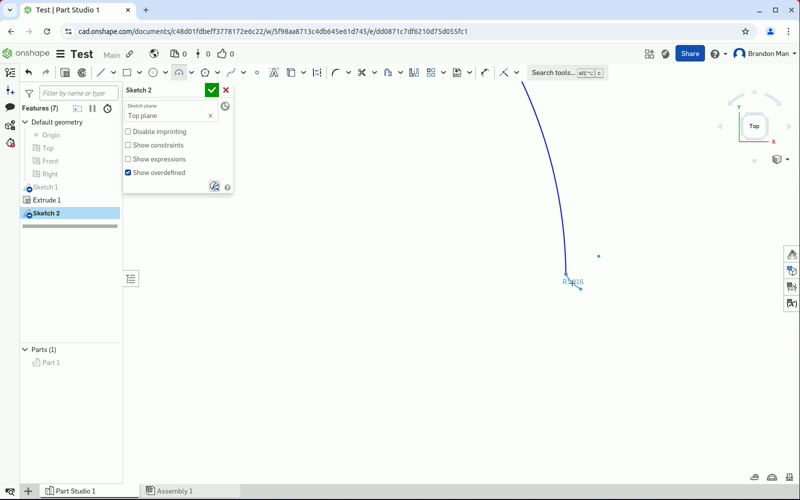
scroll(6)
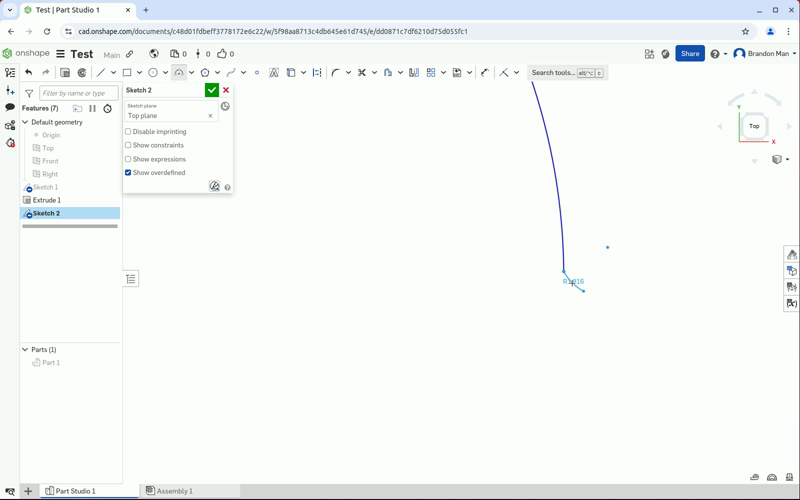
scroll(6)
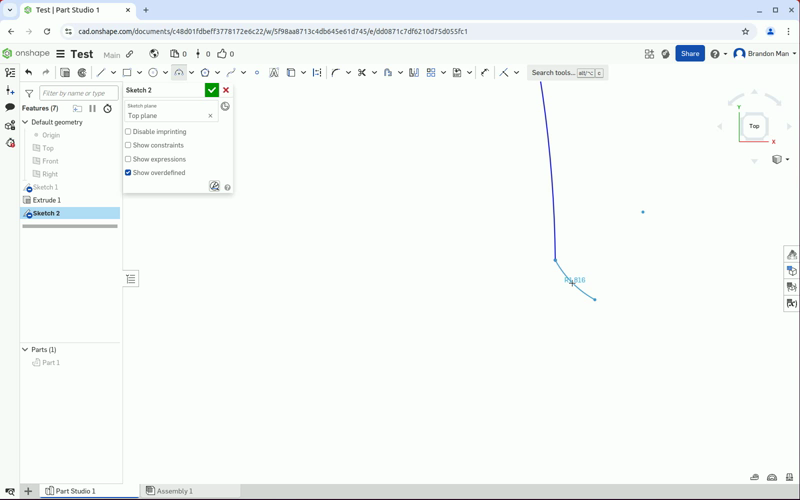
click(572, 282)
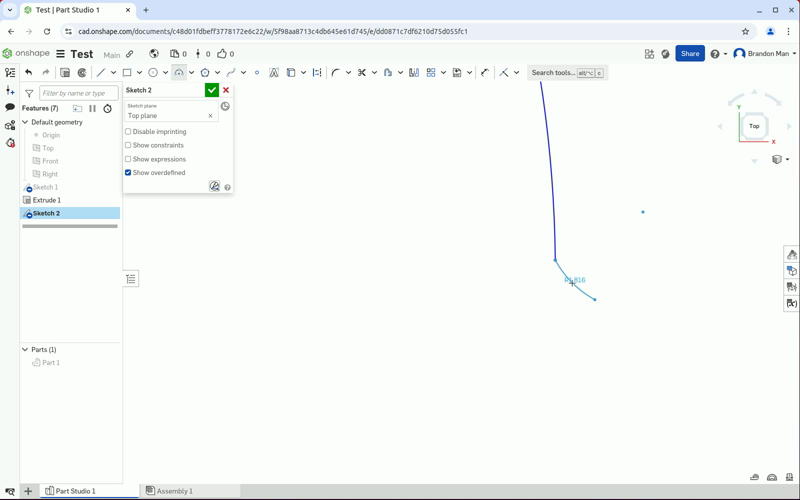
scroll(-6)
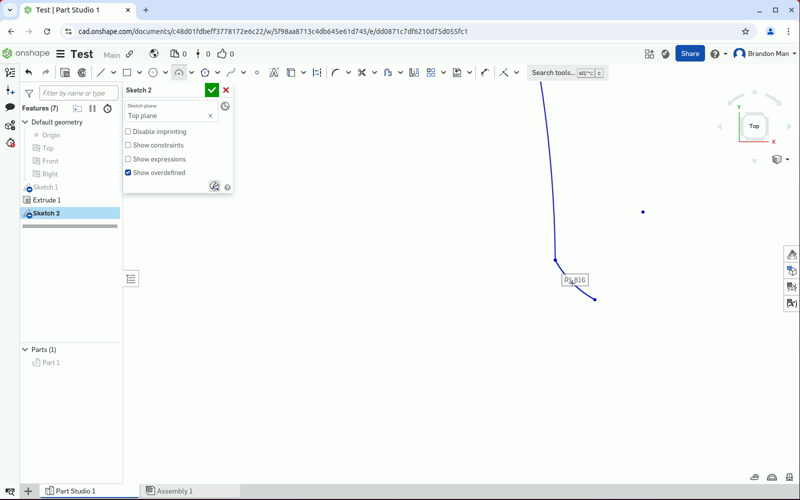
scroll(-6)
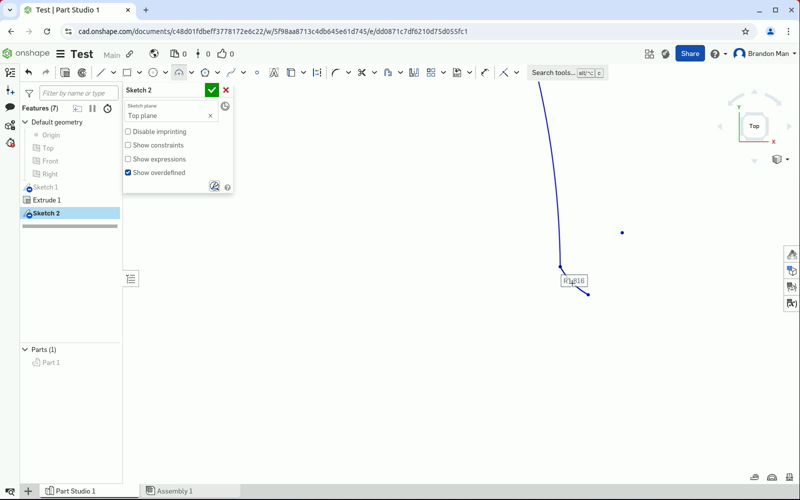
scroll(-6)
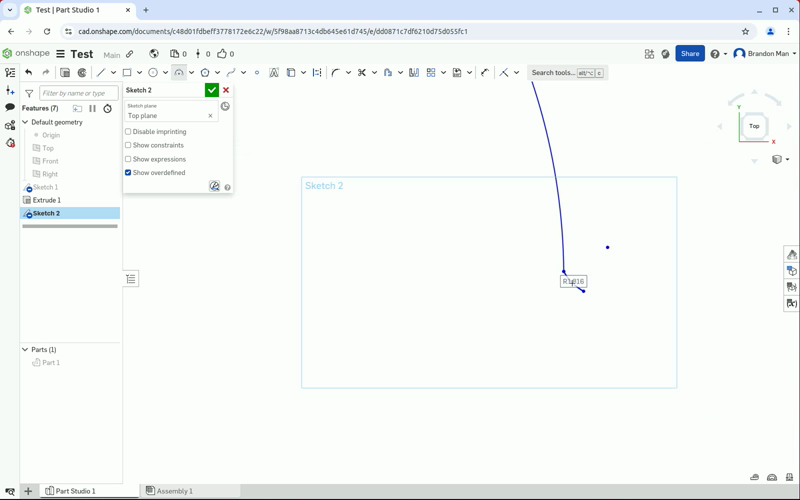
scroll(-6)
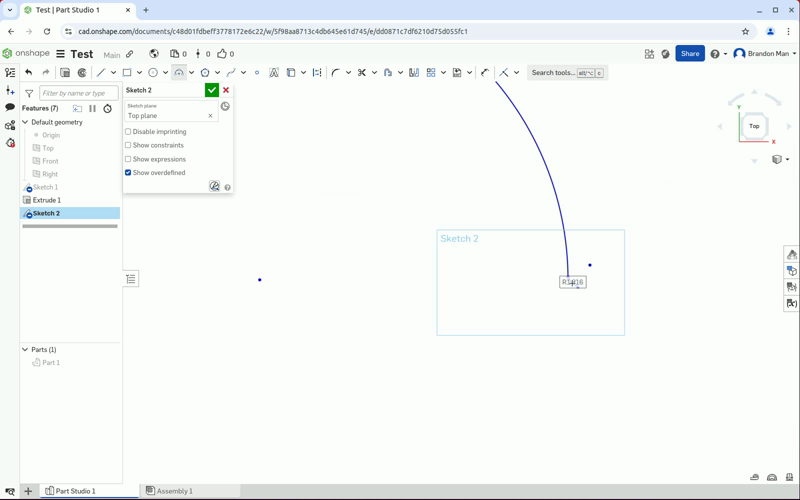
scroll(-6)
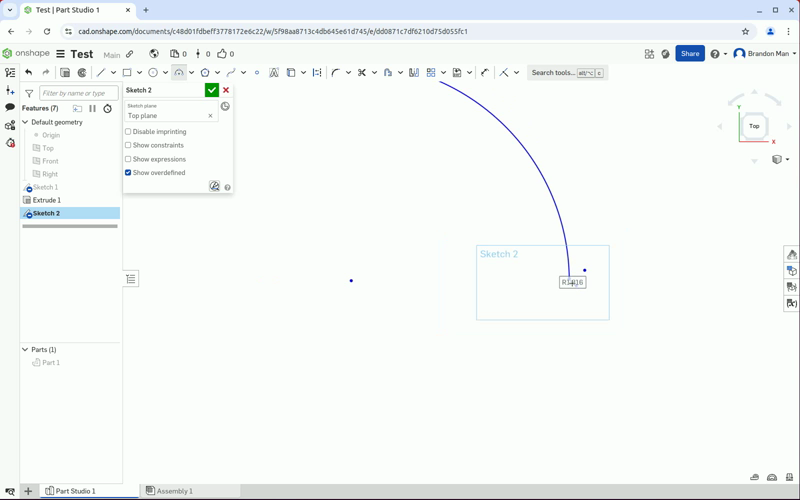
scroll(-6)
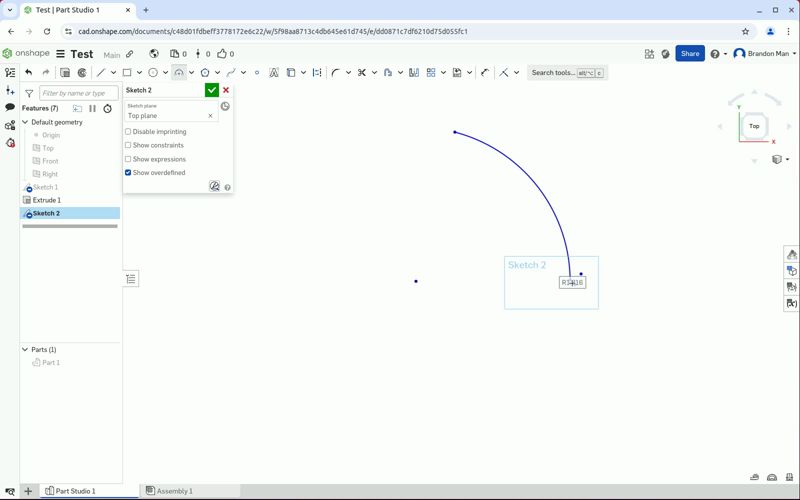
scroll(-6)
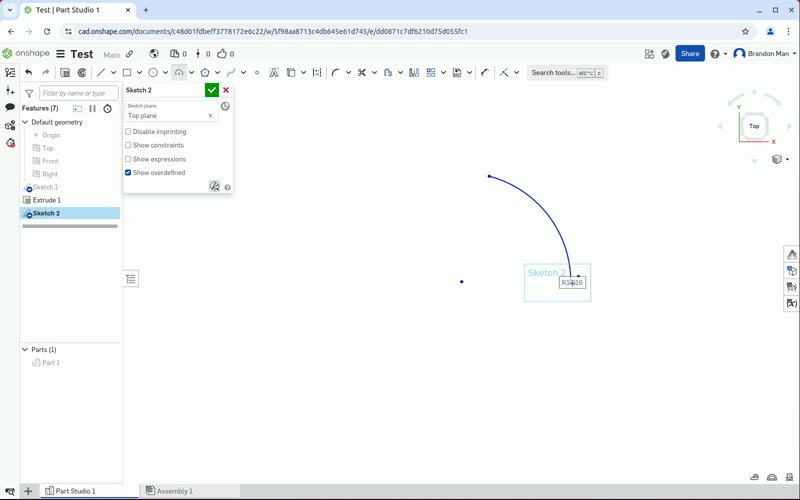
key_up(shift)
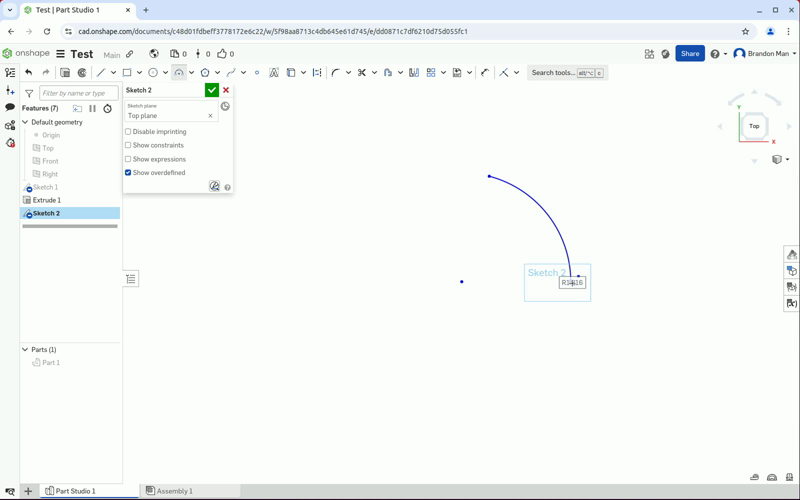
mouse_move(574, 284)
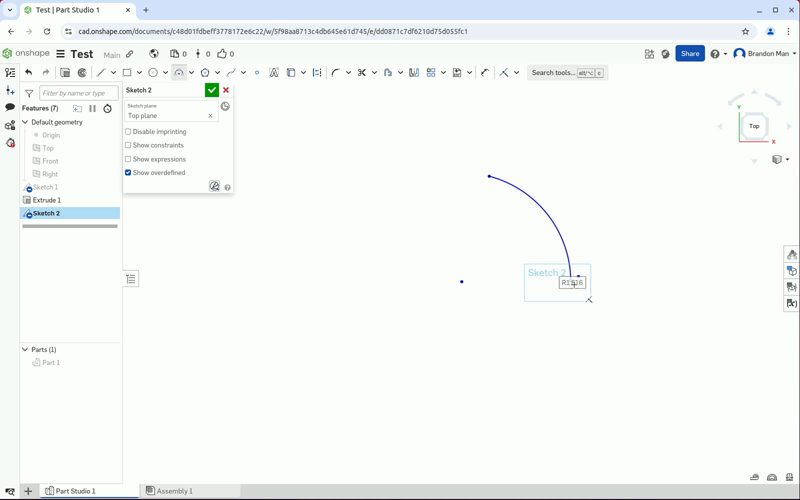
scroll(6)
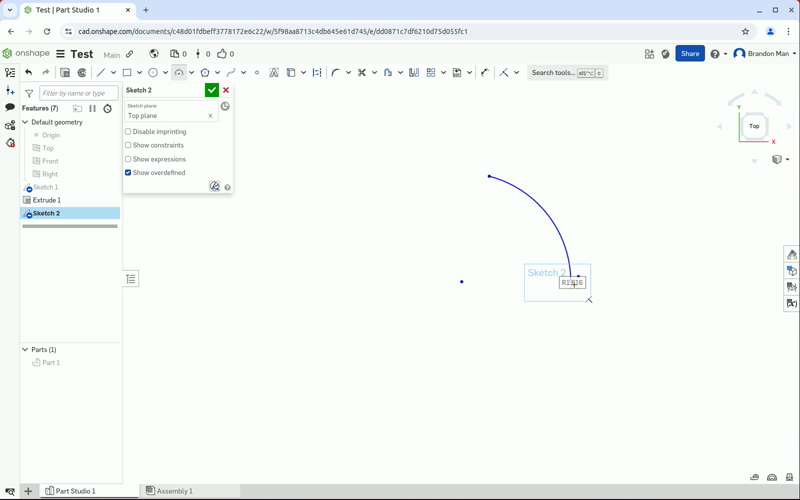
scroll(6)
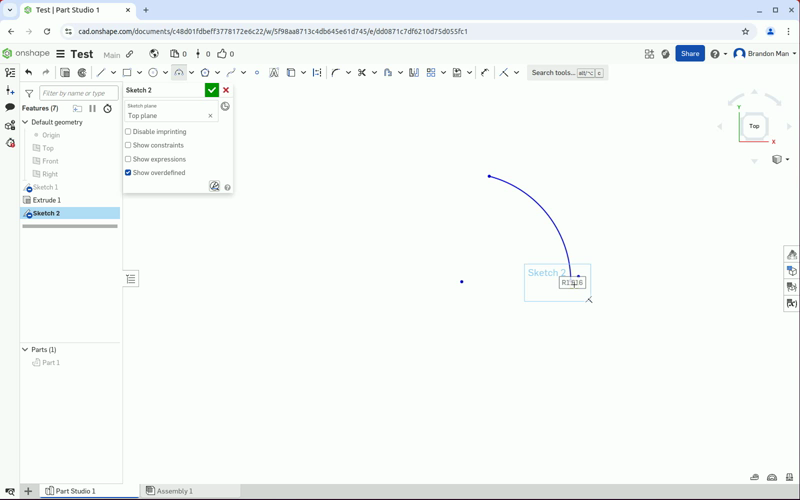
scroll(6)
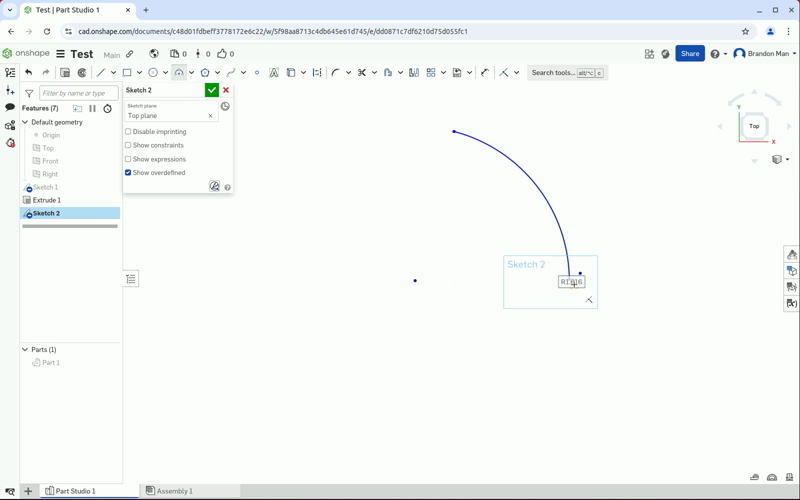
scroll(6)
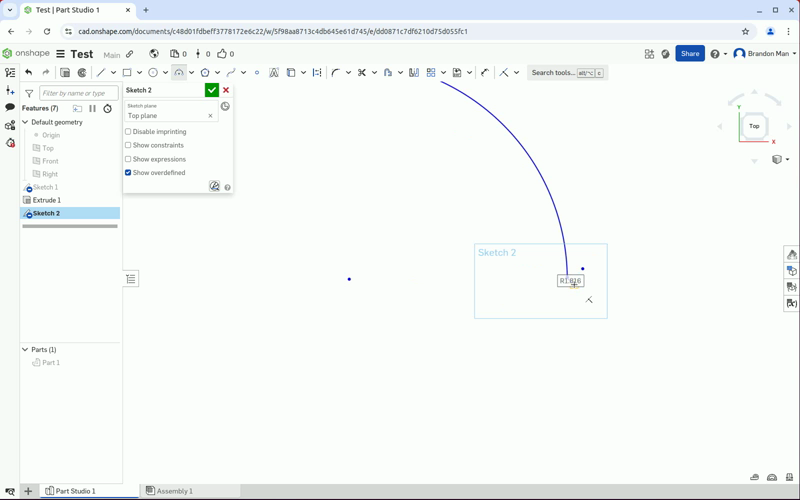
scroll(6)
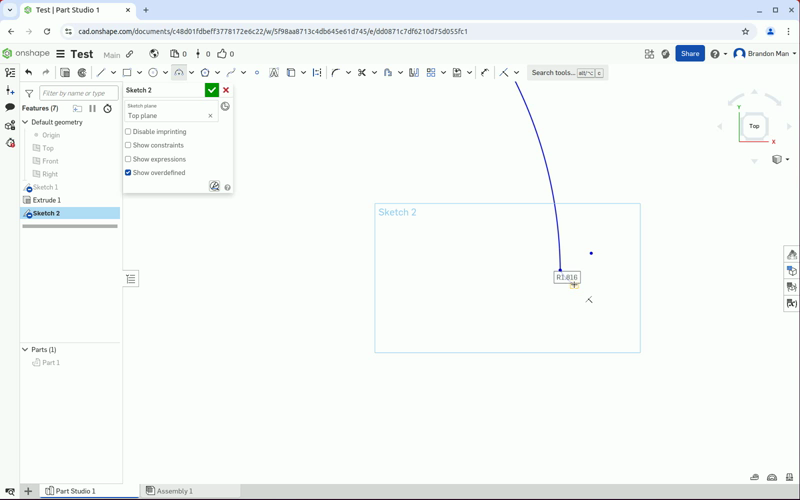
scroll(6)
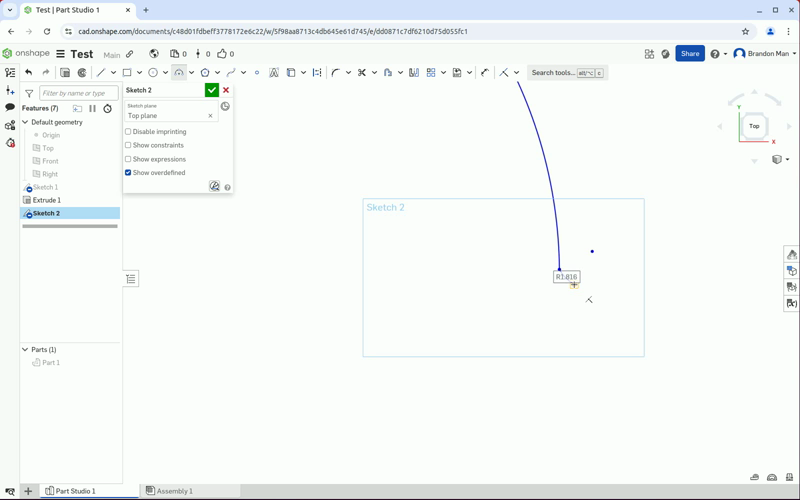
scroll(6)
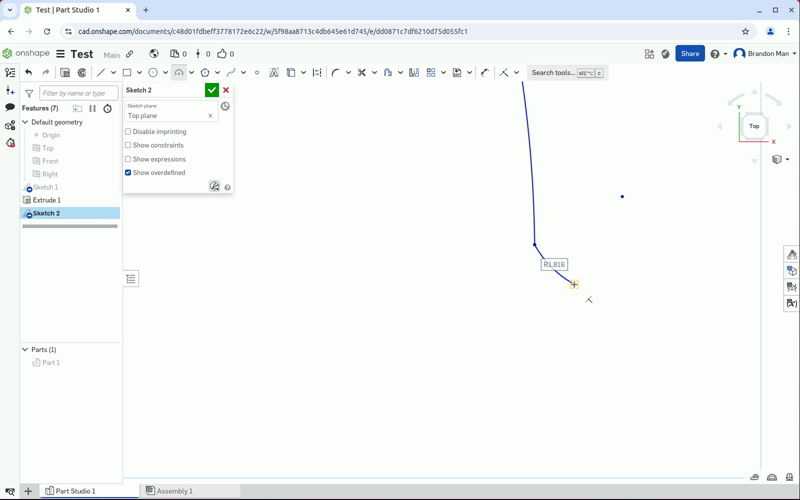
click(574, 284)
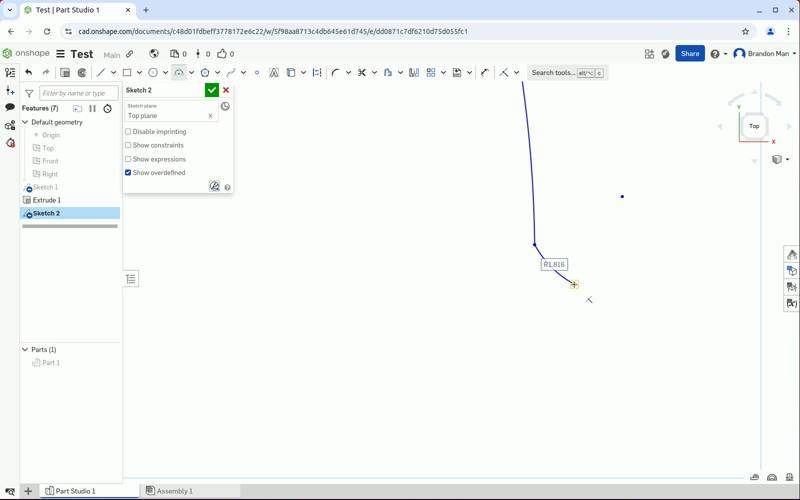
scroll(-6)
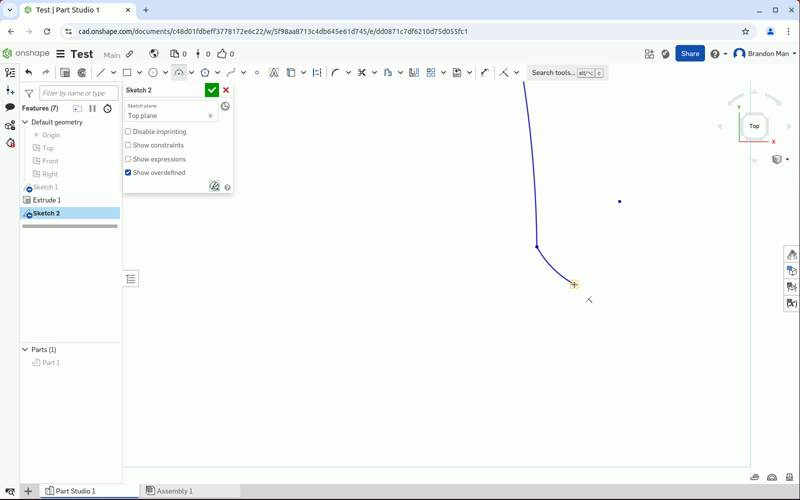
scroll(-6)
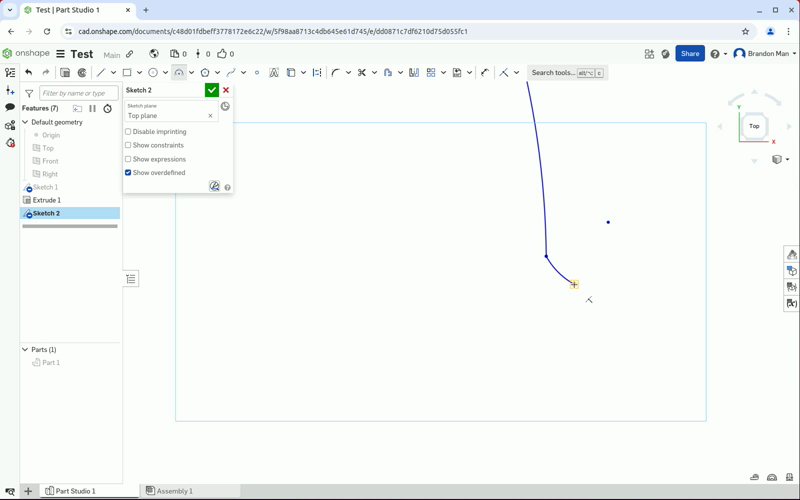
scroll(-6)
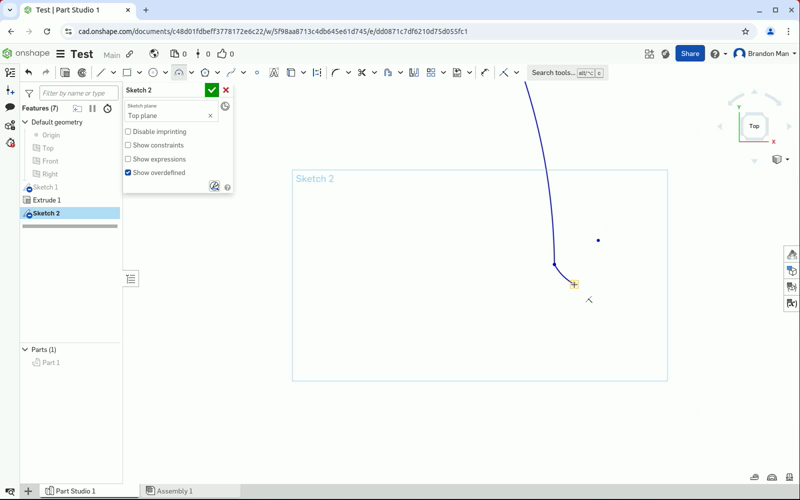
scroll(-6)
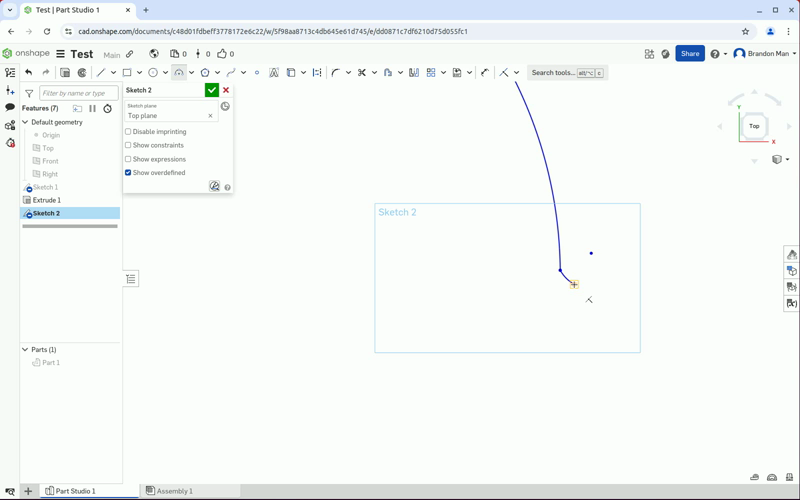
scroll(-6)
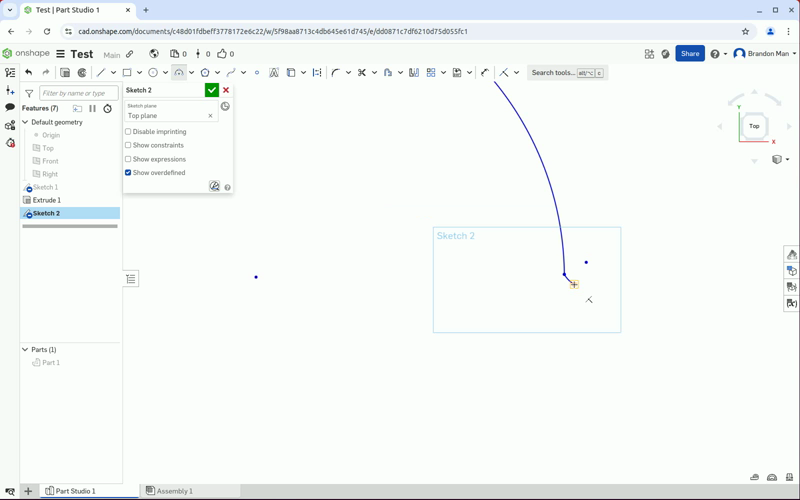
scroll(-6)
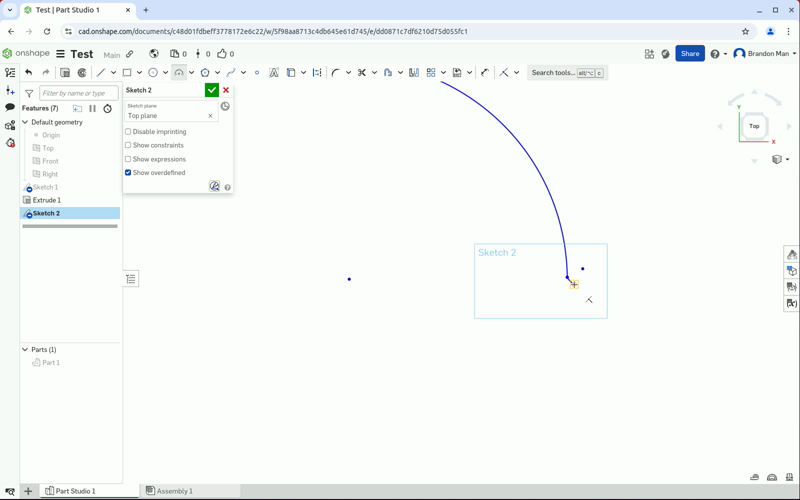
scroll(-6)
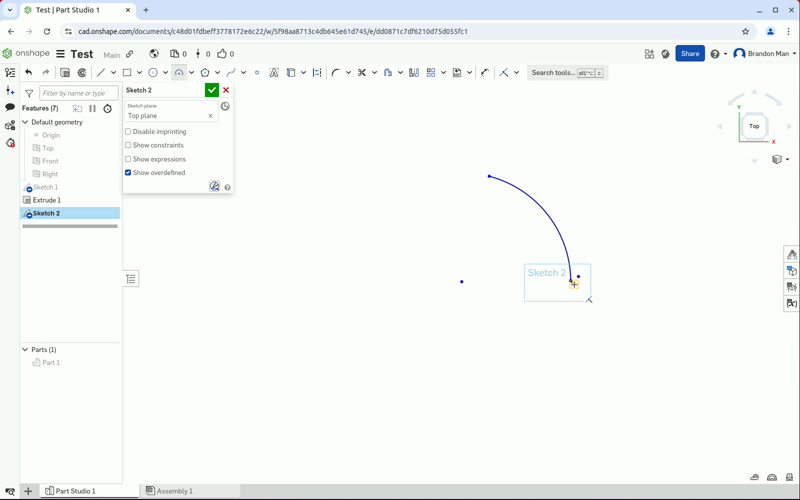
key_down(shift)
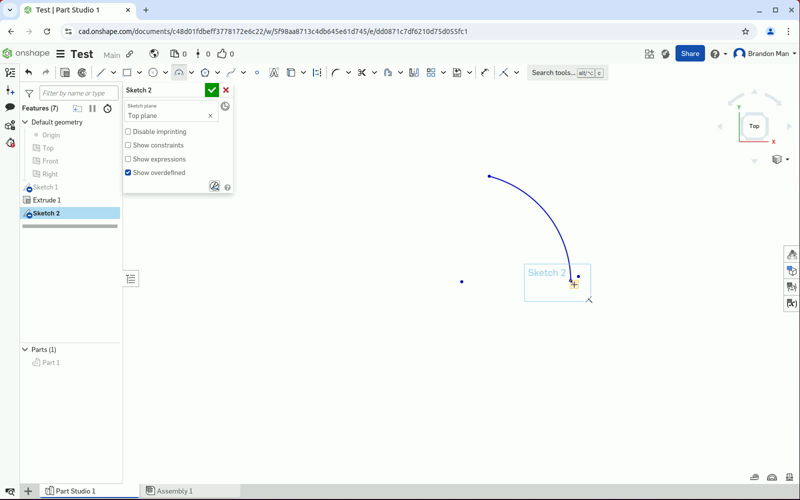
mouse_move(489, 172)
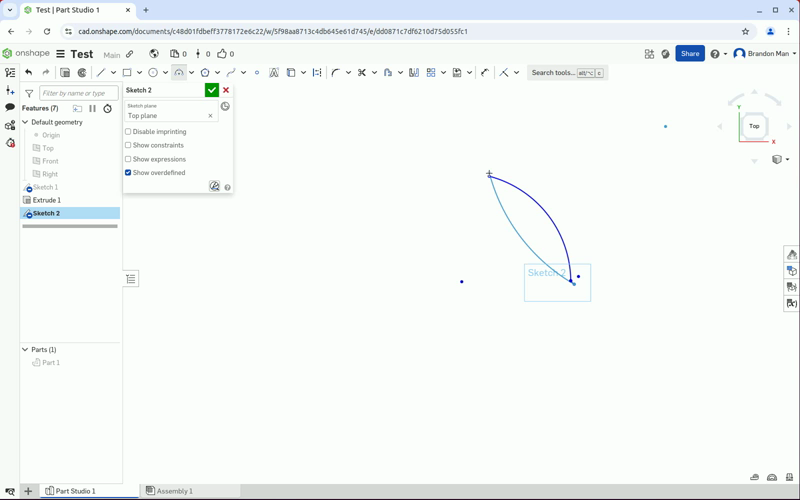
scroll(6)
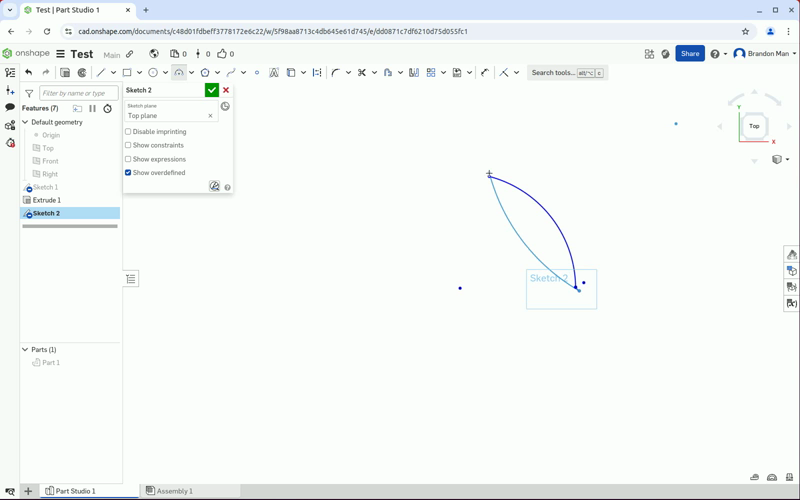
scroll(6)
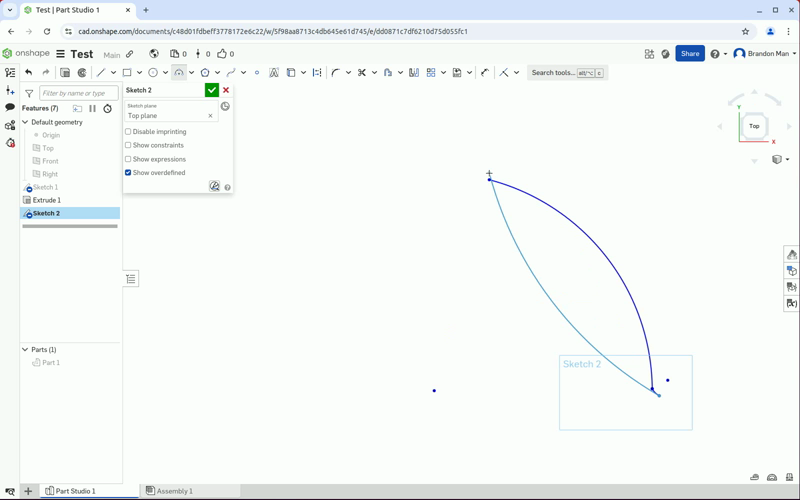
scroll(6)
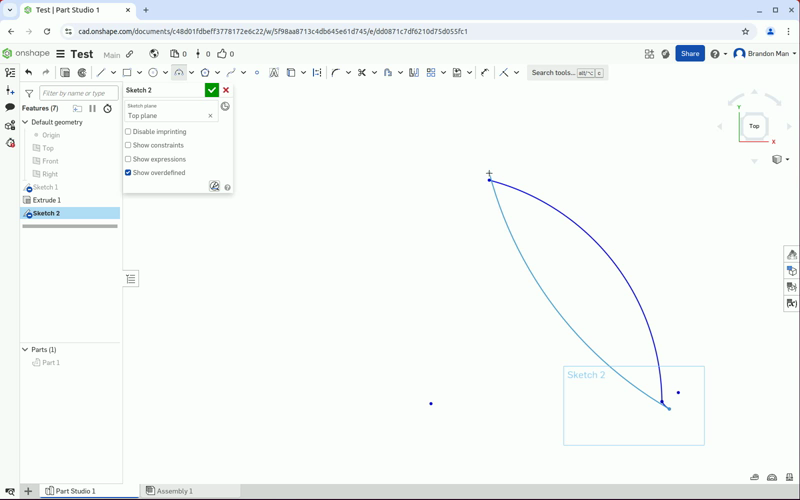
scroll(6)
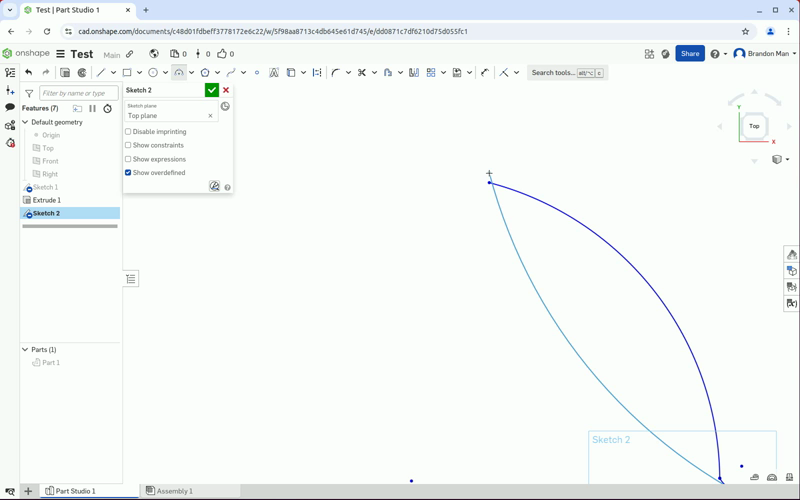
scroll(6)
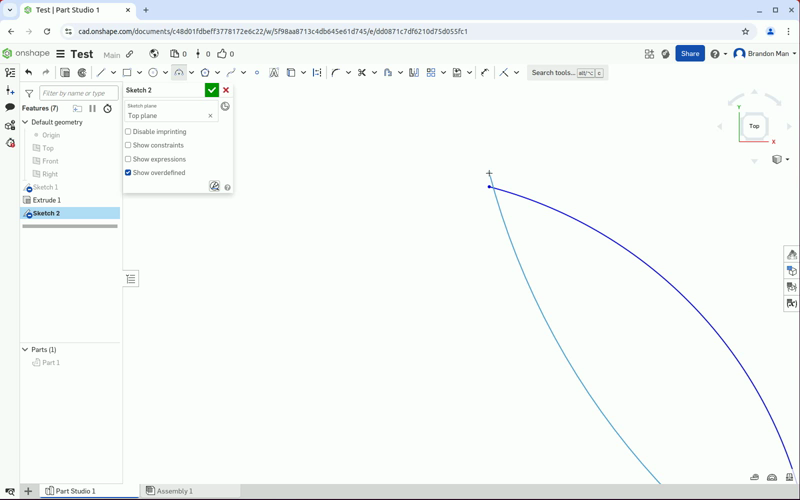
scroll(6)
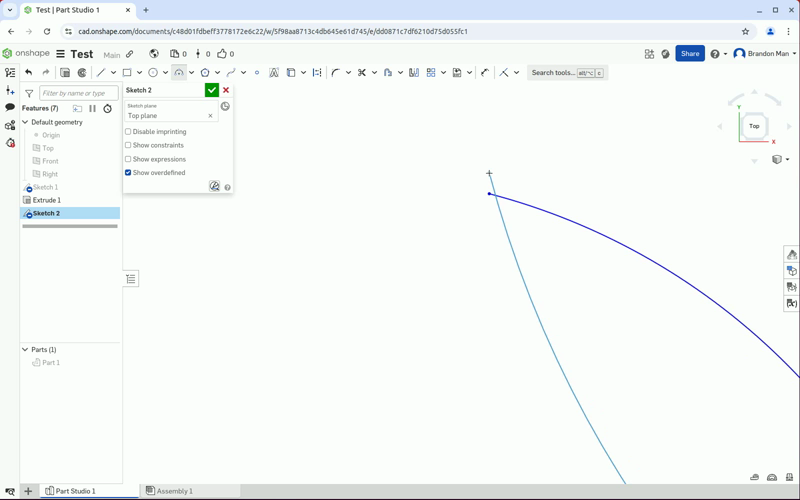
scroll(6)
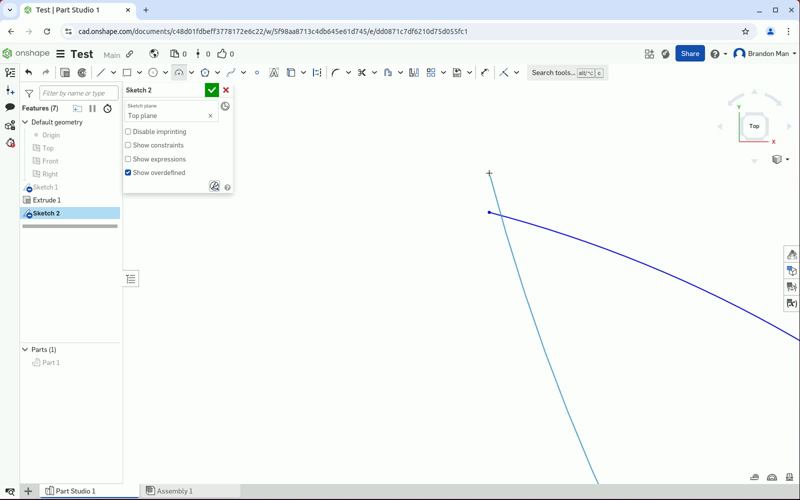
click(489, 172)
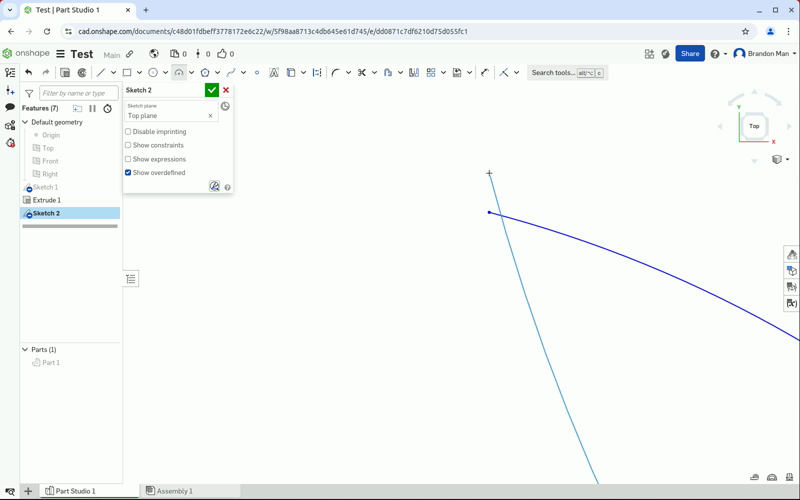
scroll(-6)
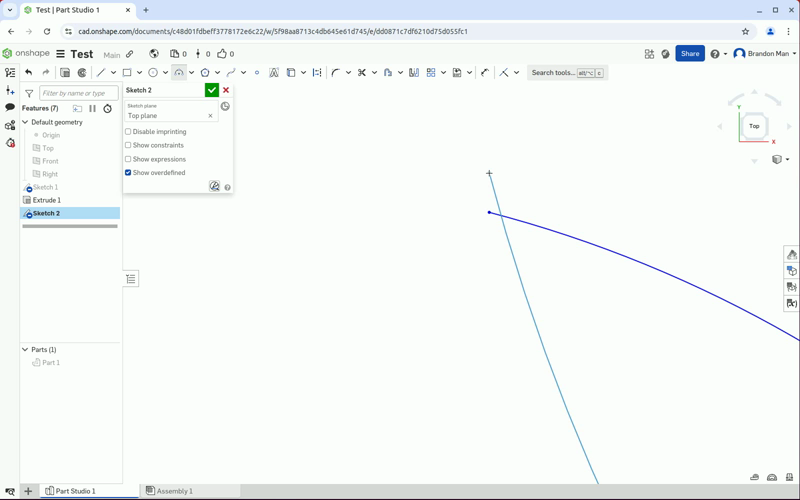
scroll(-6)
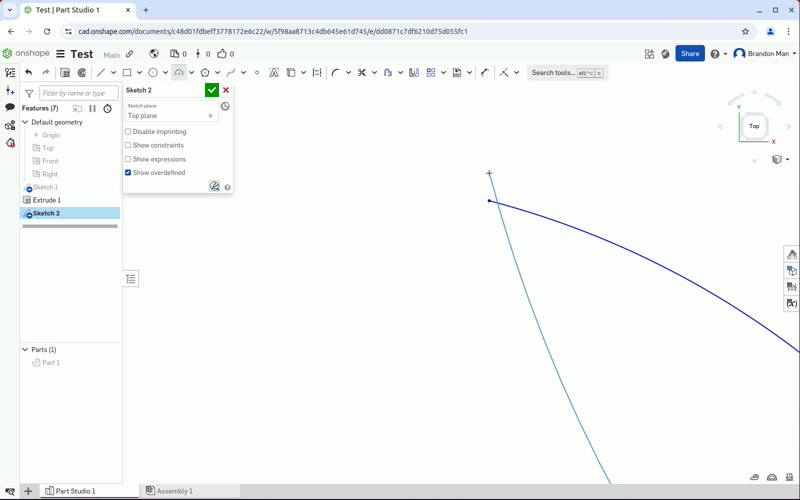
scroll(-6)
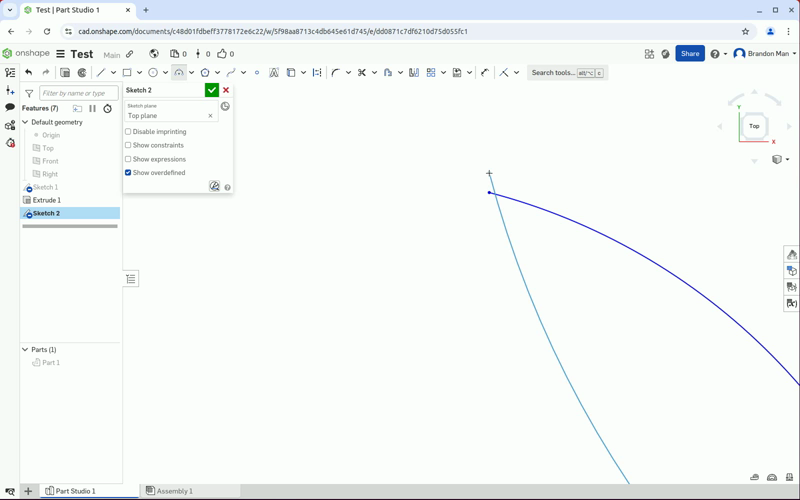
scroll(-6)
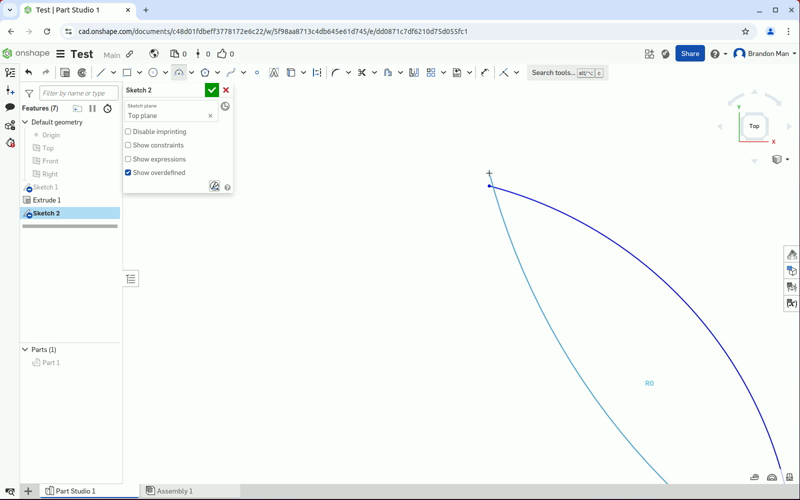
scroll(-6)
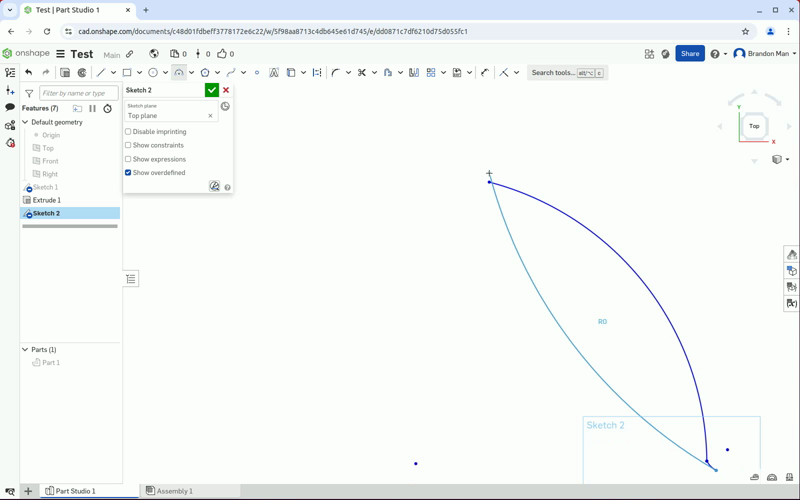
scroll(-6)
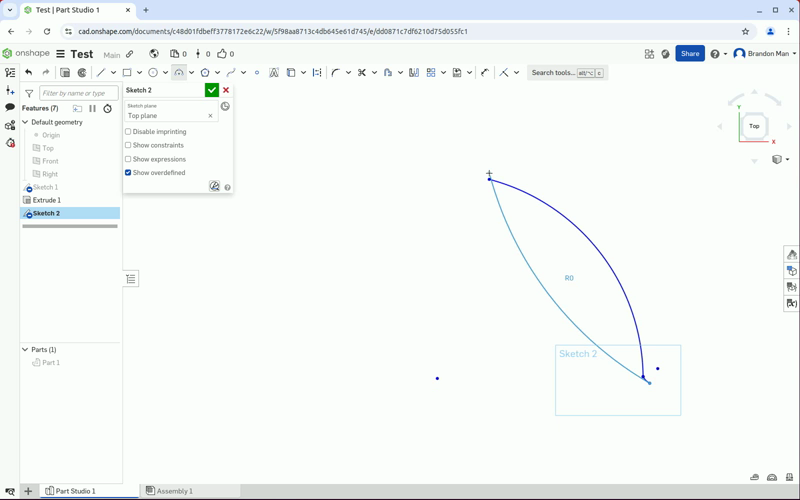
scroll(-6)
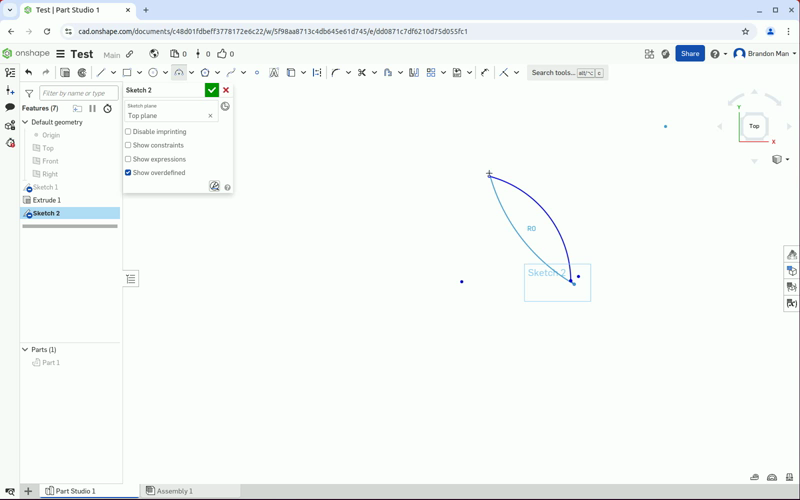
mouse_move(551, 213)
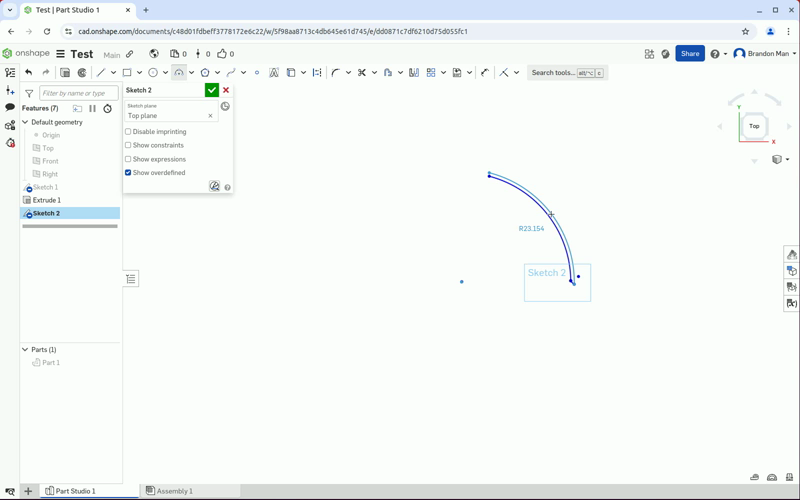
scroll(6)
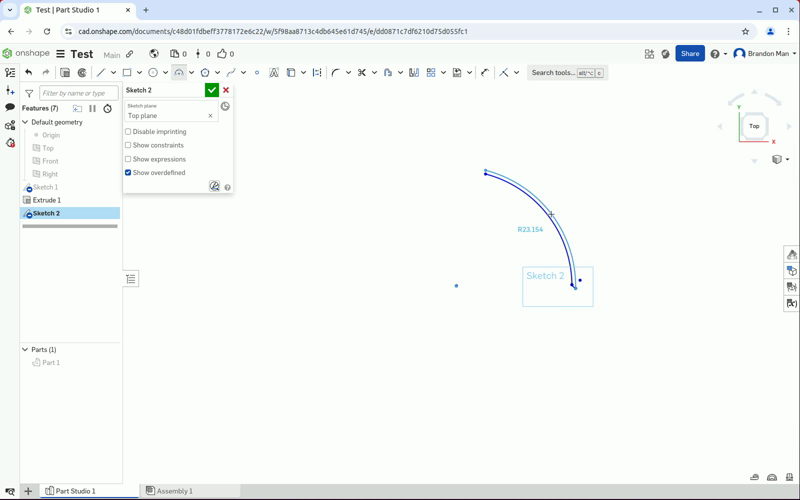
scroll(6)
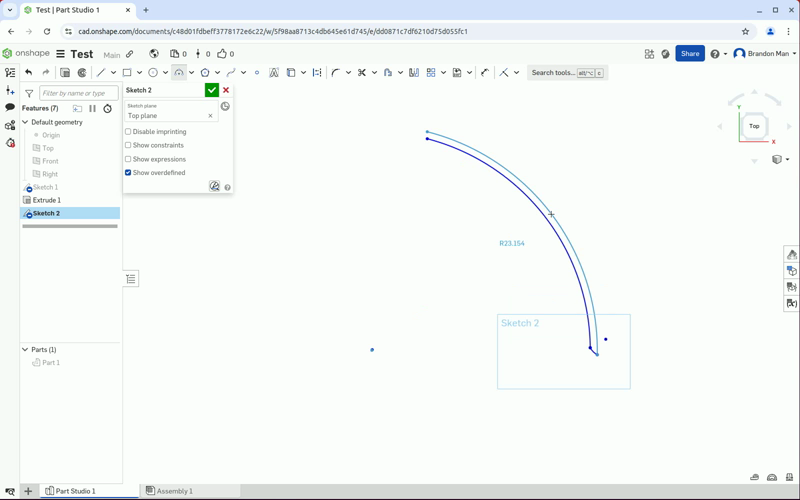
scroll(6)
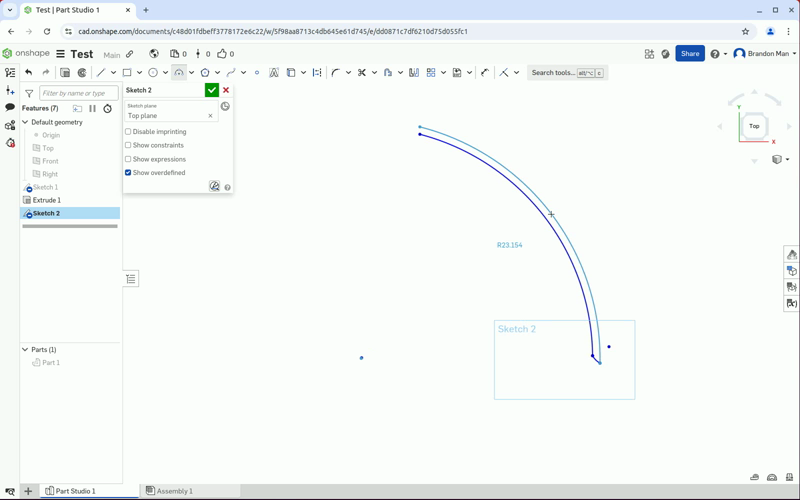
scroll(6)
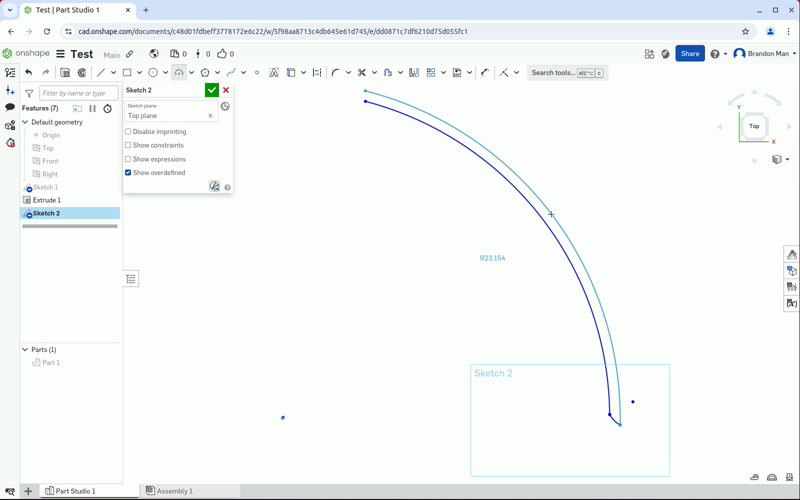
scroll(6)
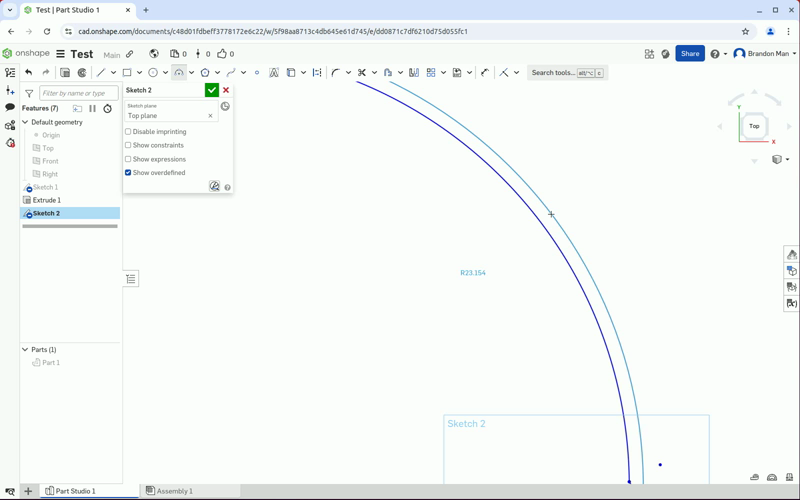
scroll(6)
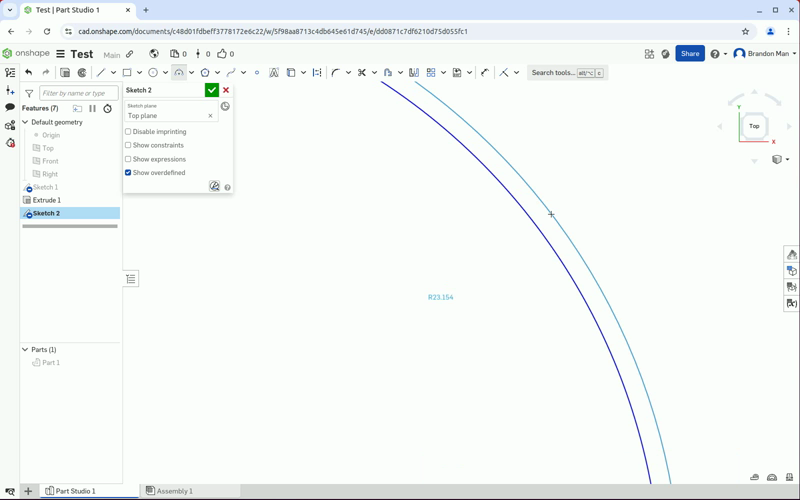
scroll(6)
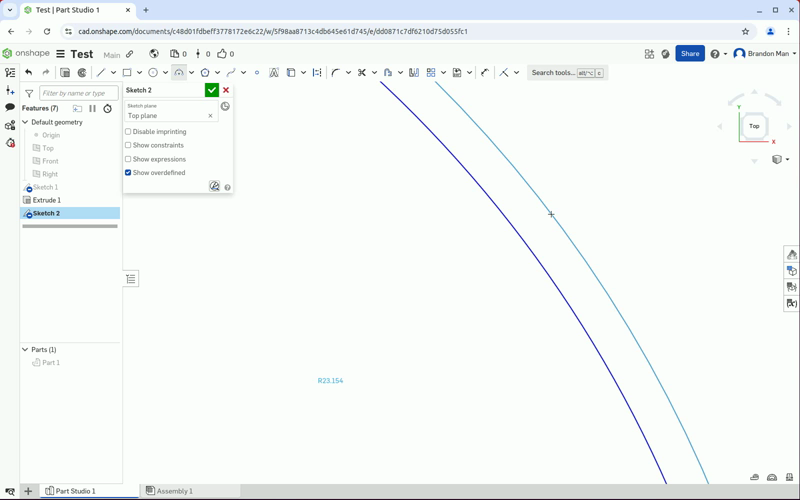
click(551, 213)
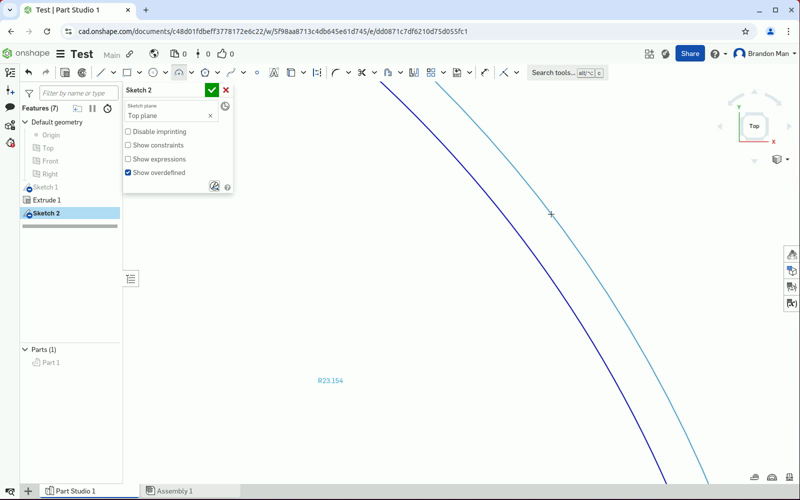
scroll(-6)
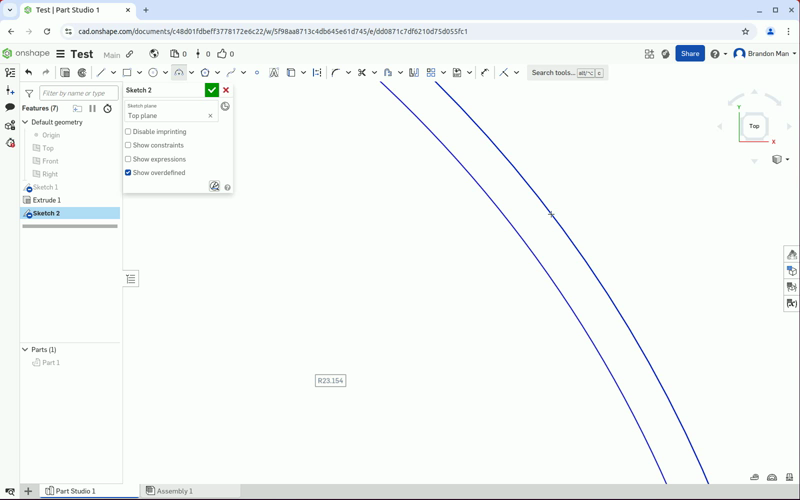
scroll(-6)
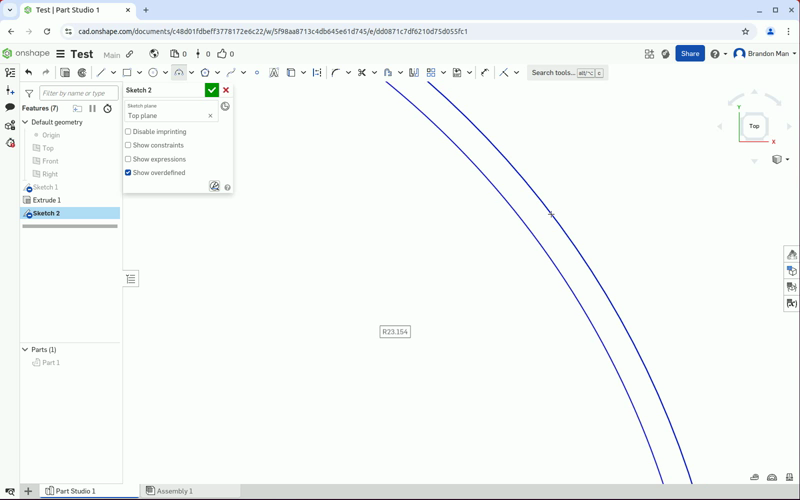
scroll(-6)
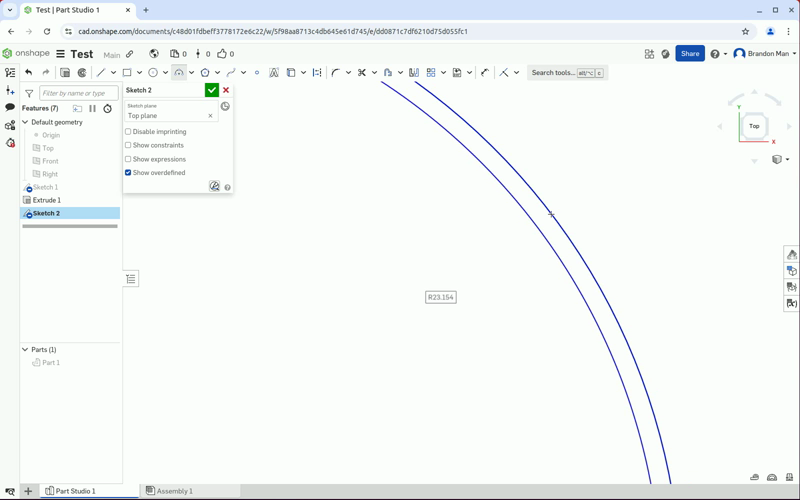
scroll(-6)
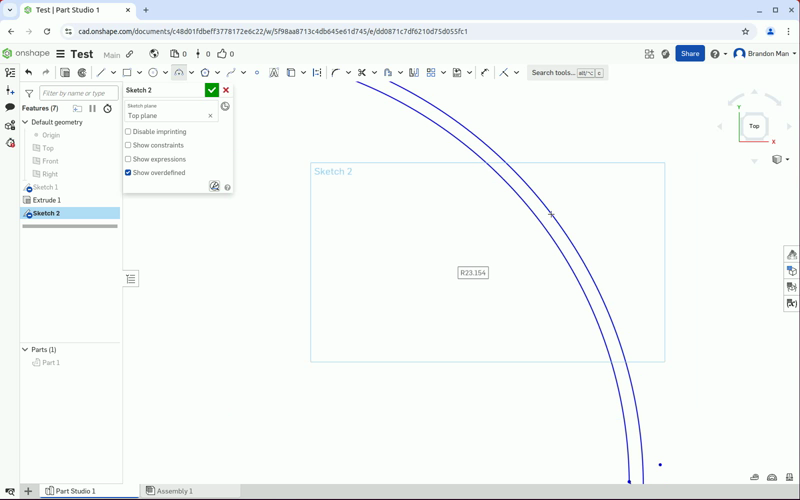
scroll(-6)
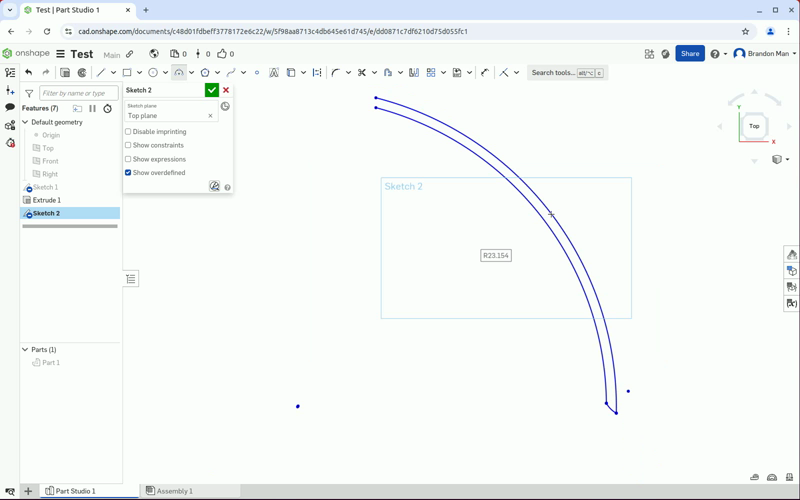
scroll(-6)
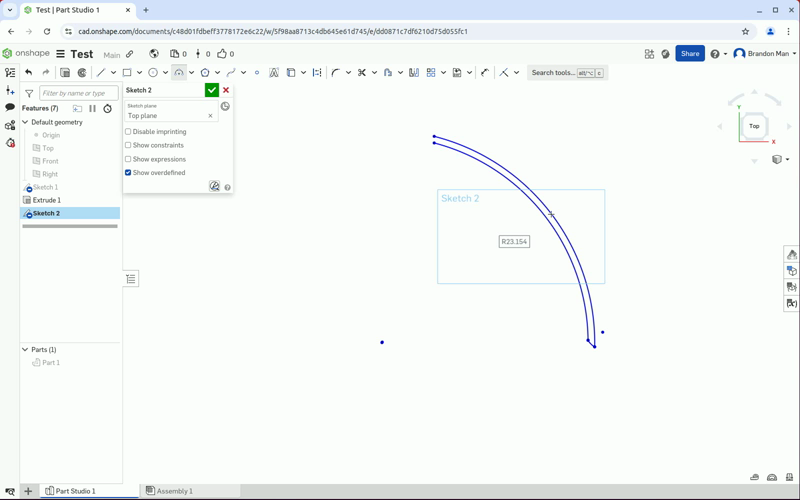
scroll(-6)
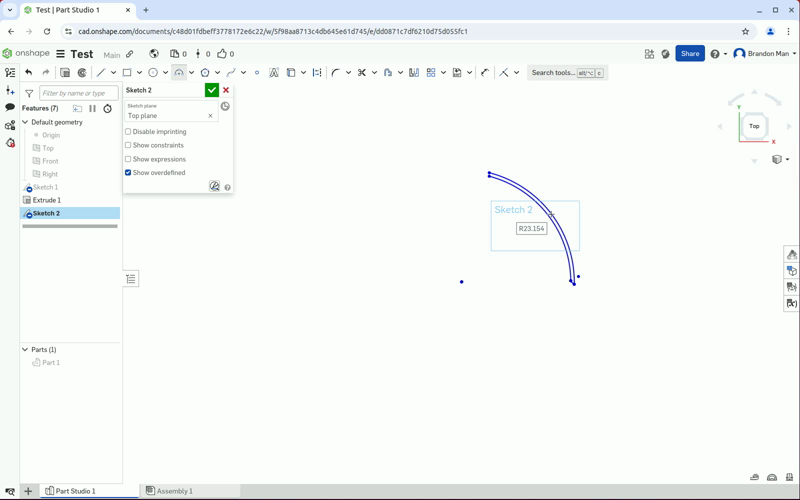
key_up(shift)
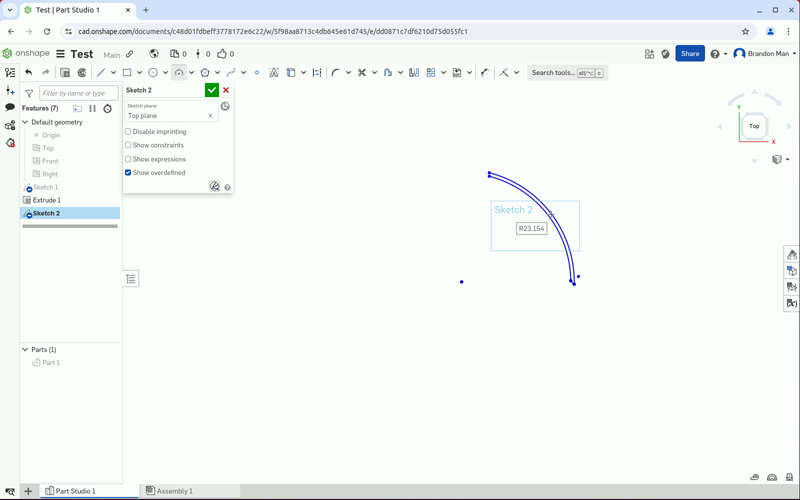
key(esc)
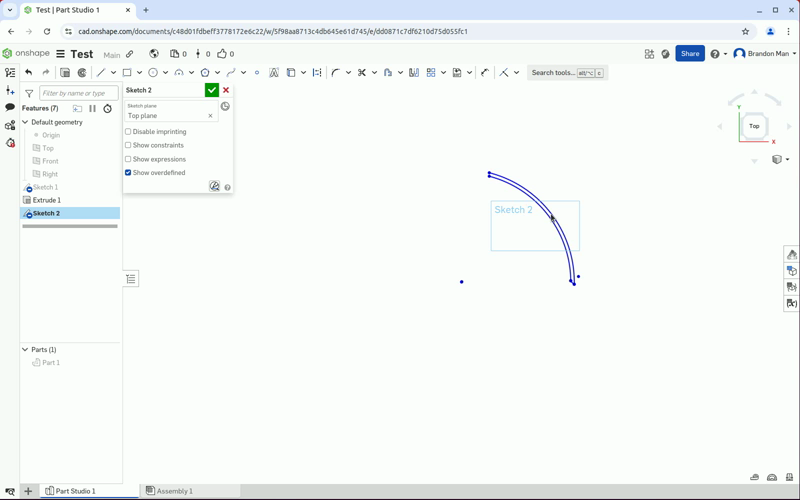
key(l)
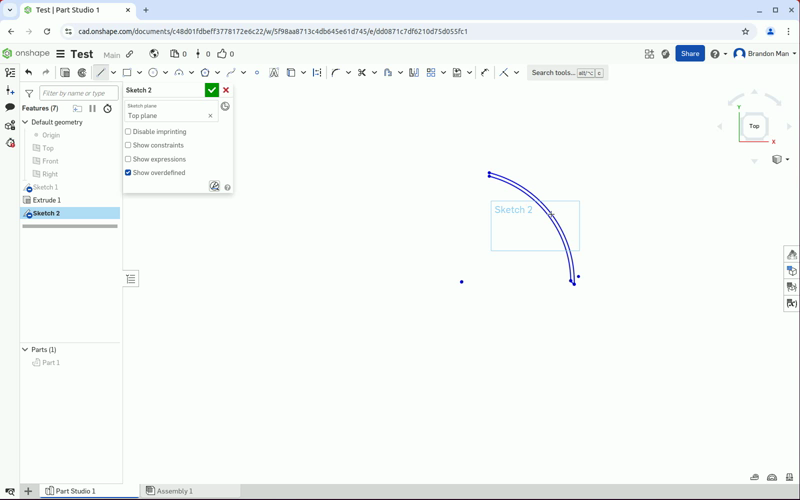
mouse_move(489, 172)
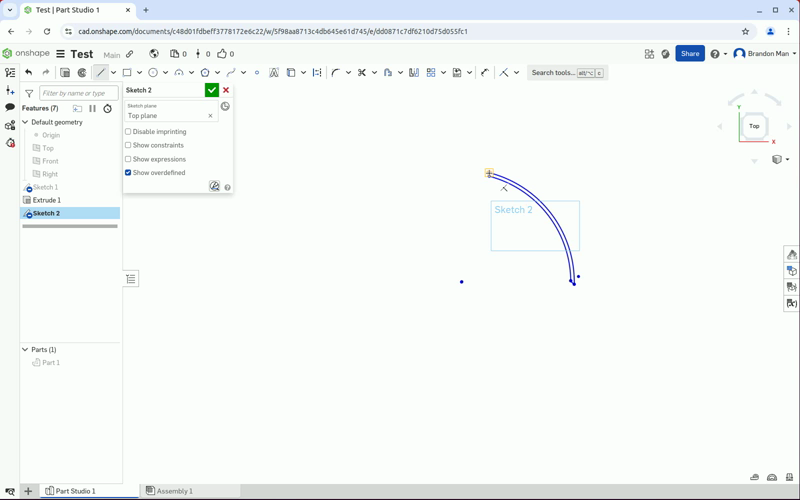
scroll(6)
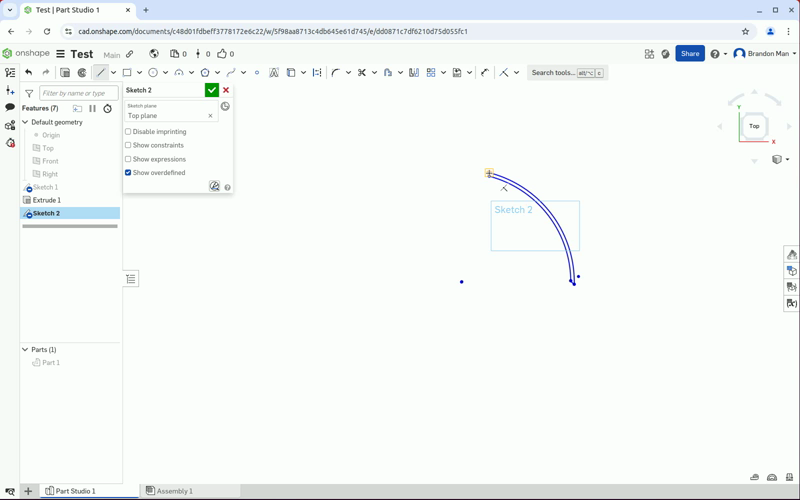
scroll(6)
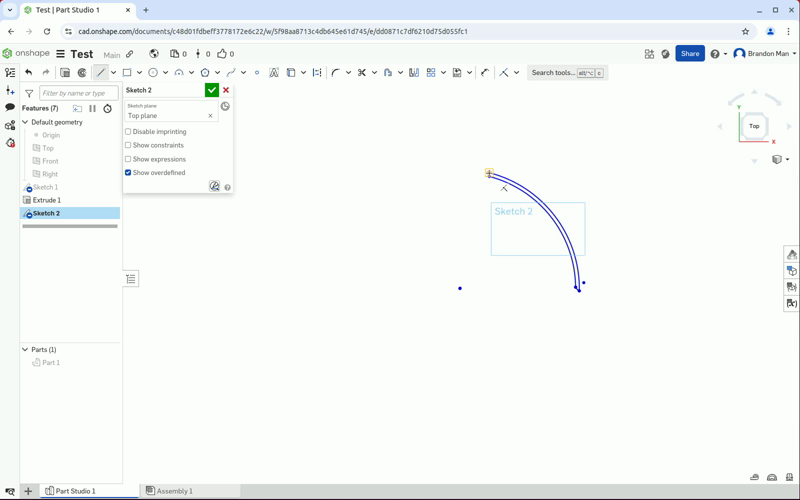
scroll(6)
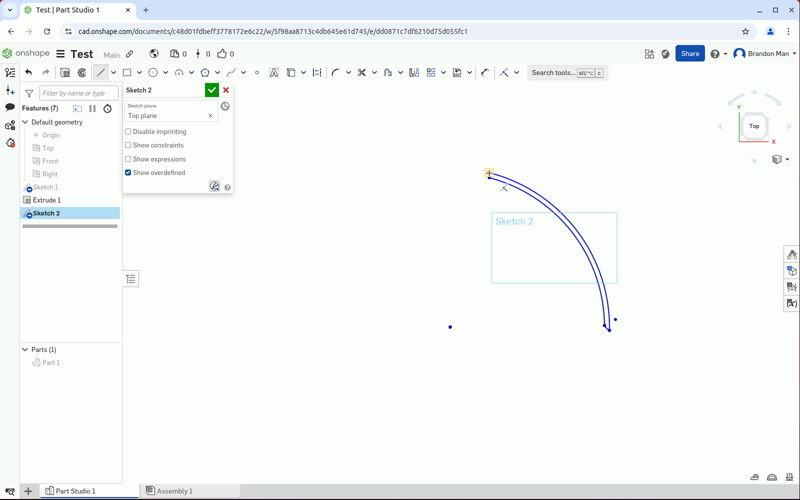
scroll(6)
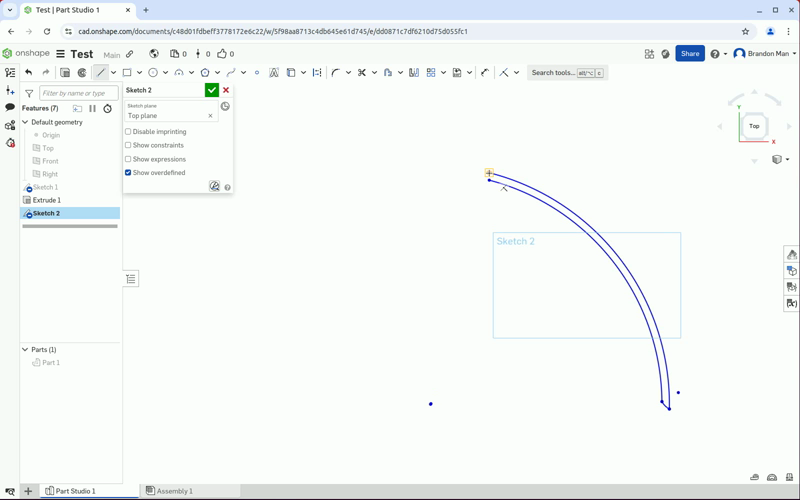
scroll(6)
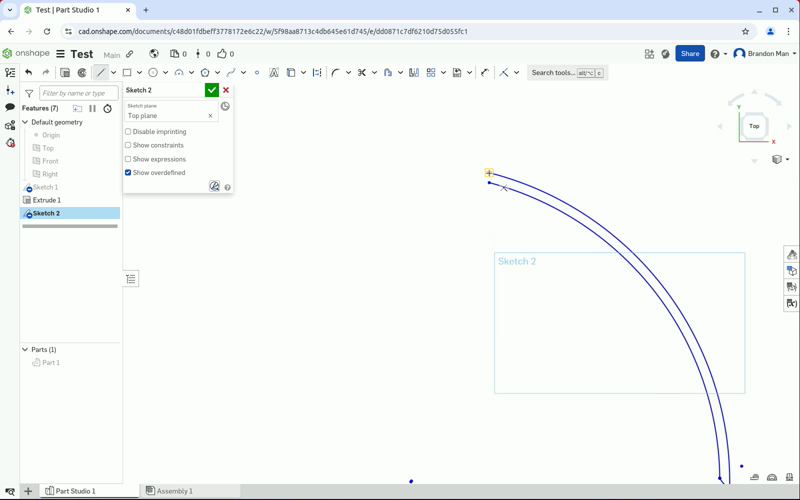
scroll(6)
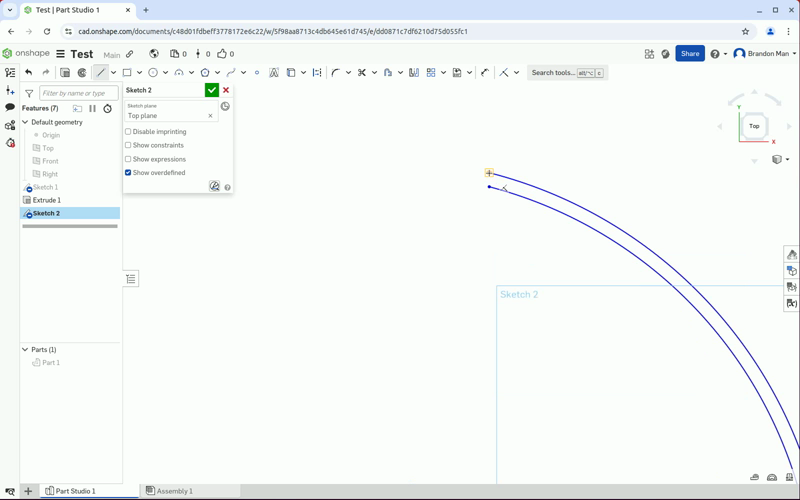
scroll(6)
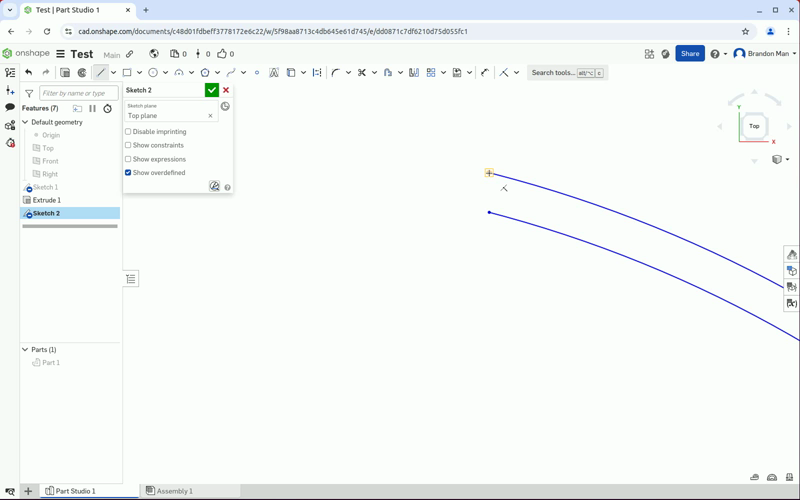
click(489, 172)
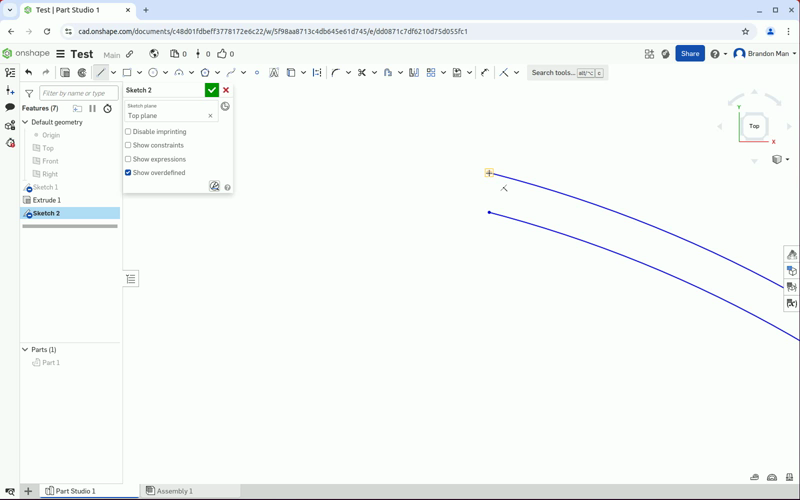
scroll(-6)
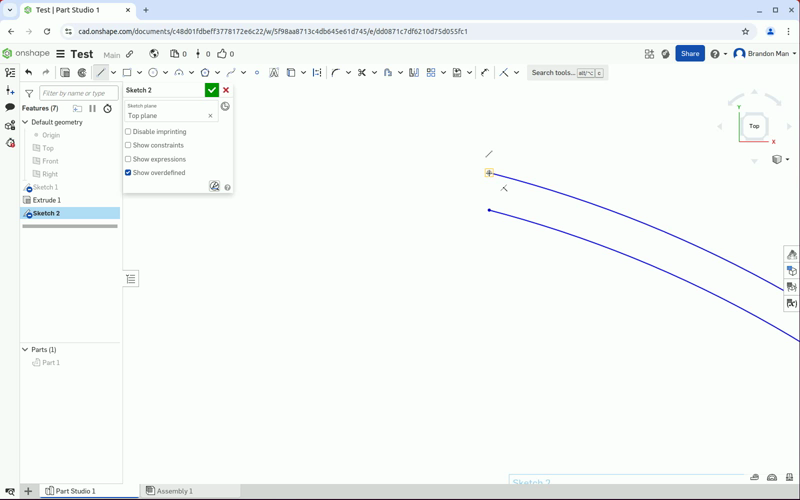
scroll(-6)
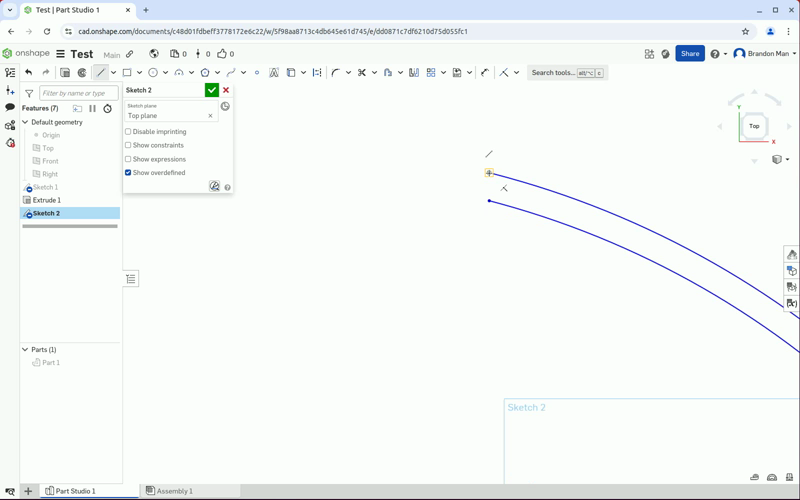
scroll(-6)
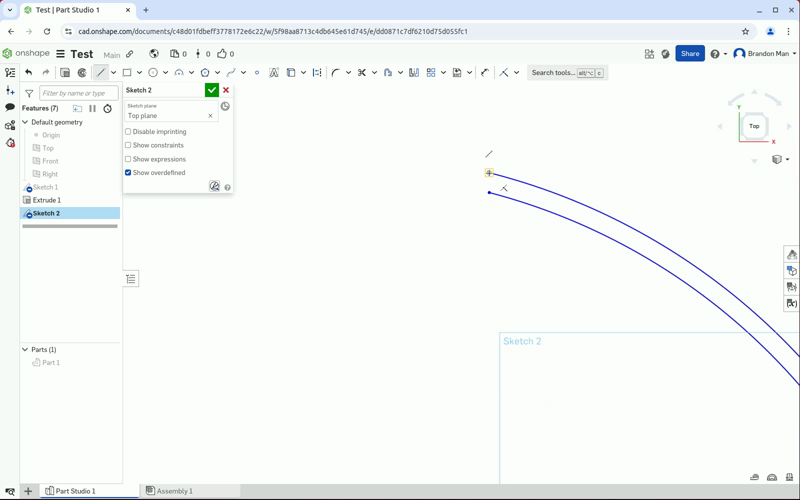
scroll(-6)
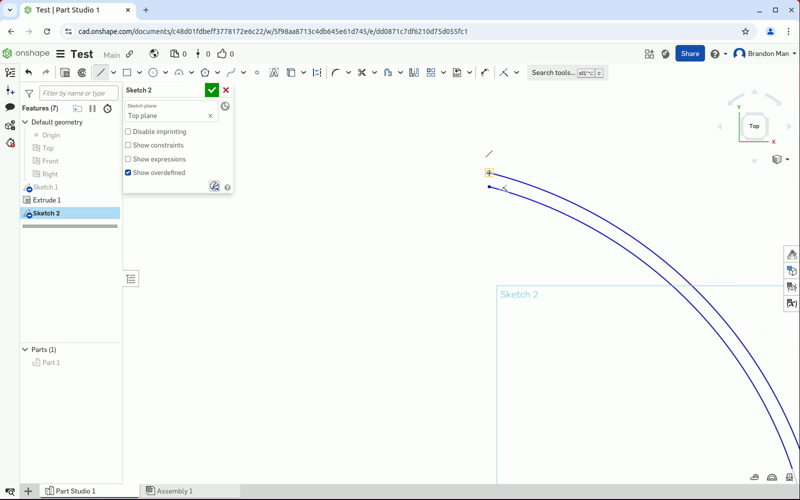
scroll(-6)
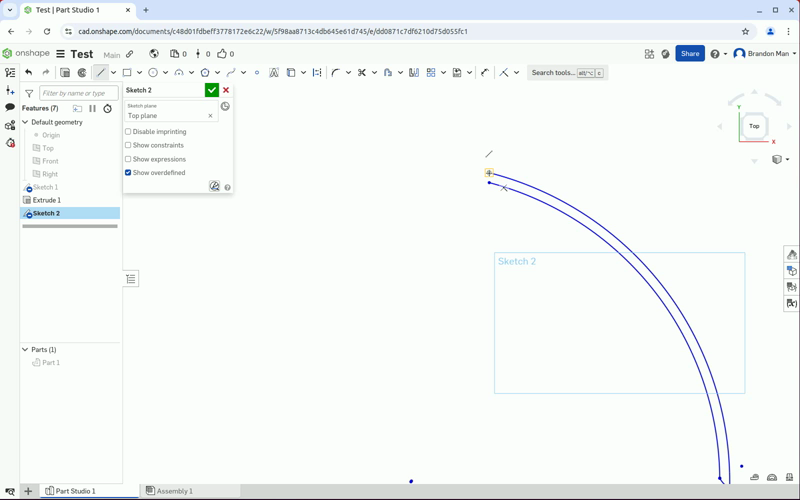
scroll(-6)
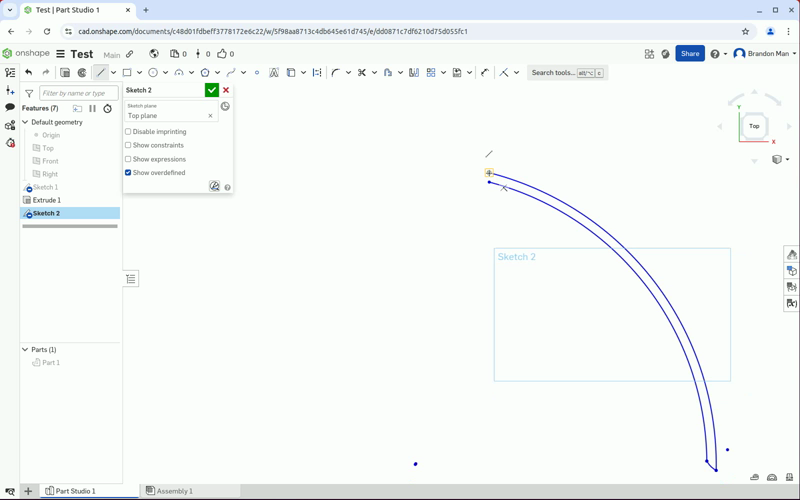
scroll(-6)
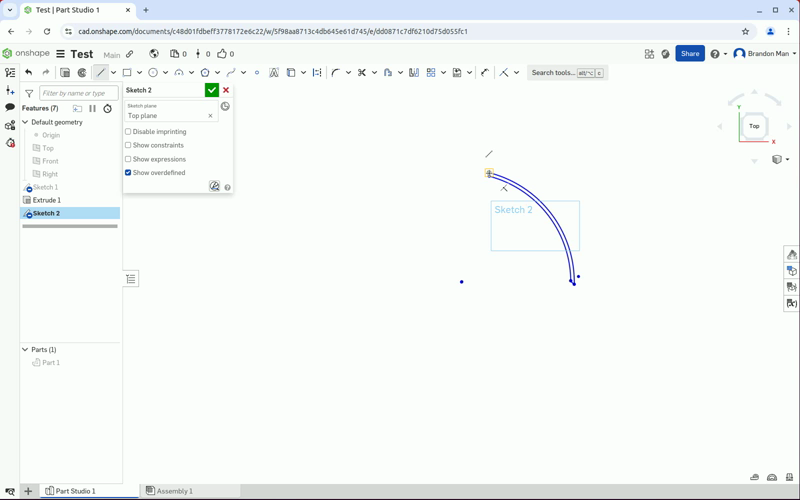
mouse_move(519, 172)
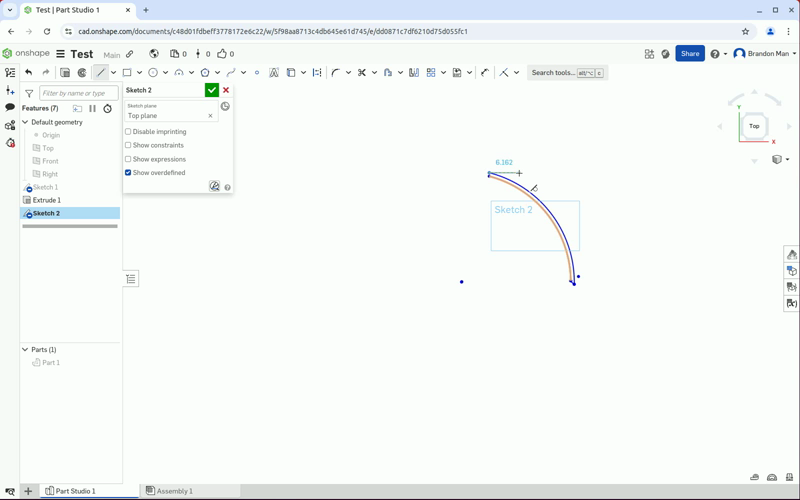
key_down(shift)
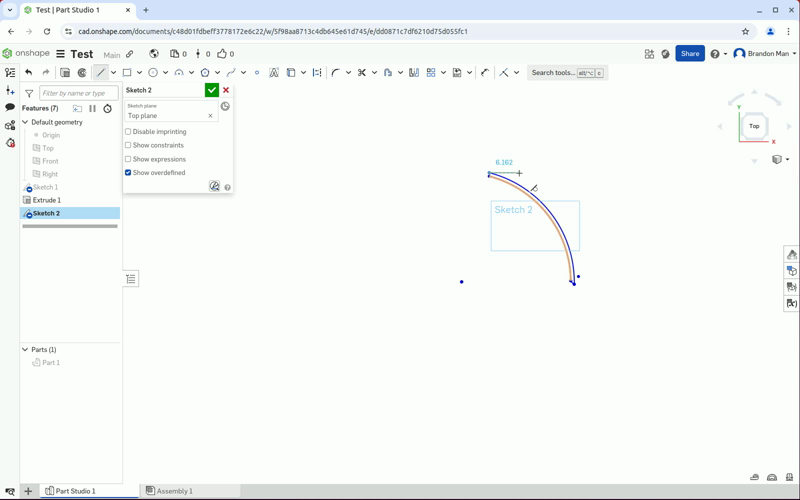
mouse_move(489, 176)
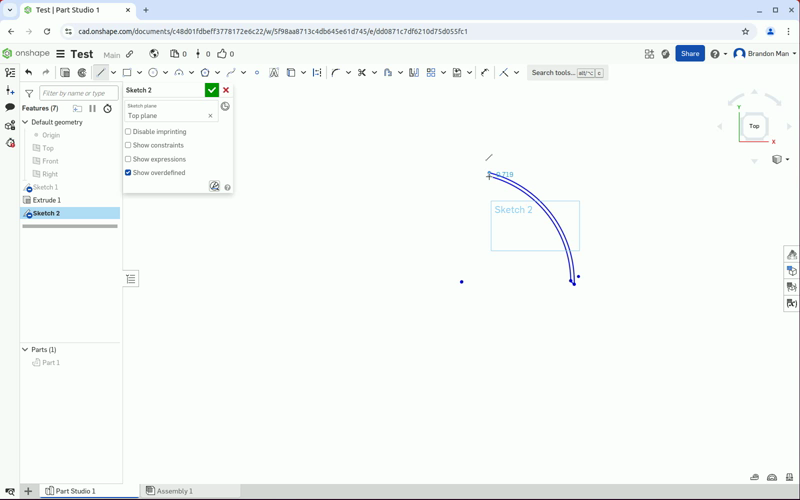
scroll(6)
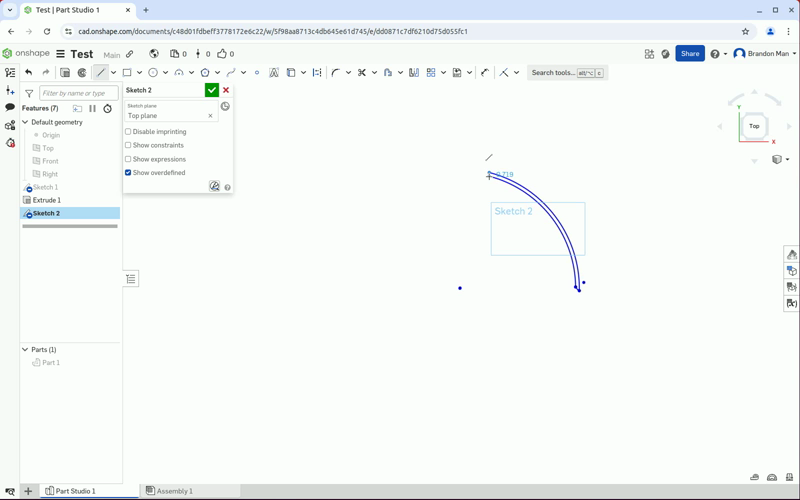
scroll(6)
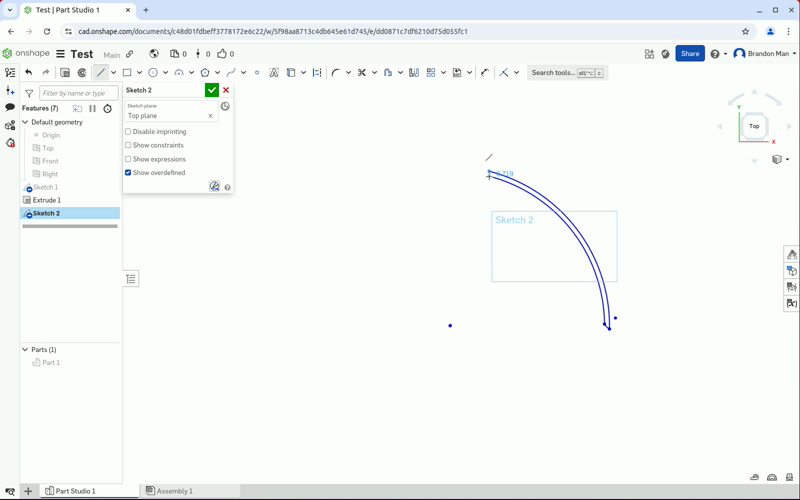
scroll(6)
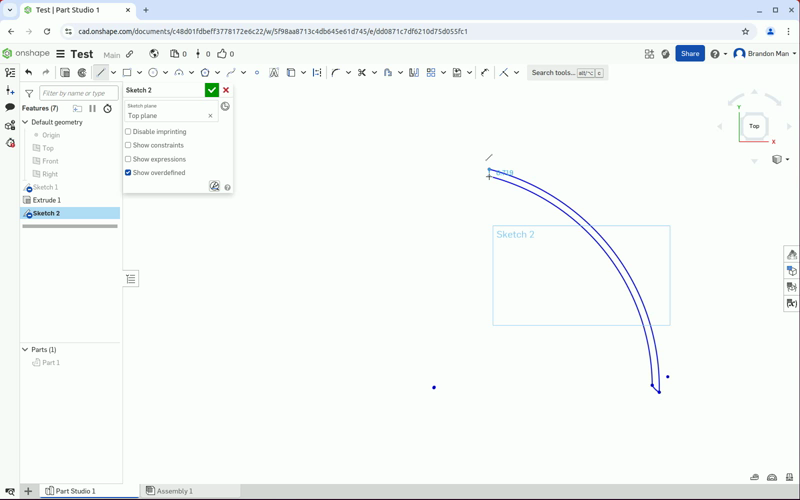
scroll(6)
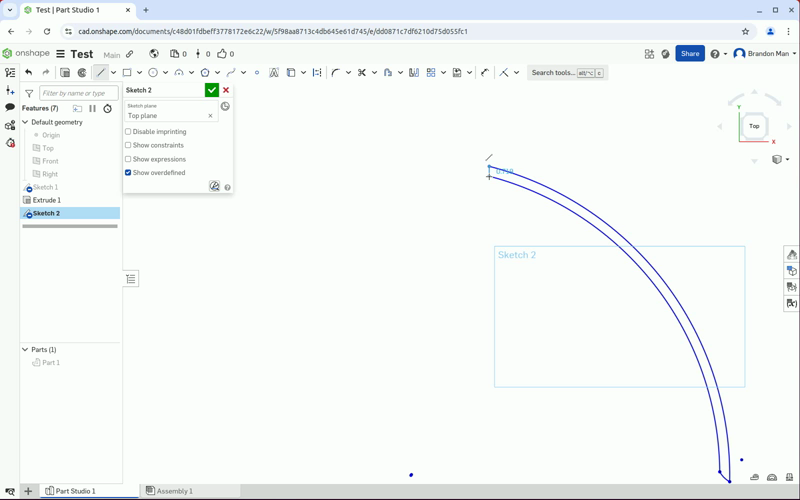
scroll(6)
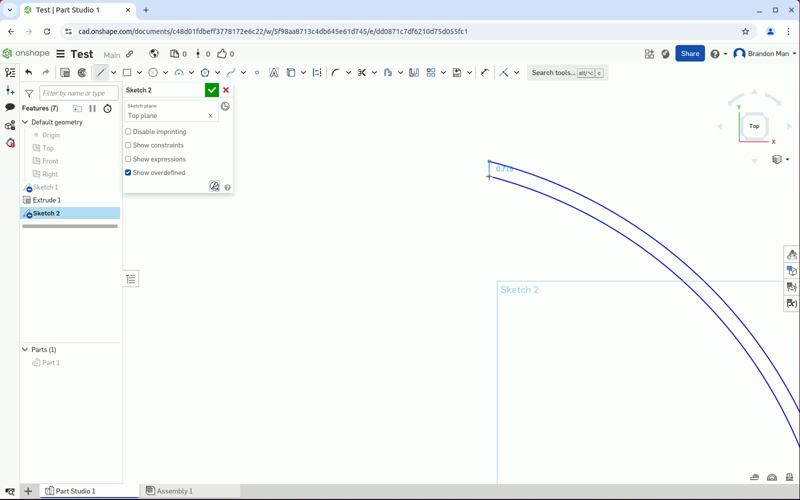
scroll(6)
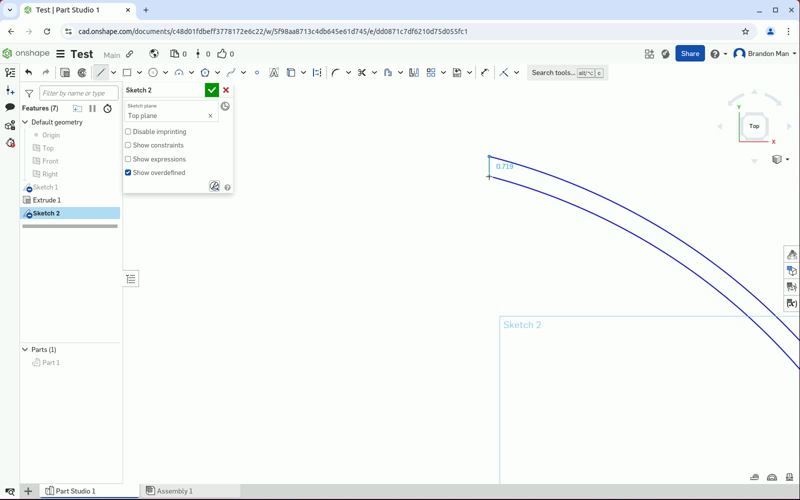
scroll(6)
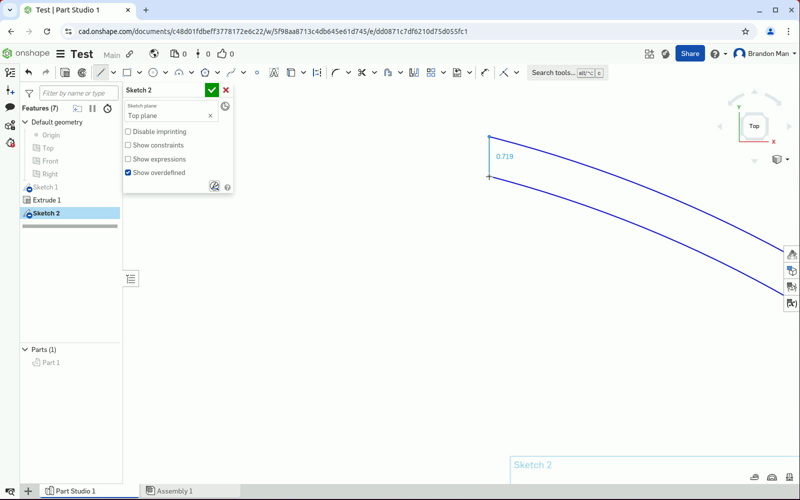
key_up(shift)
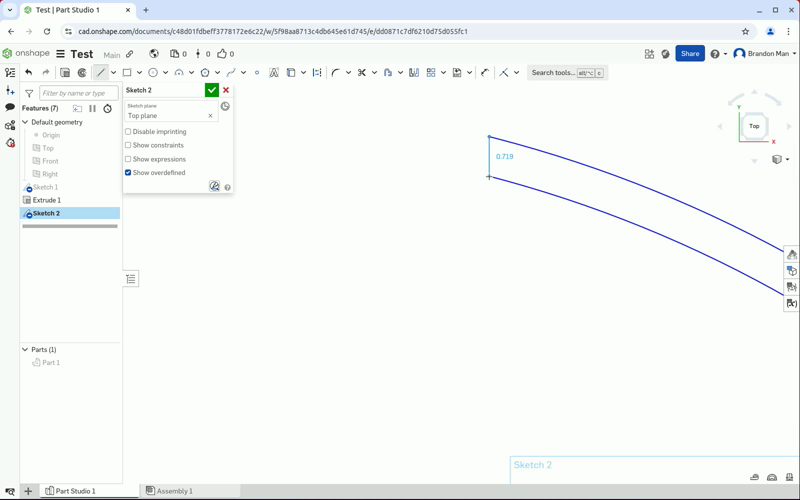
click(489, 176)
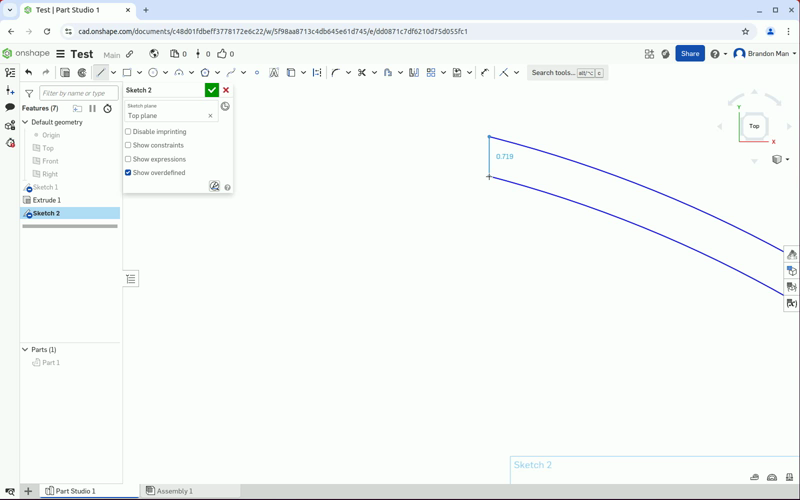
scroll(-6)
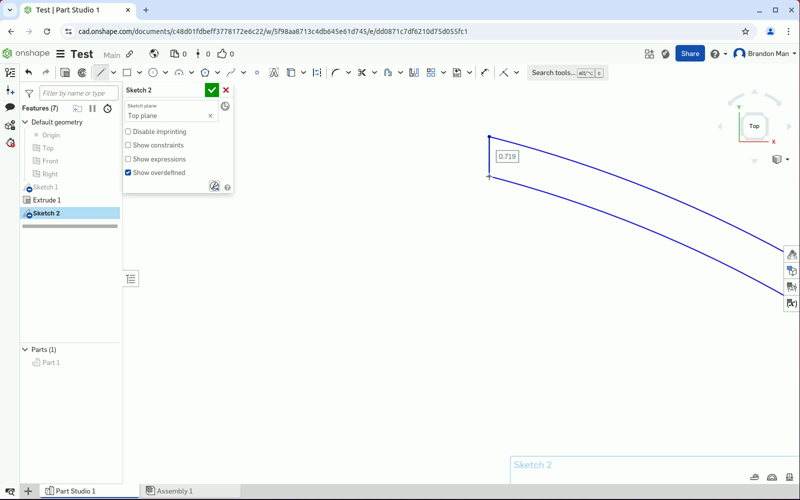
scroll(-6)
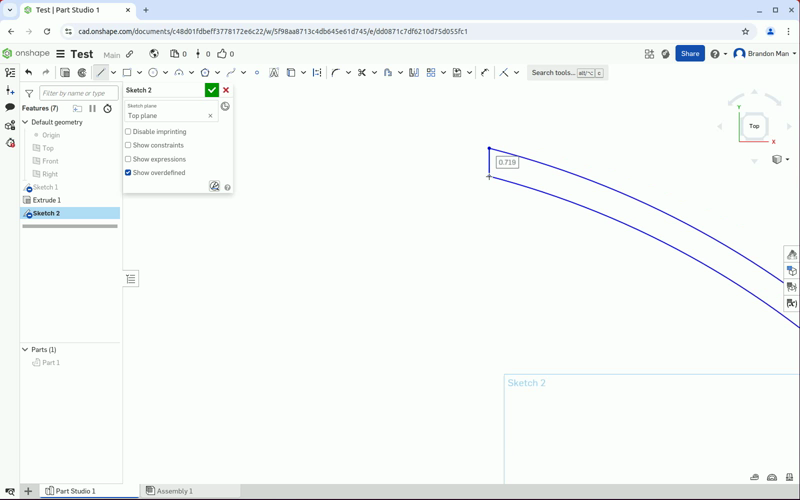
scroll(-6)
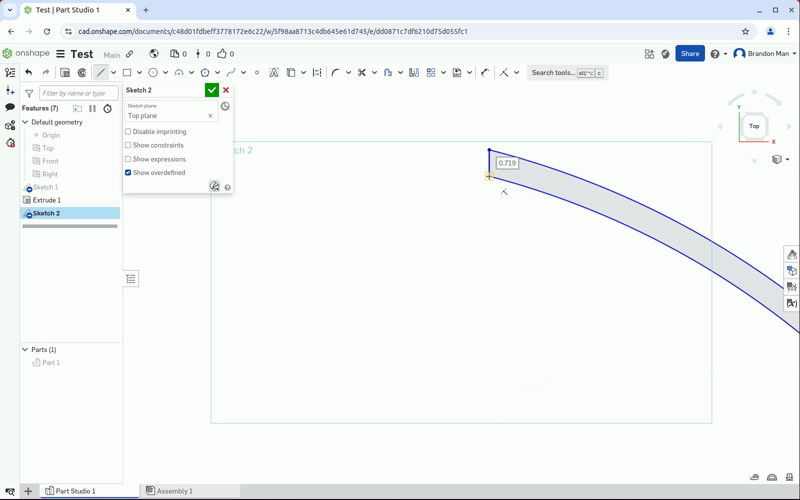
scroll(-6)
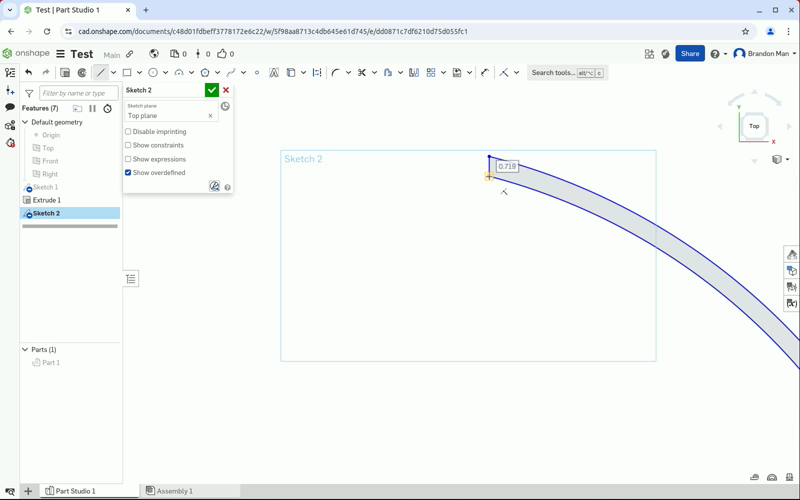
scroll(-6)
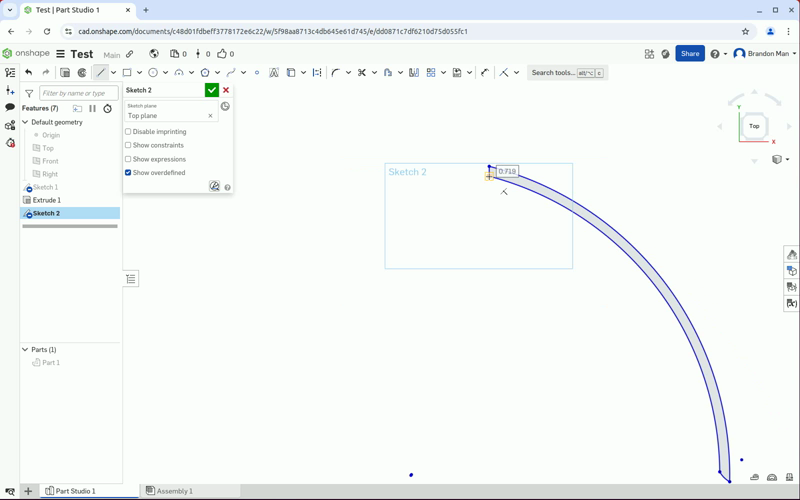
scroll(-6)
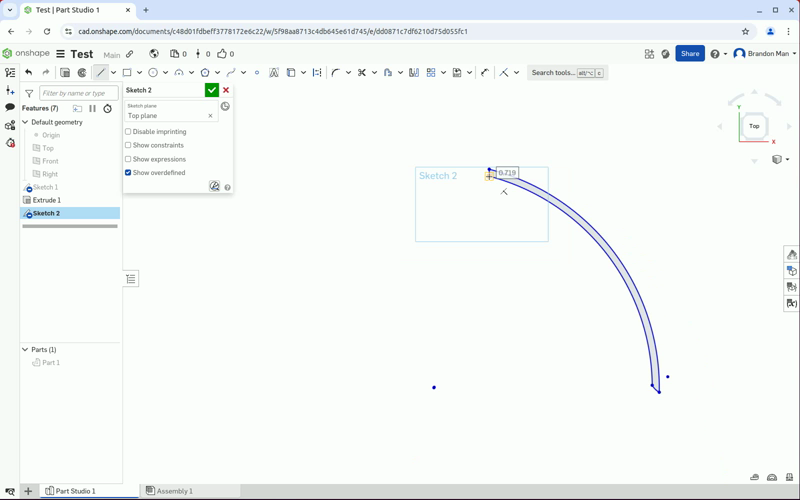
scroll(-6)
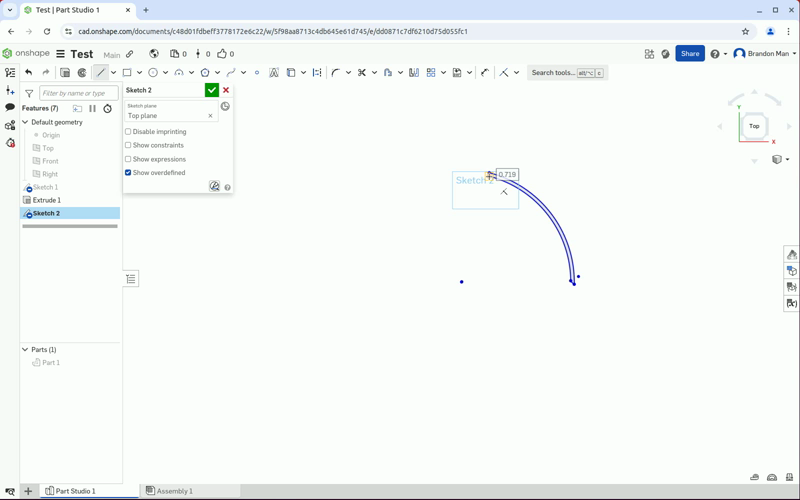
key(esc)
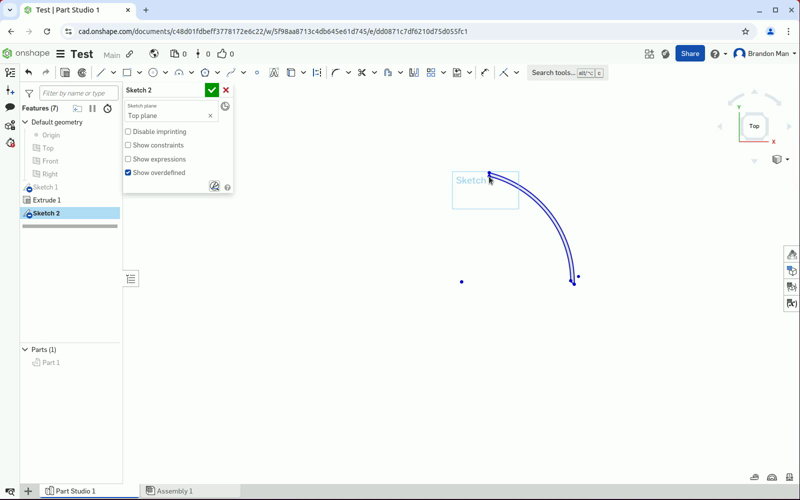
mouse_move(565, 241)
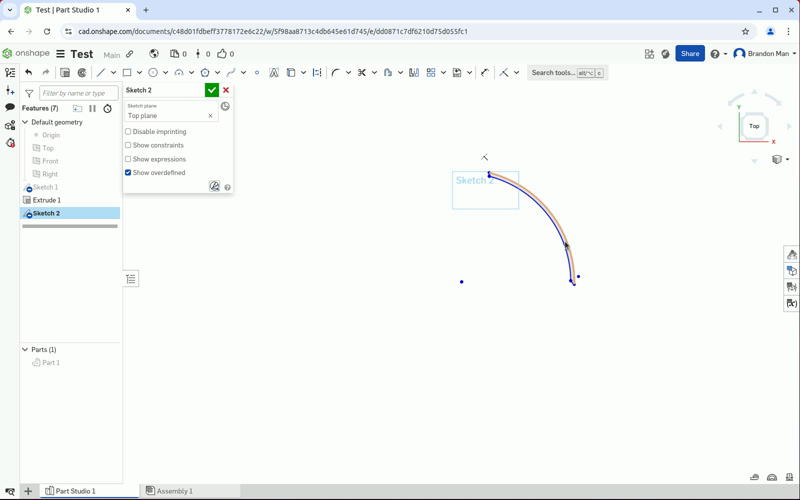
scroll(6)
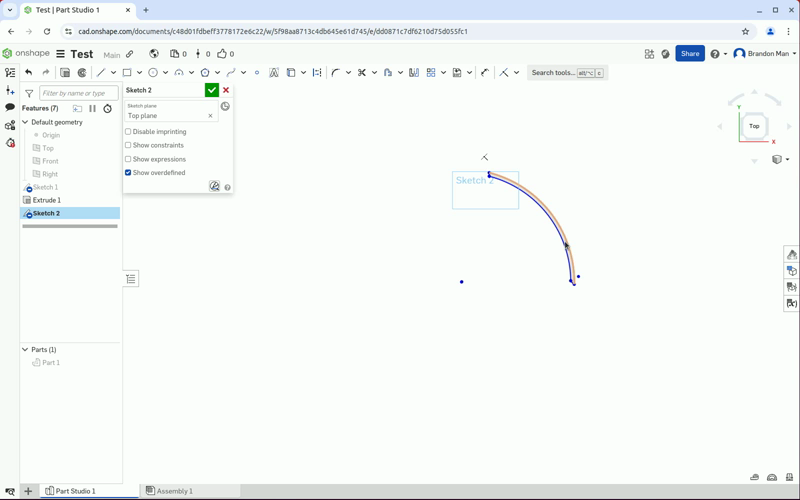
scroll(6)
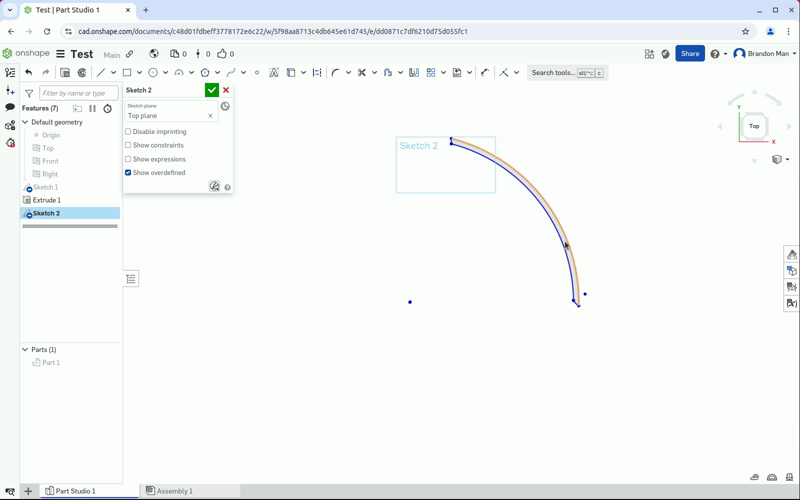
scroll(6)
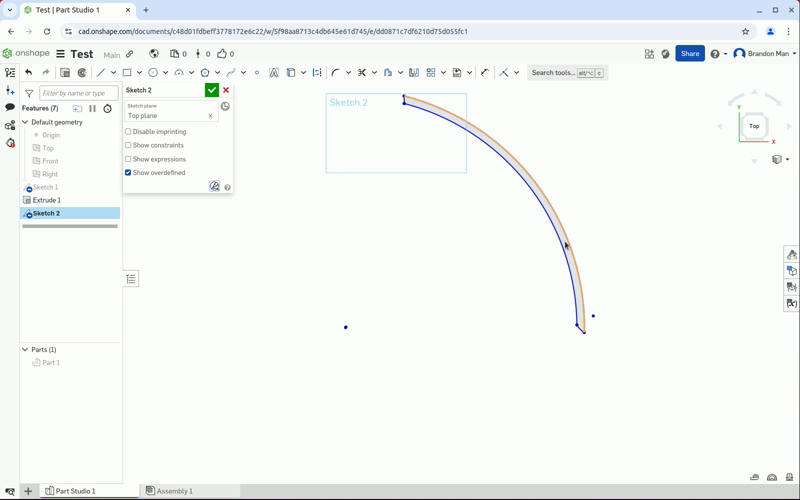
scroll(6)
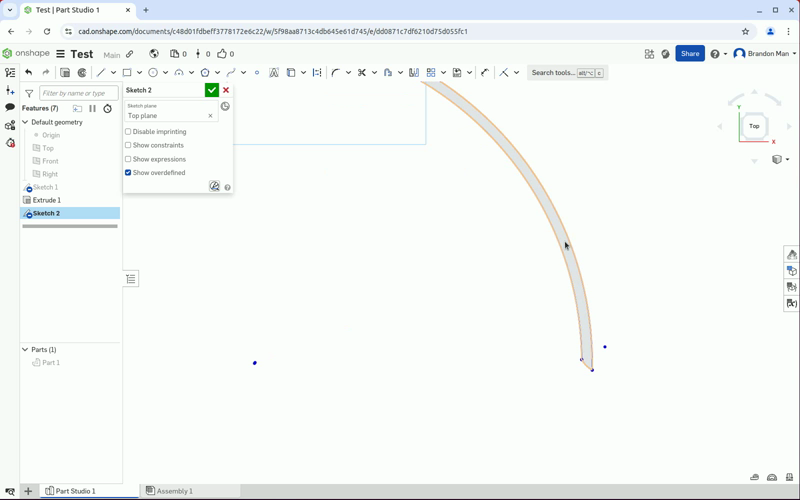
scroll(6)
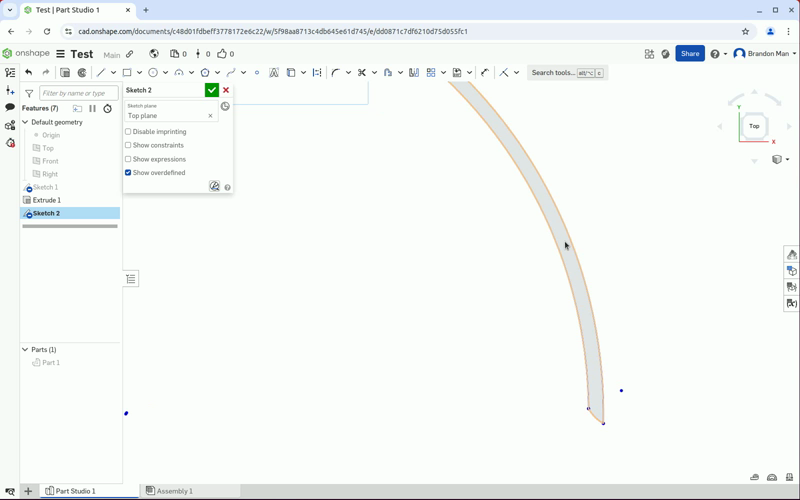
scroll(6)
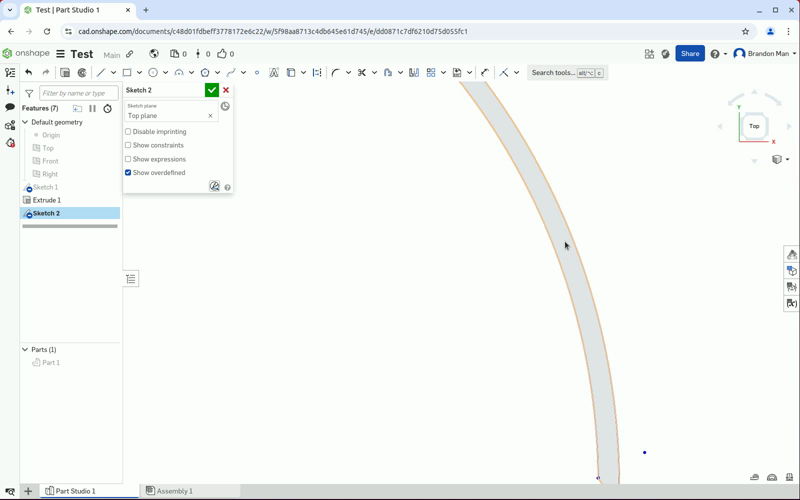
scroll(6)
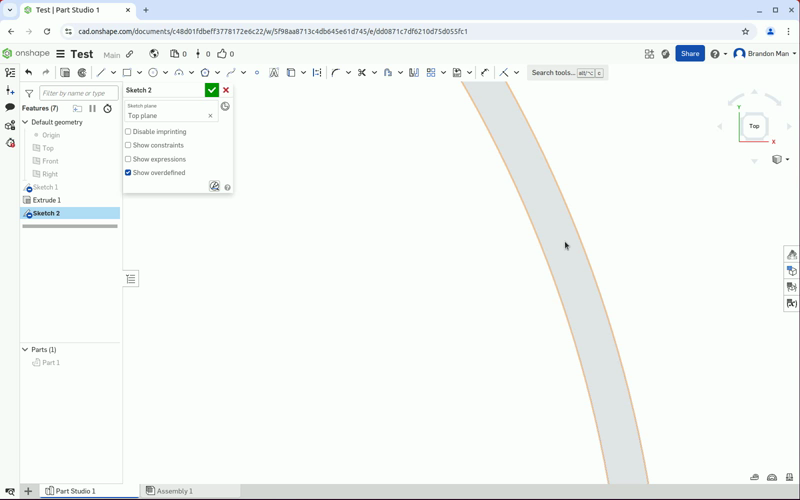
click(565, 241)
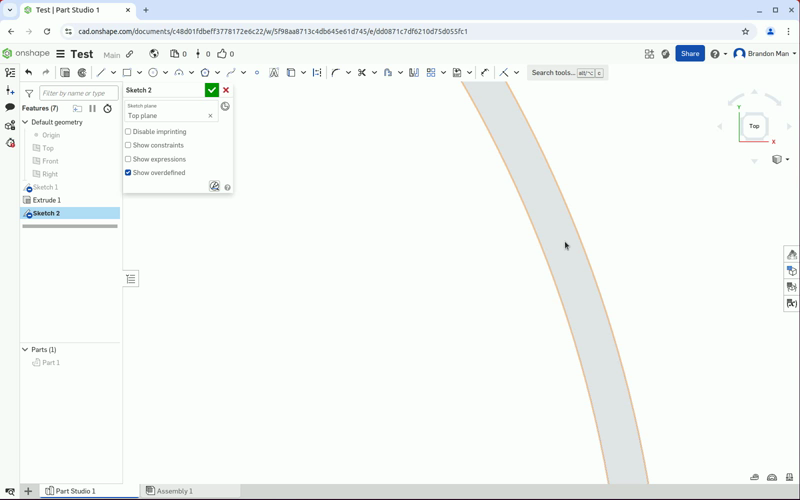
scroll(-6)
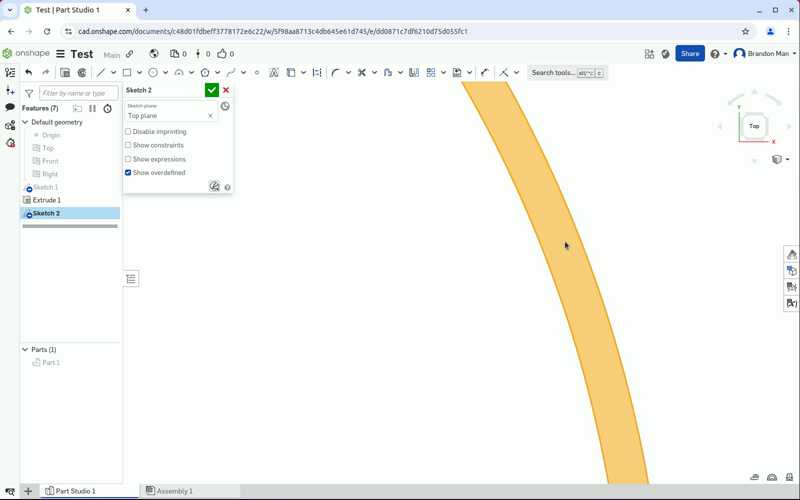
scroll(-6)
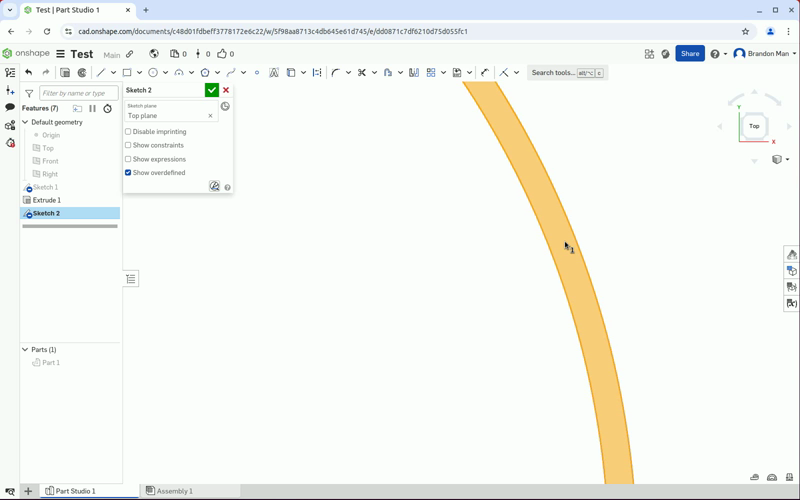
scroll(-6)
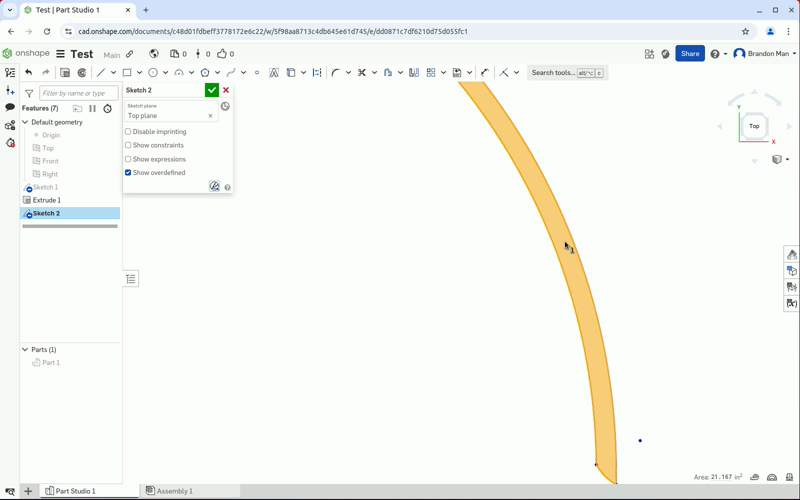
scroll(-6)
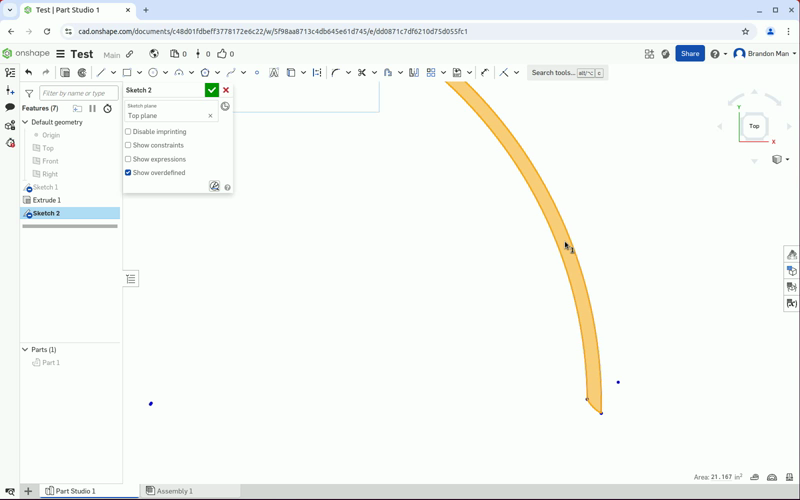
scroll(-6)
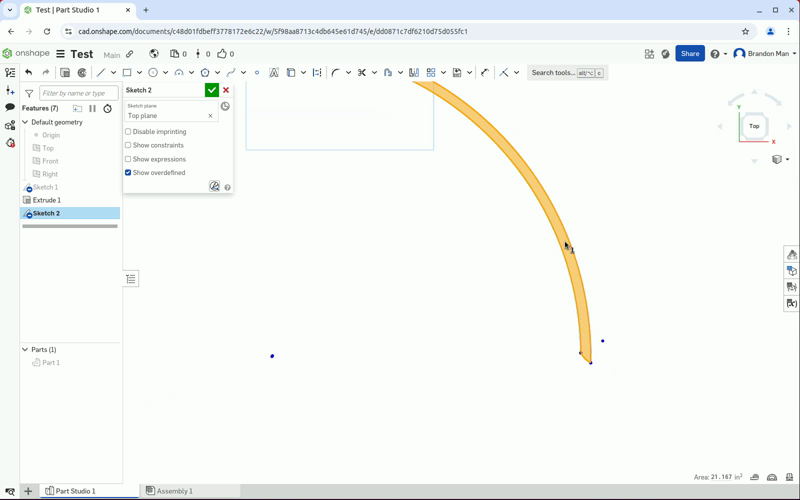
scroll(-6)
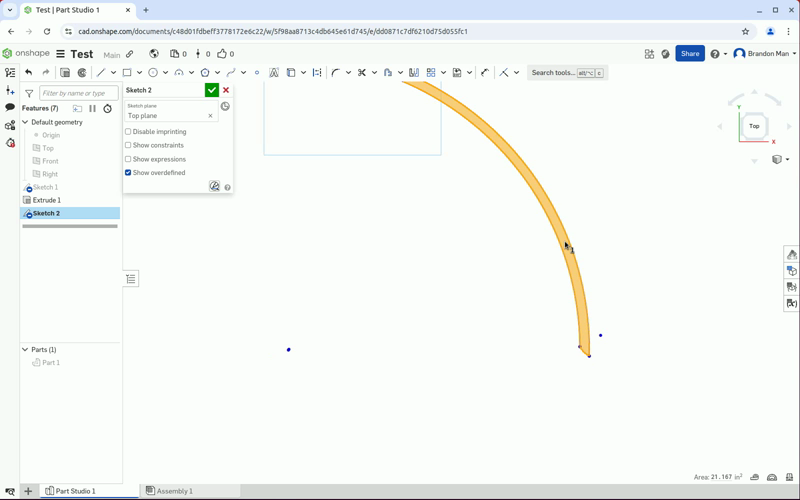
scroll(-6)
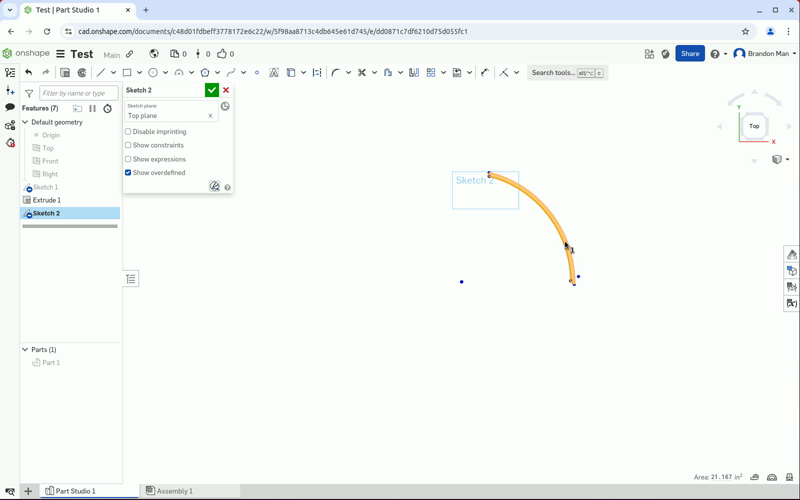
mouse_move(73, 352)
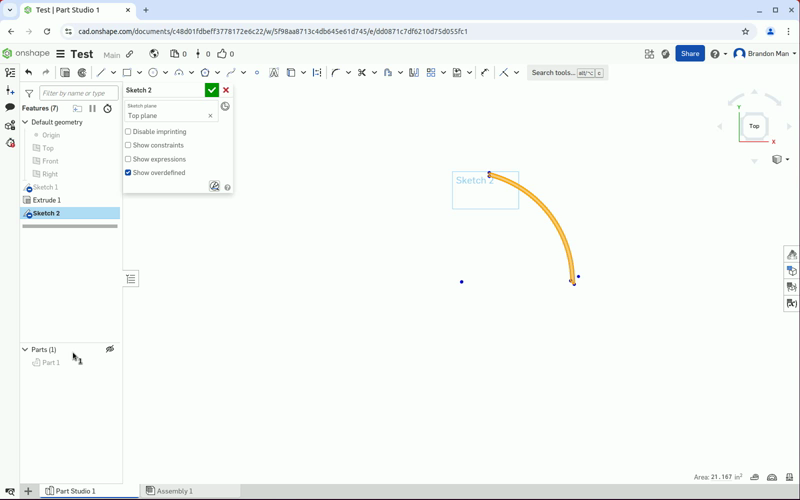
key(shift+y)
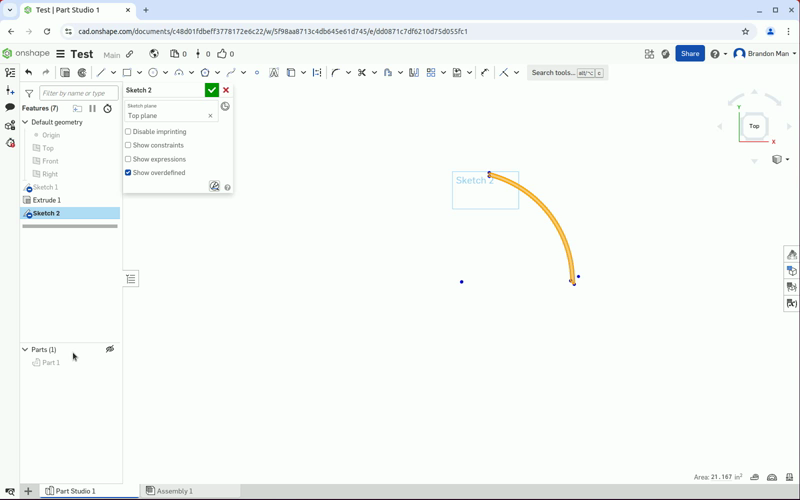
key(shift+e)
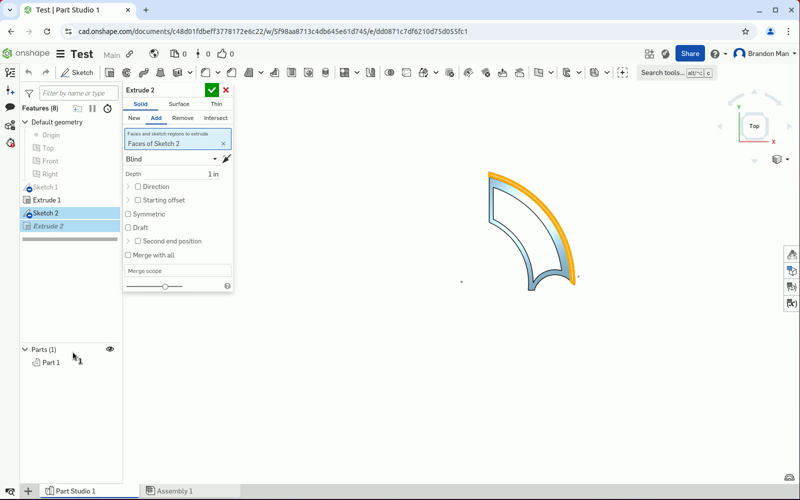
mouse_move(143, 106)
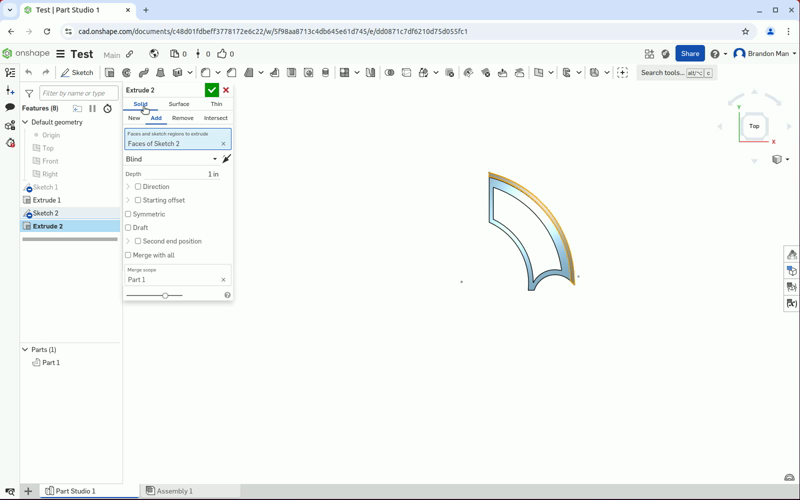
click(143, 106)
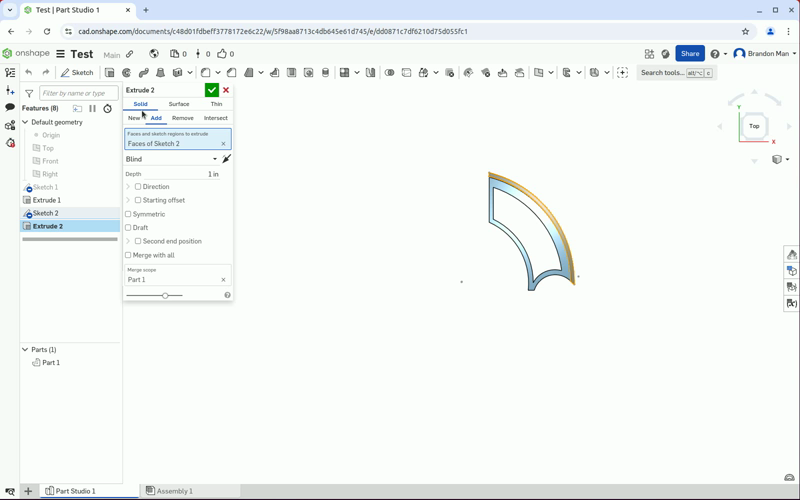
mouse_move(137, 120)
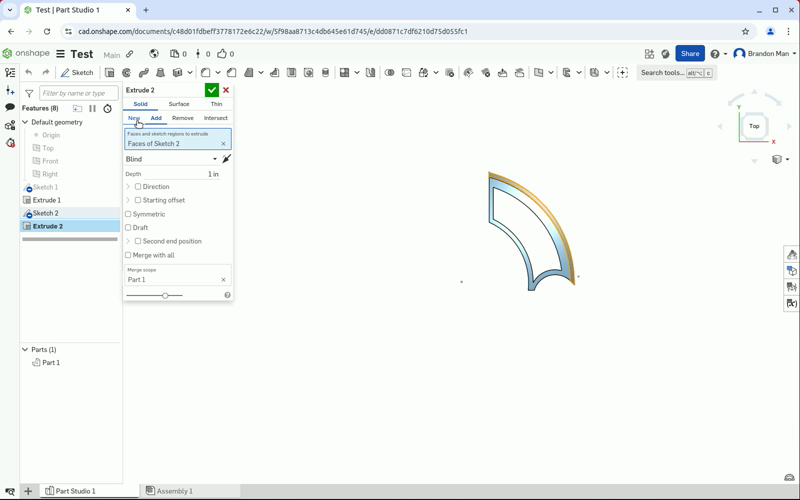
click(137, 120)
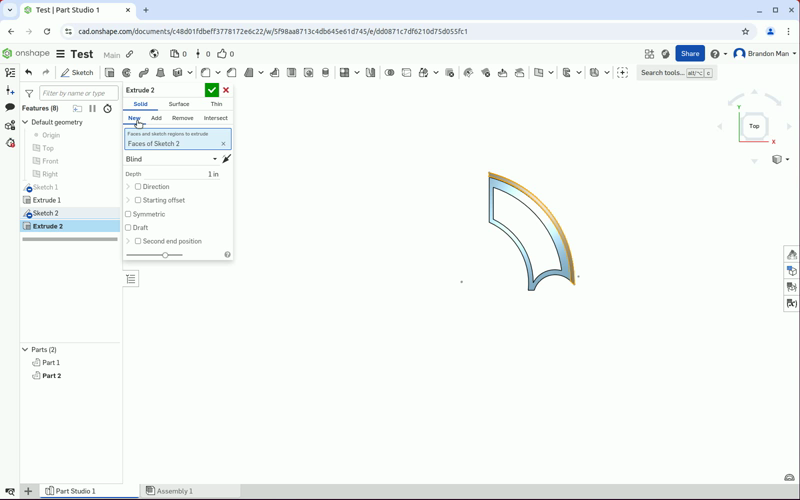
key(tab, 4)
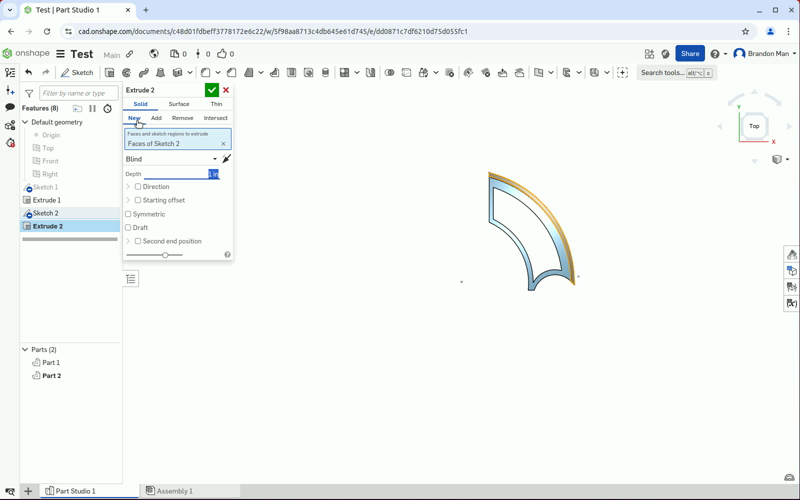
text(2.889)
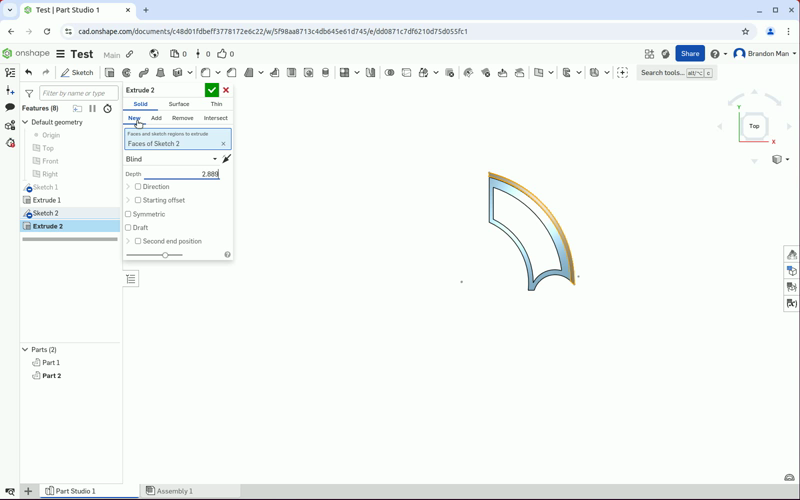
key(enter)
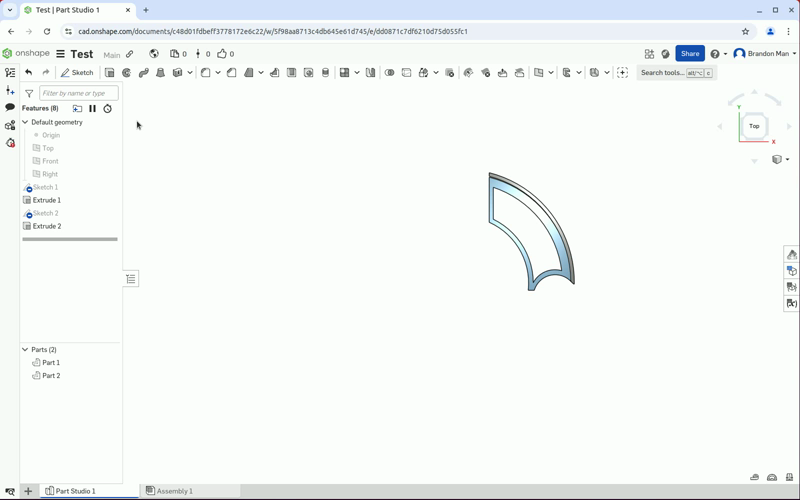
key(shift+h)
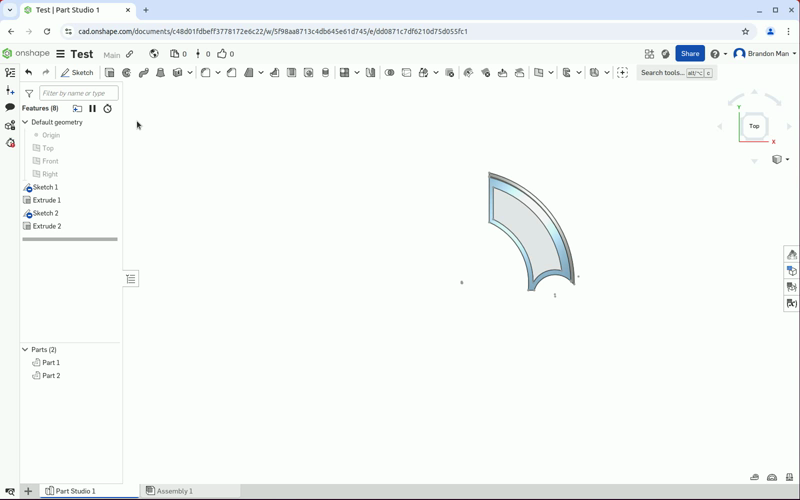
key(shift+h)
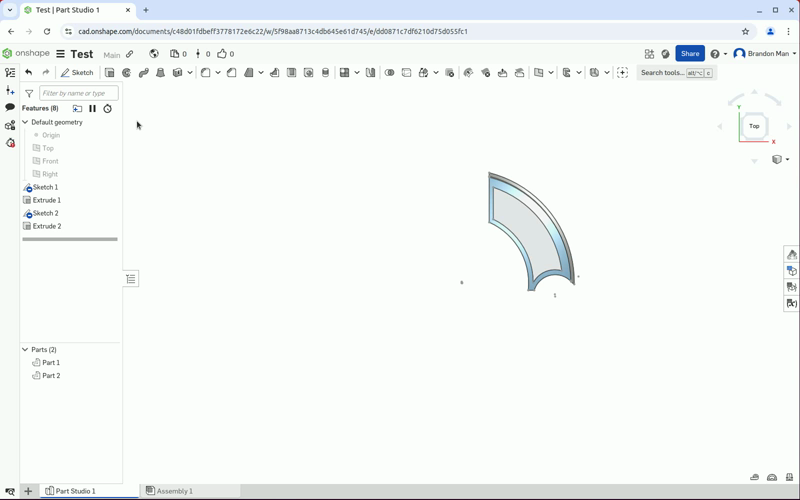
key(shift+7)
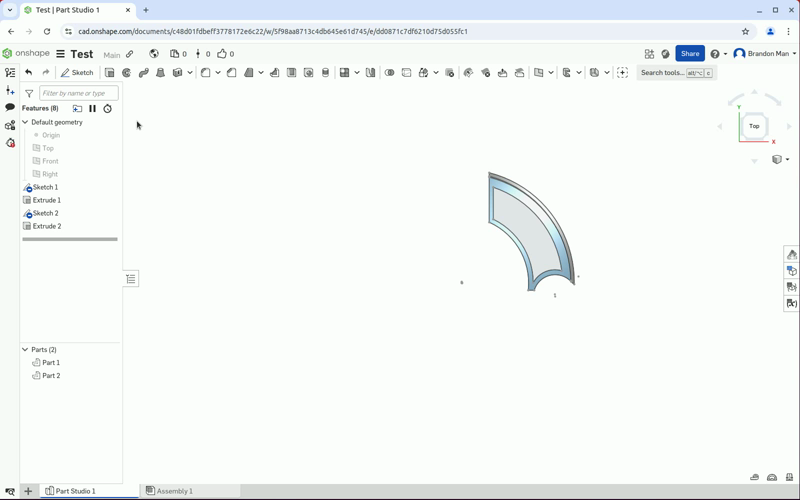
key(up, 3)
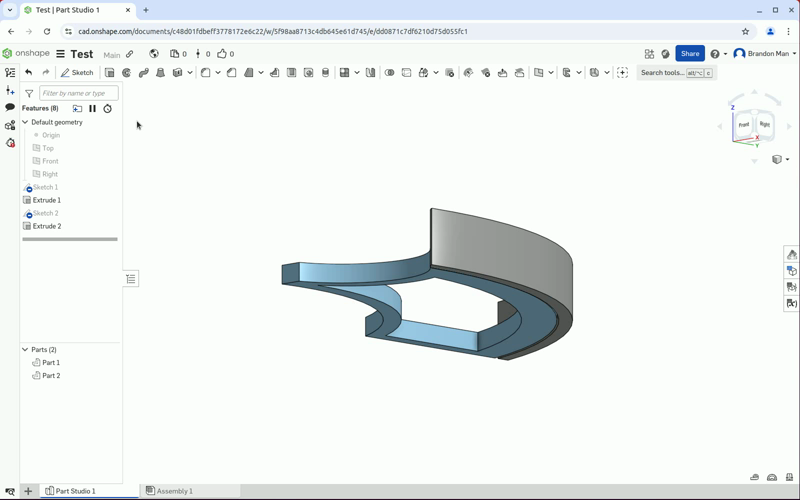
key(left, 3)
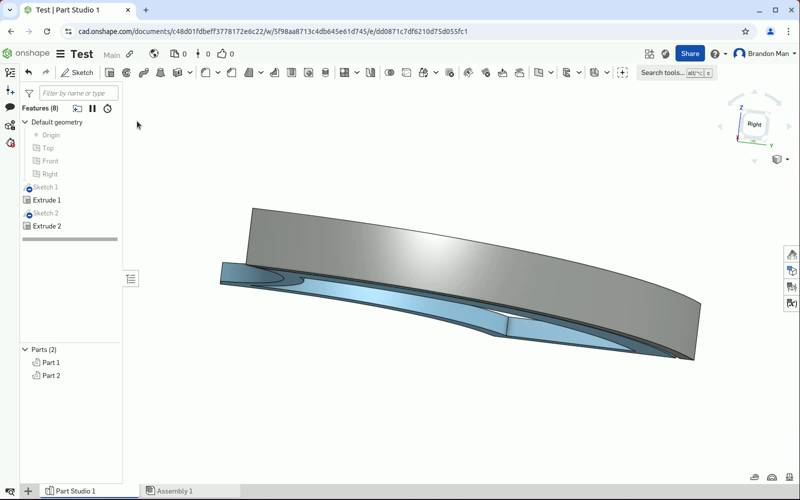
key(right, 3)
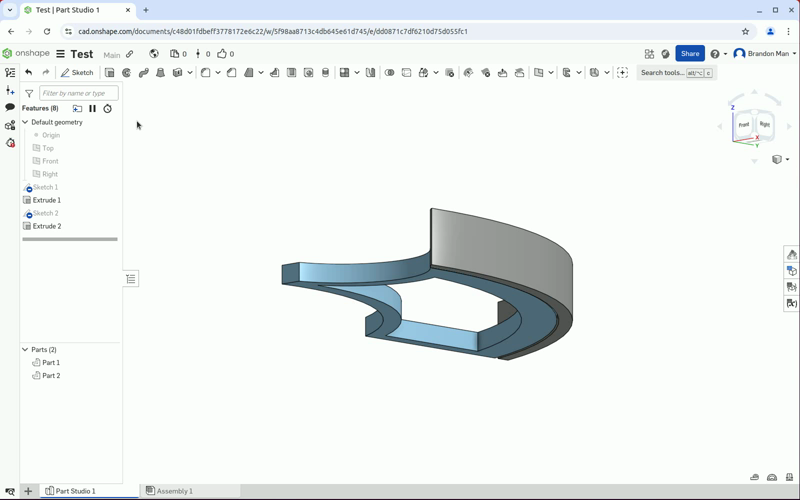
key(down, 3)
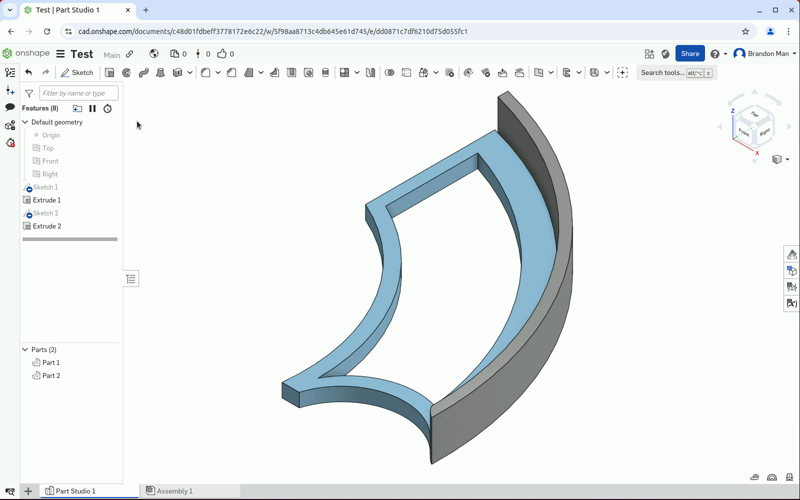
mouse_move(73, 189)
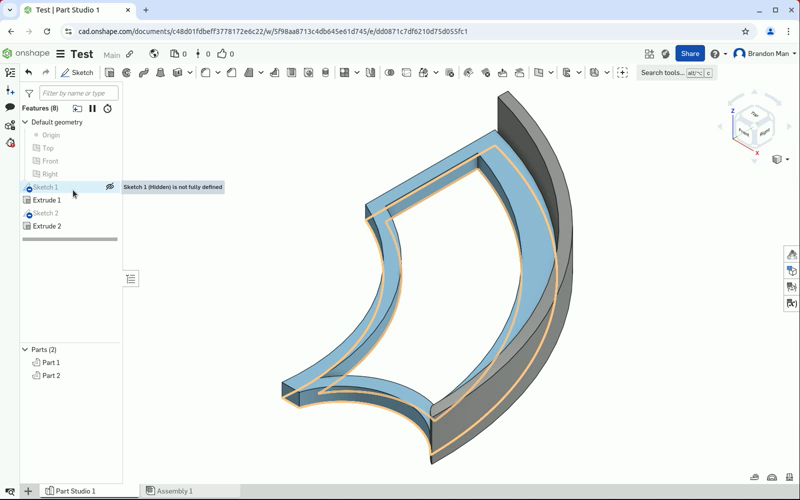
click(73, 189)